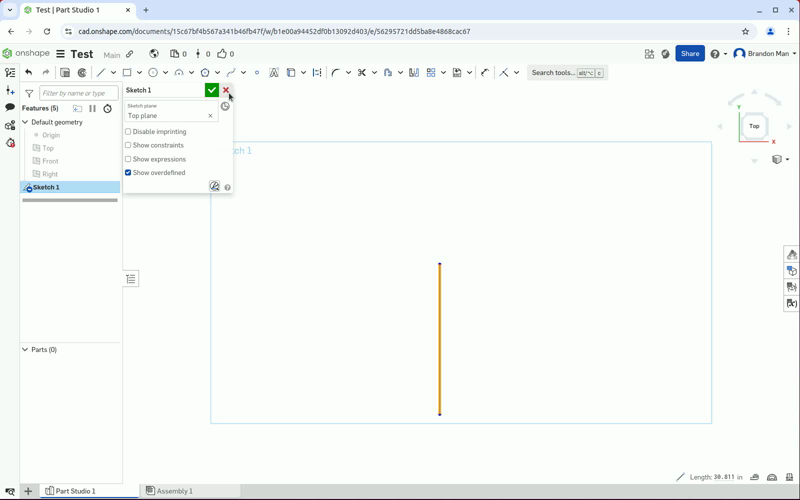
key(shift+h)
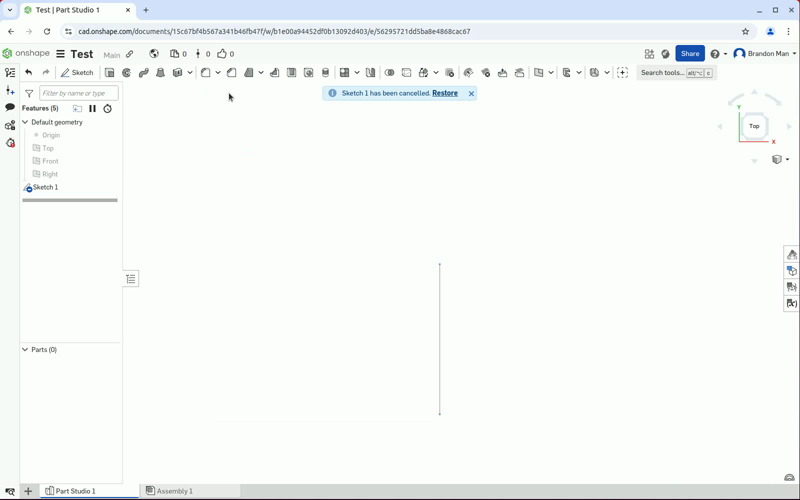
key(shift+s)
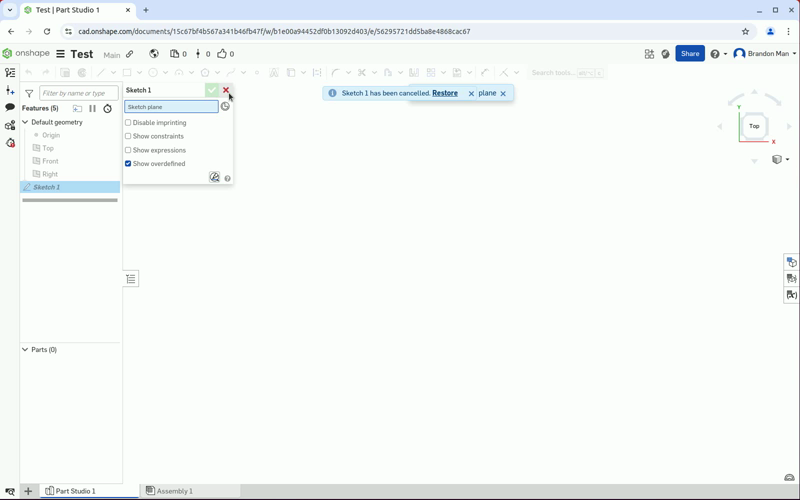
mouse_move(73, 150)
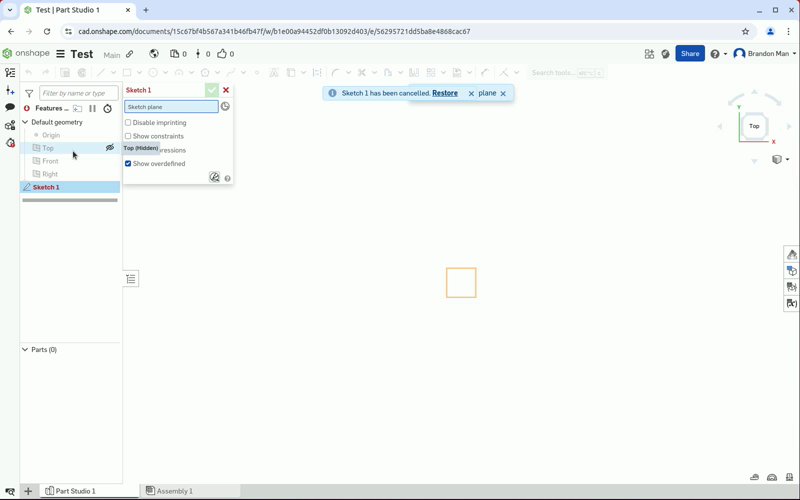
click(73, 150)
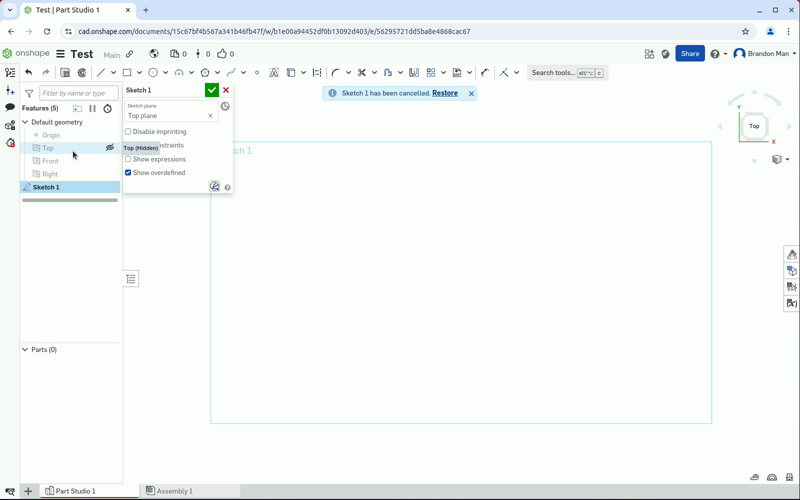
mouse_move(73, 352)
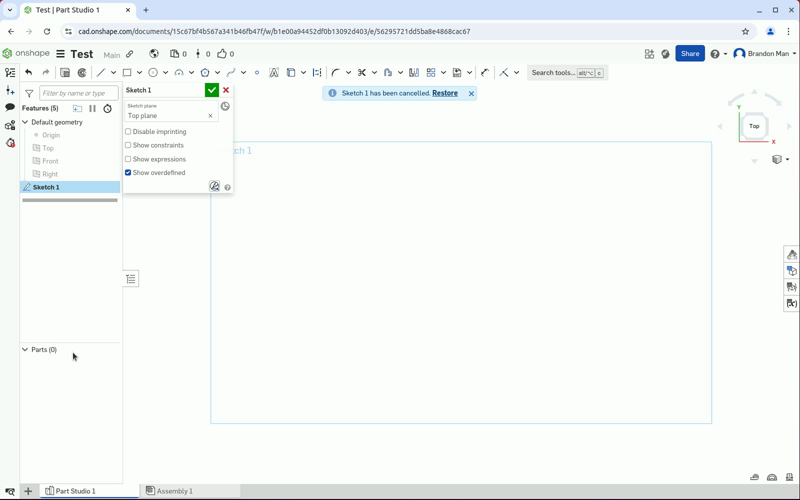
key(y)
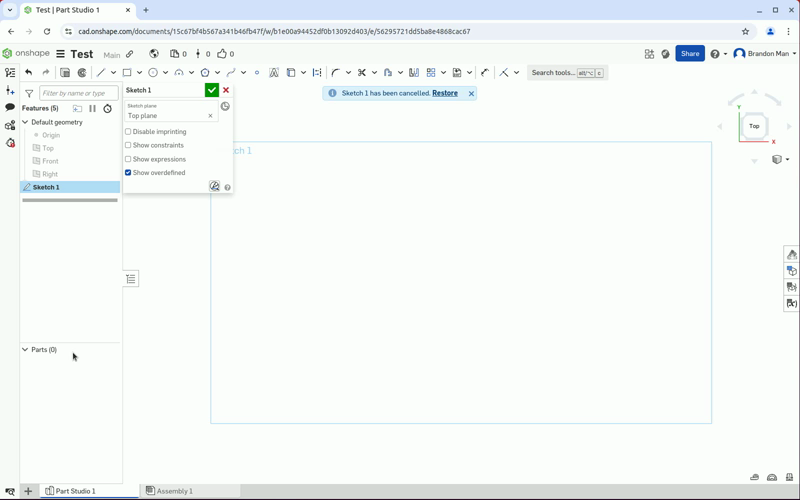
key(l)
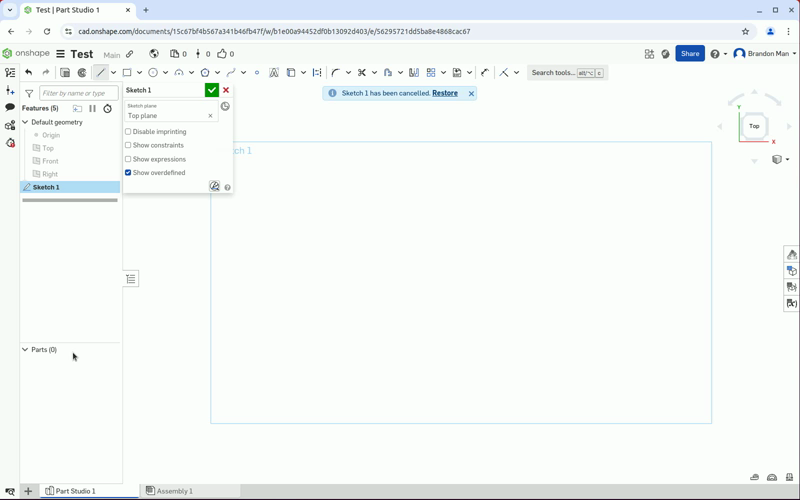
key_down(shift)
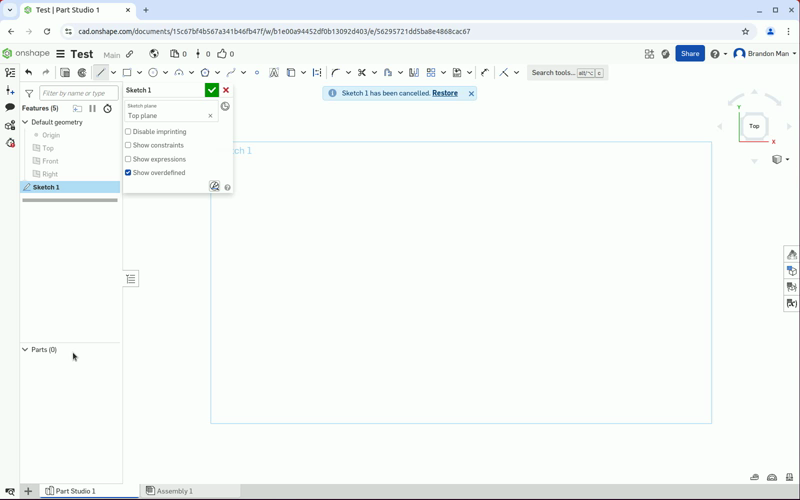
mouse_move(361, 382)
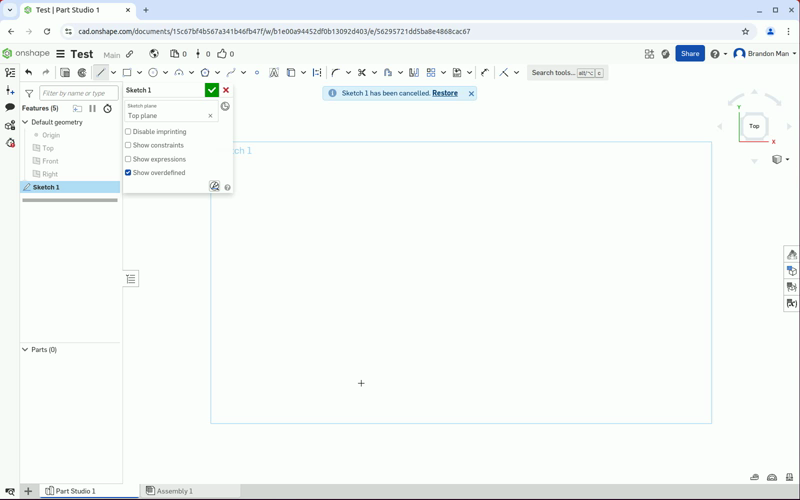
click(361, 382)
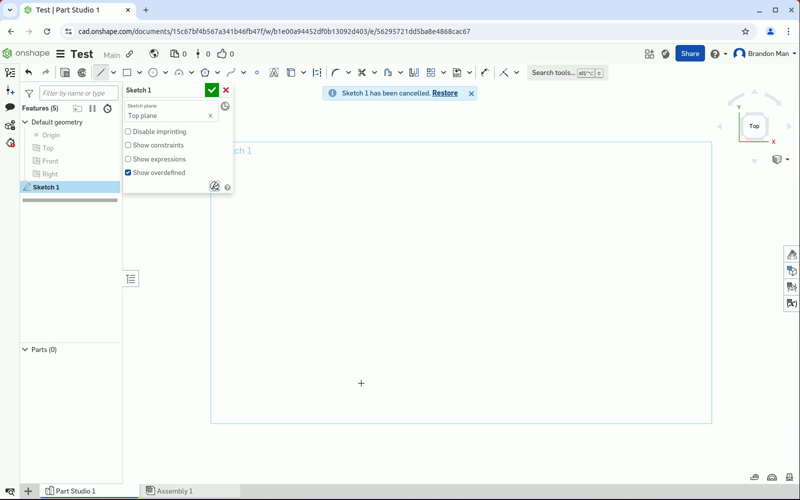
key_up(shift)
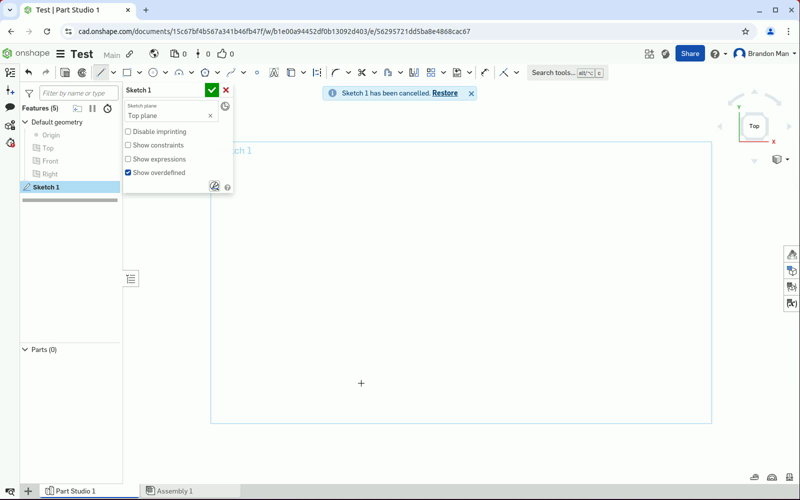
key_down(shift)
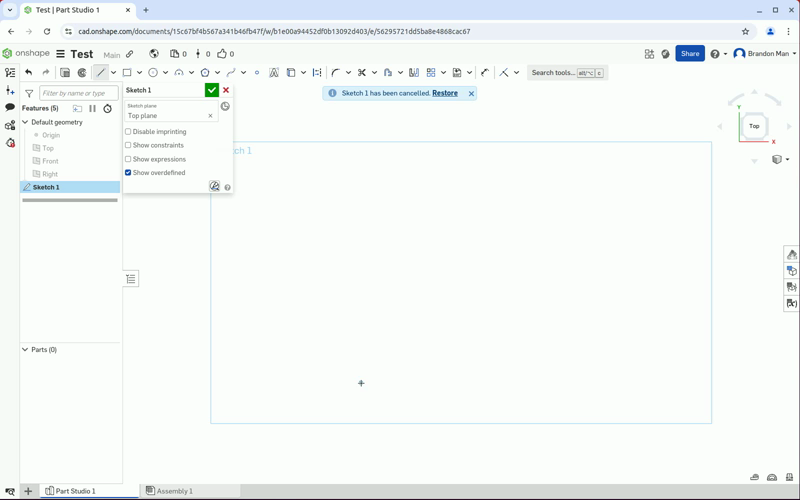
mouse_move(558, 382)
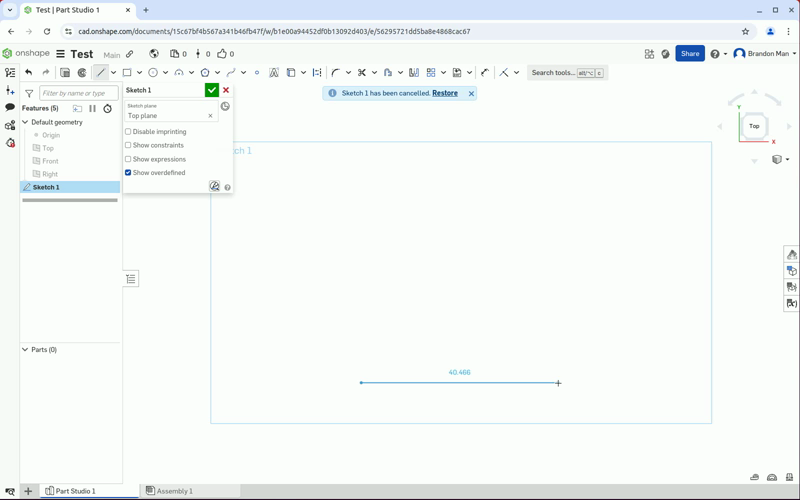
click(558, 382)
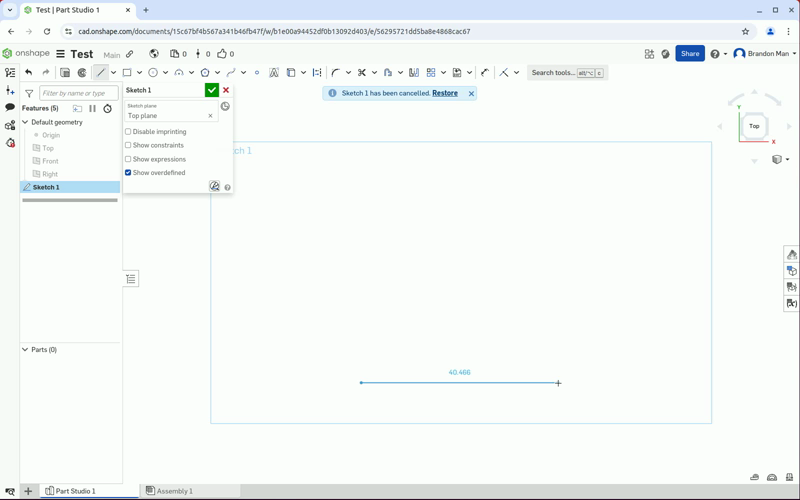
key_up(shift)
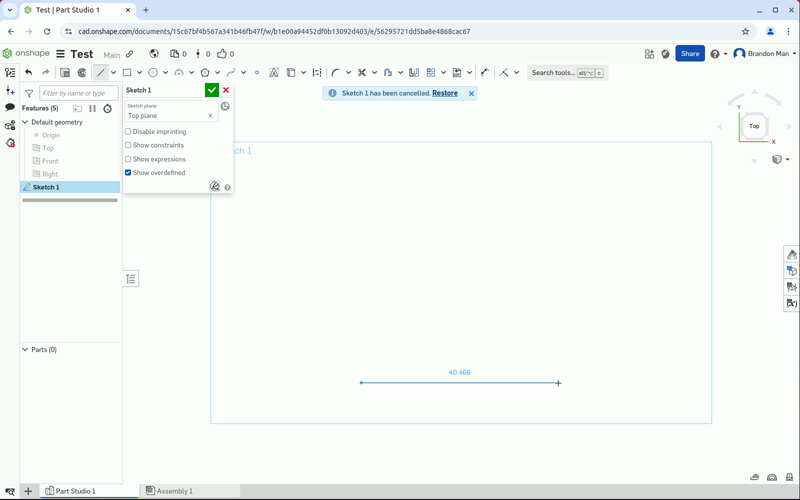
key_down(shift)
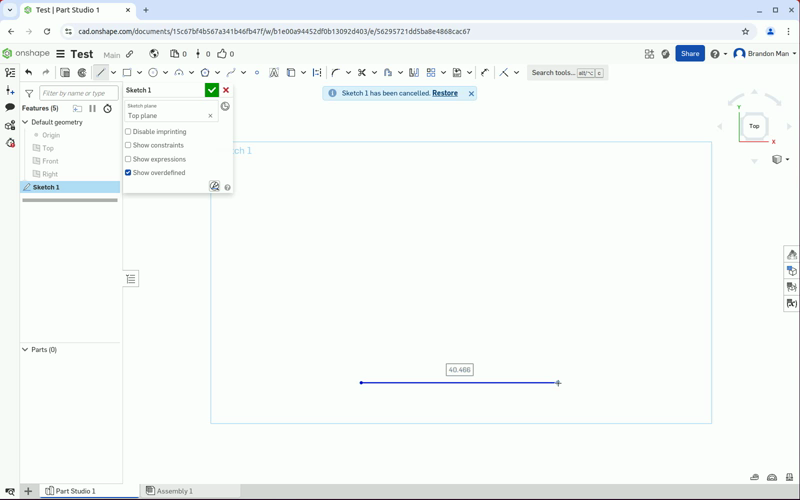
mouse_move(558, 185)
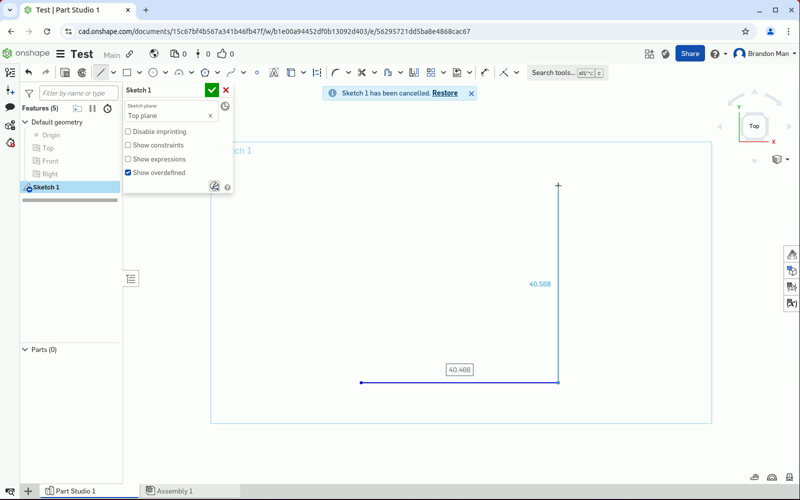
click(558, 185)
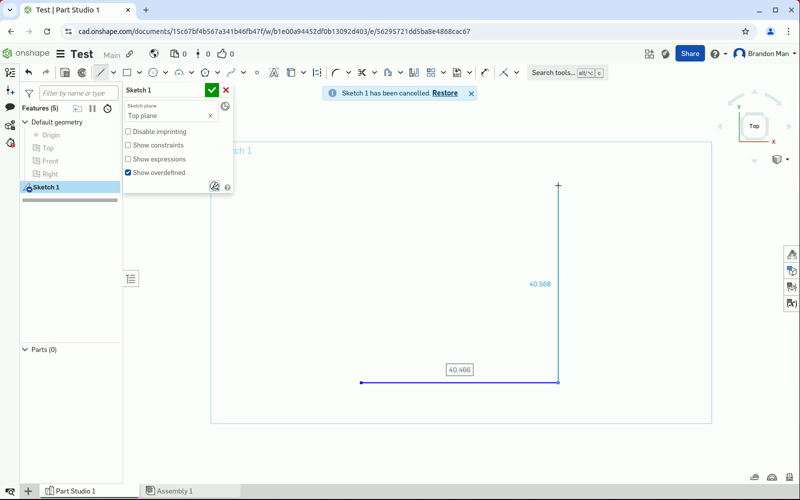
key_up(shift)
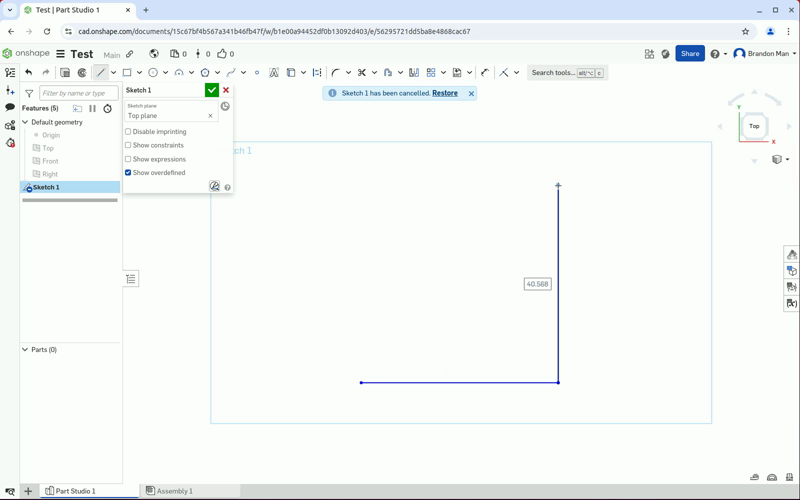
key_down(shift)
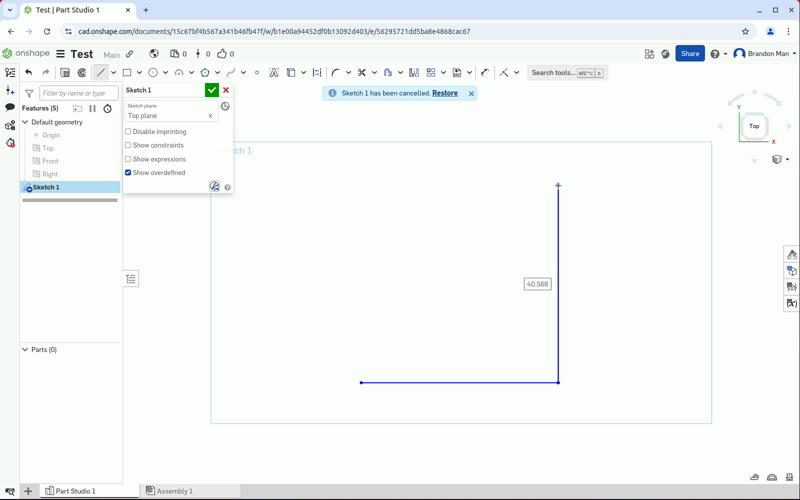
mouse_move(361, 185)
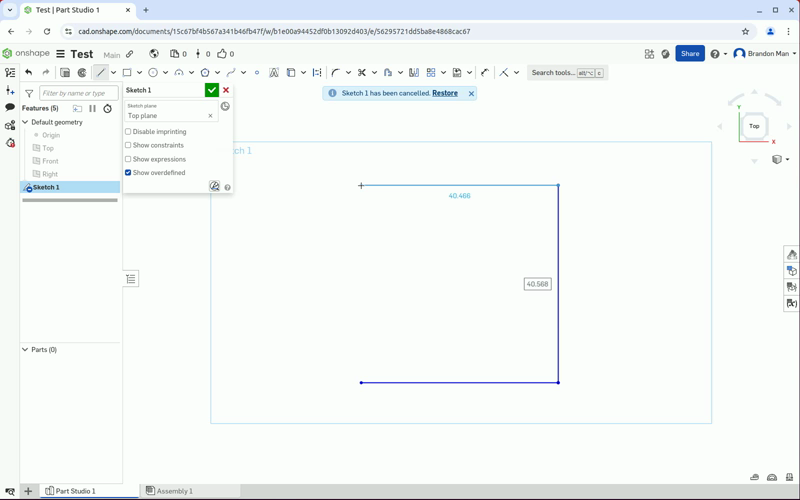
click(361, 185)
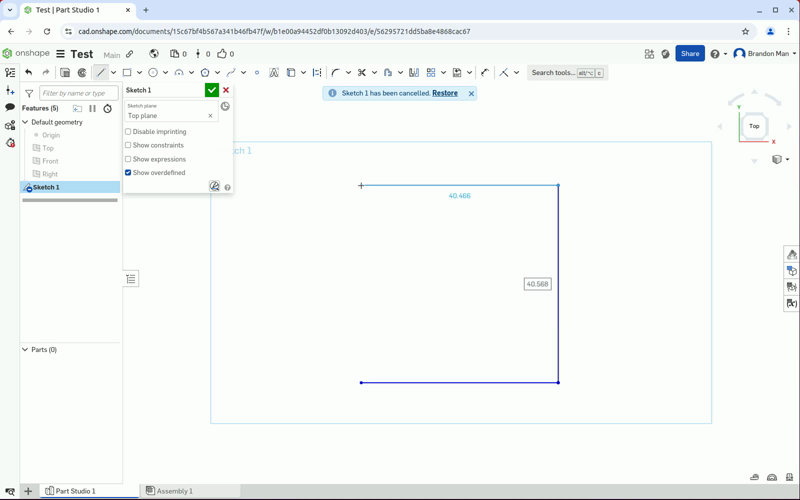
key_up(shift)
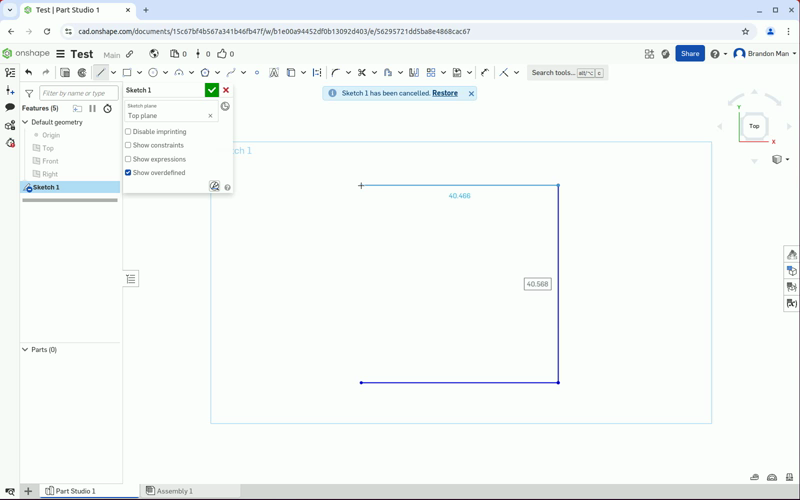
key_down(shift)
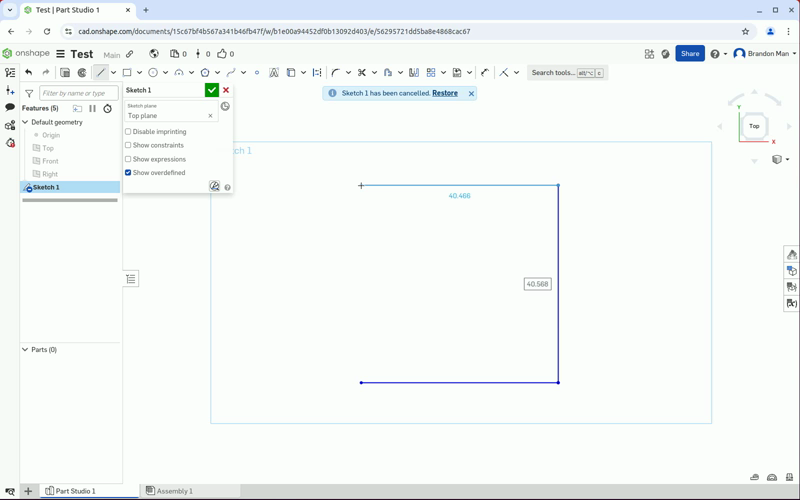
mouse_move(361, 382)
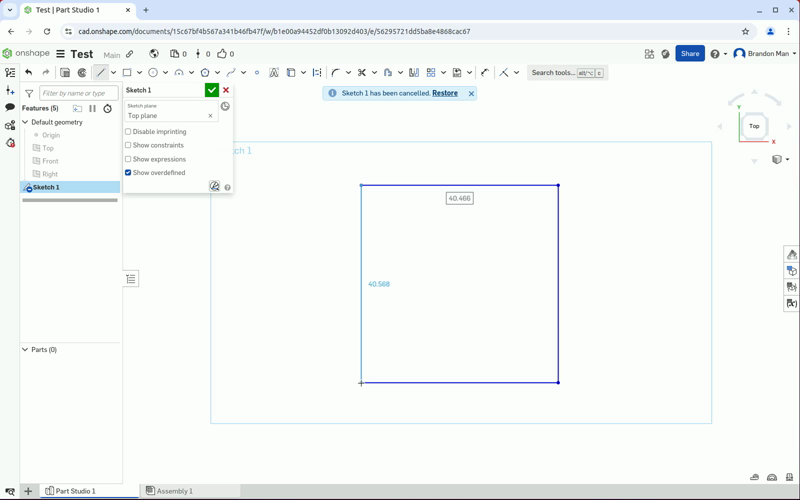
key_up(shift)
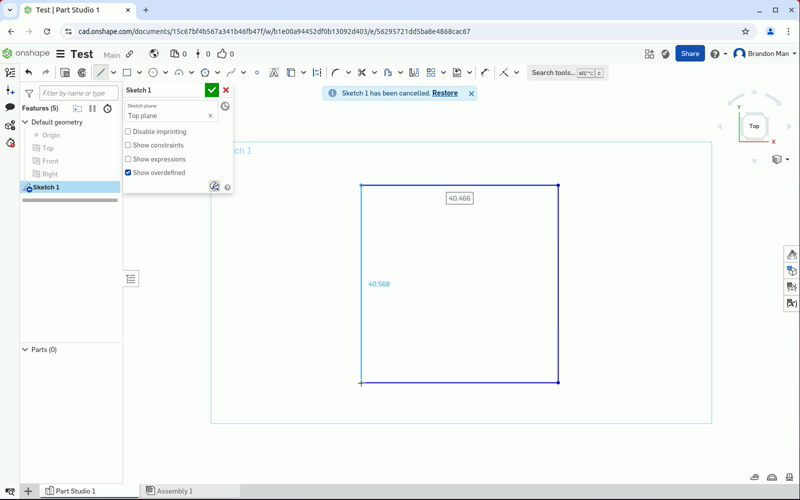
click(361, 382)
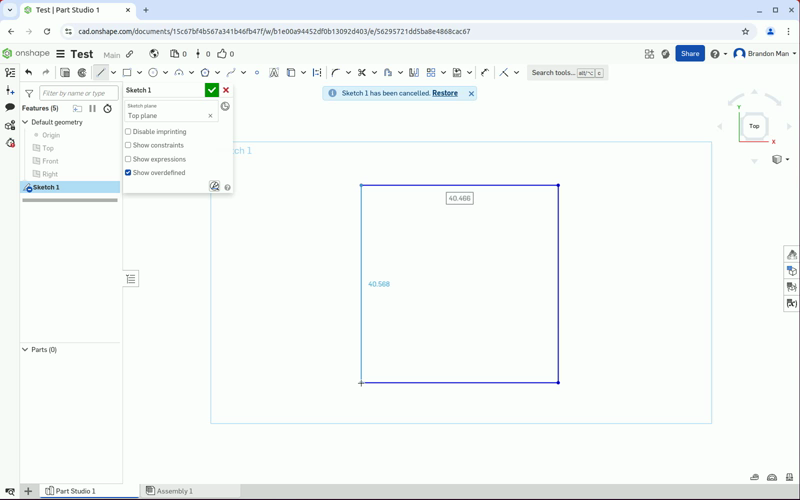
key(esc)
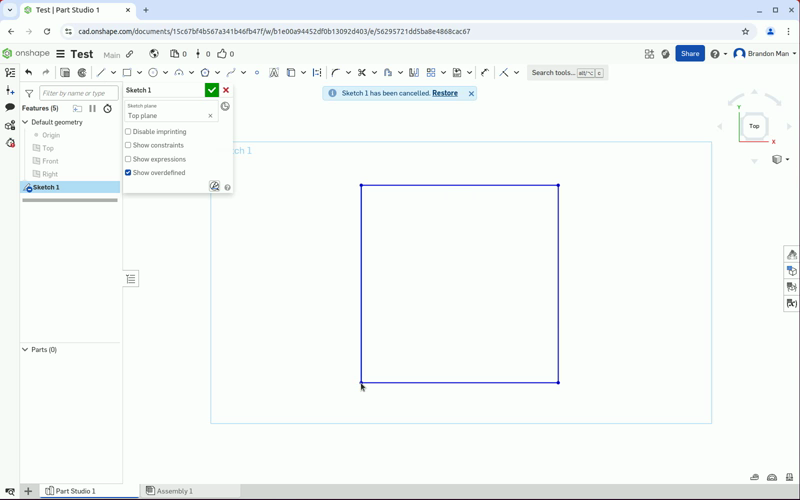
mouse_move(419, 257)
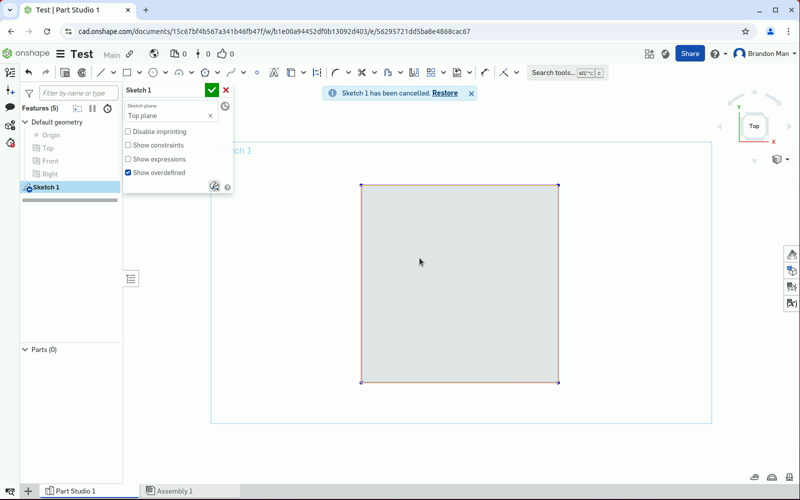
click(419, 257)
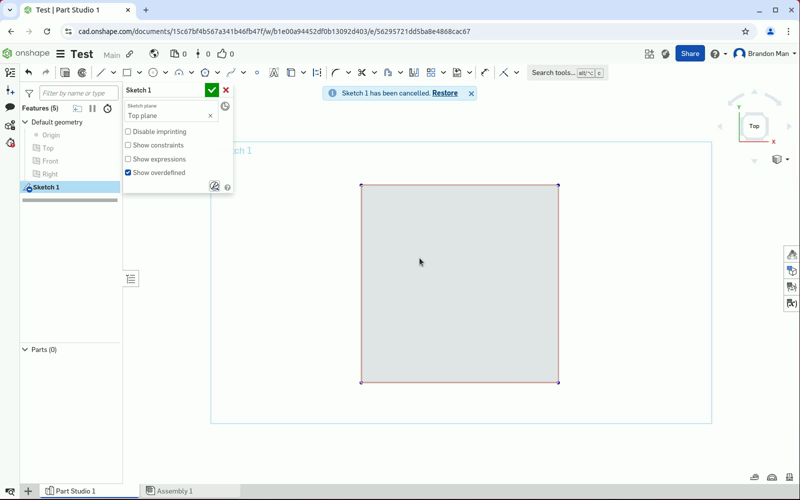
mouse_move(73, 352)
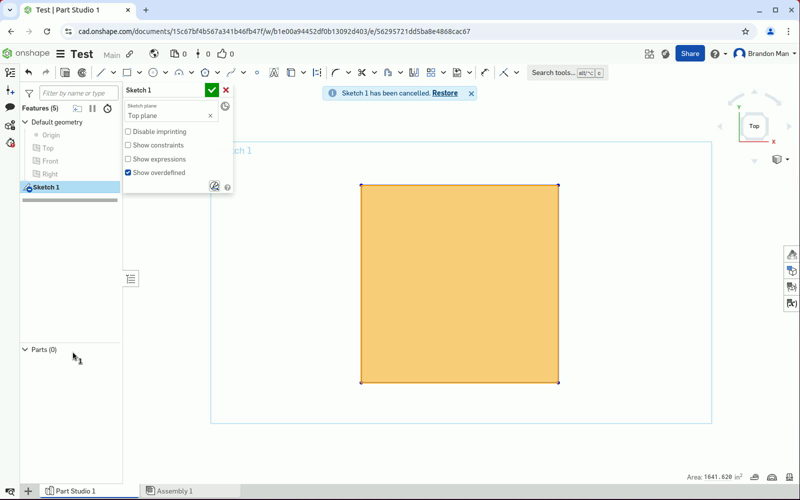
key(shift+y)
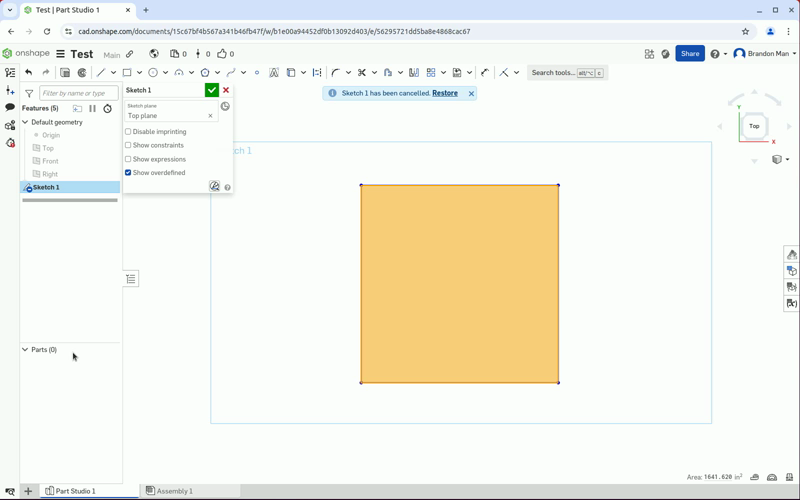
key(shift+e)
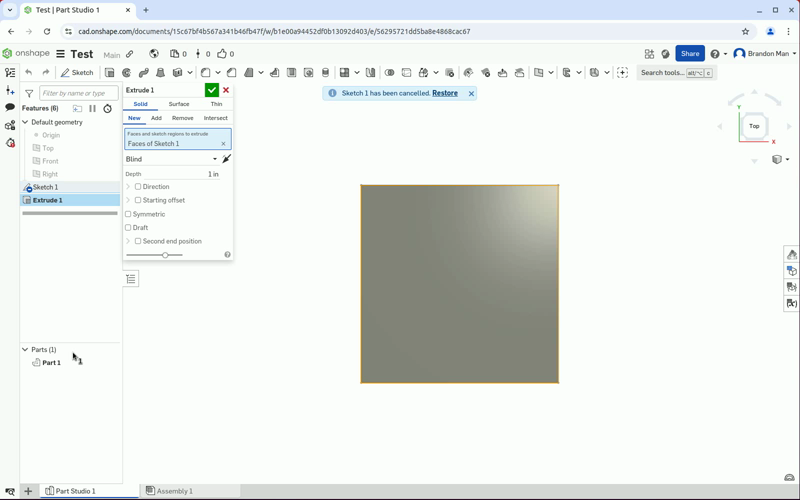
mouse_move(143, 106)
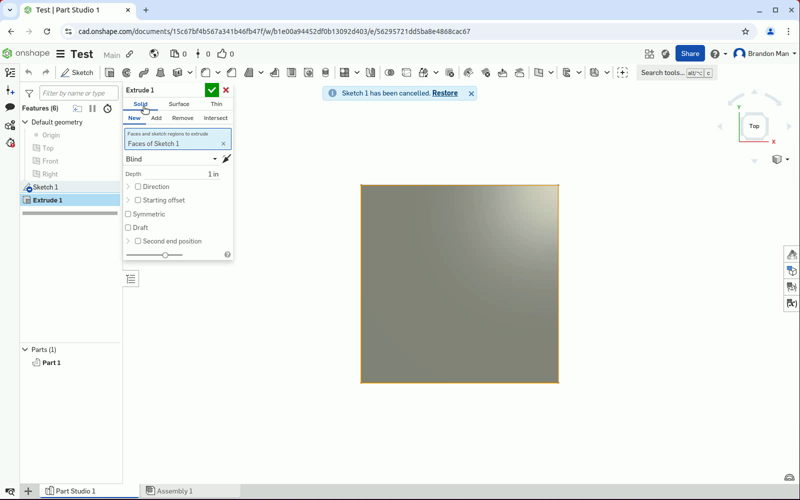
click(143, 106)
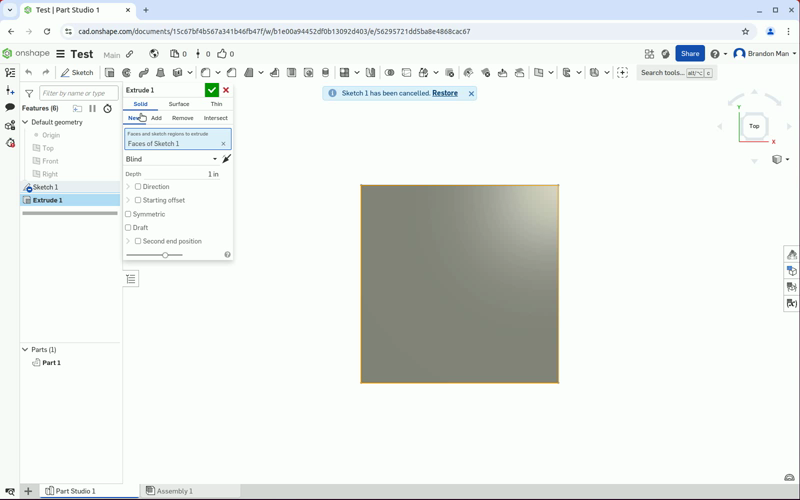
mouse_move(137, 120)
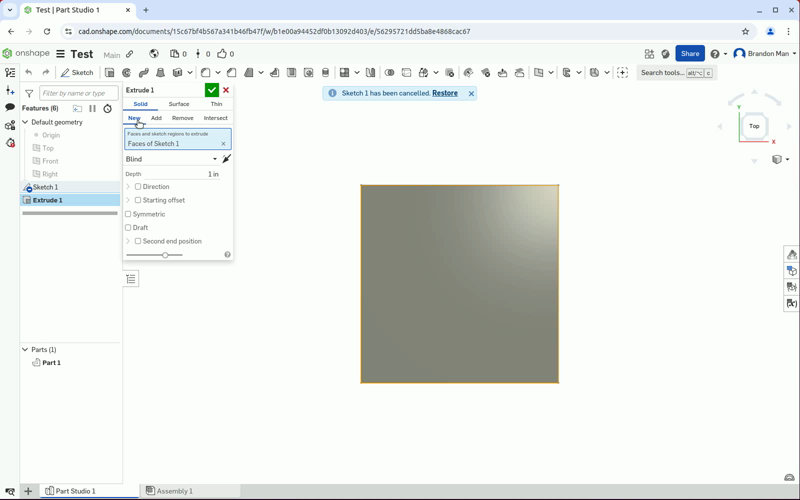
click(137, 120)
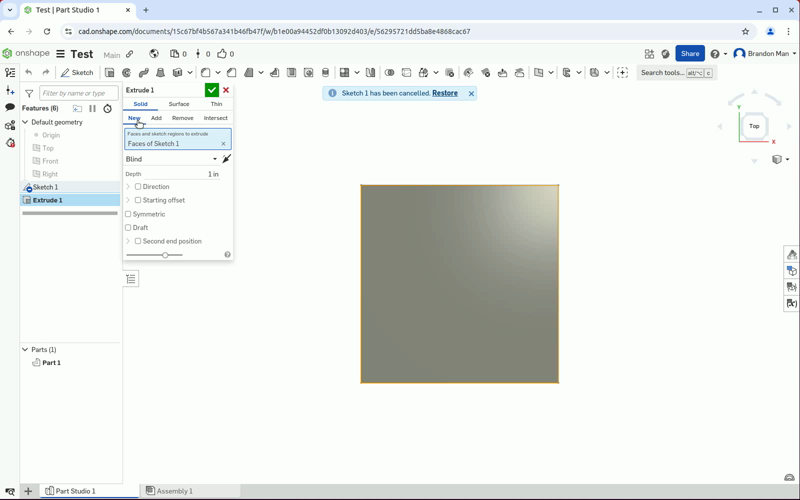
key(tab, 4)
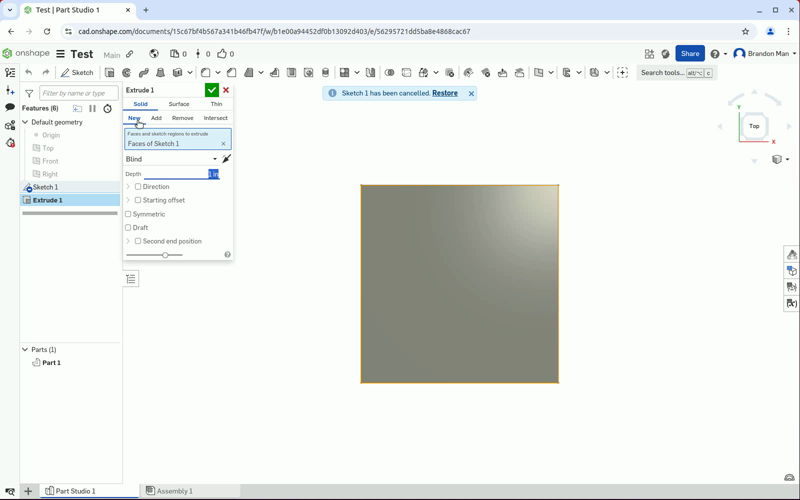
text(40.92)
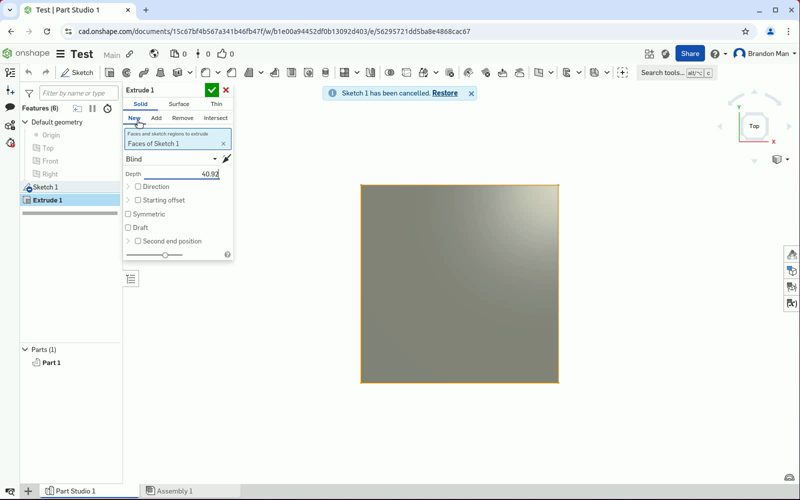
key(tab, 3)
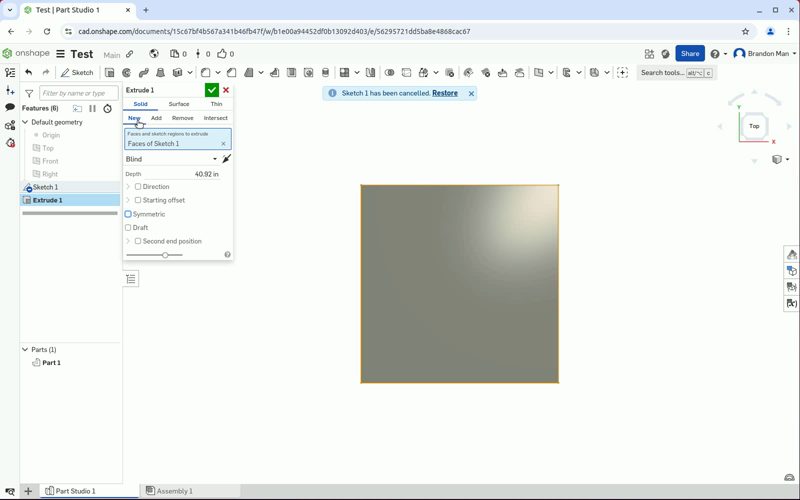
key(space)
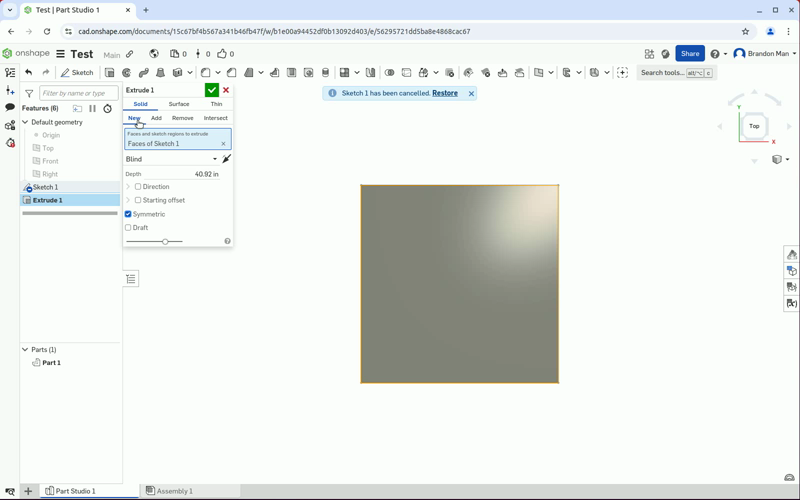
key(enter)
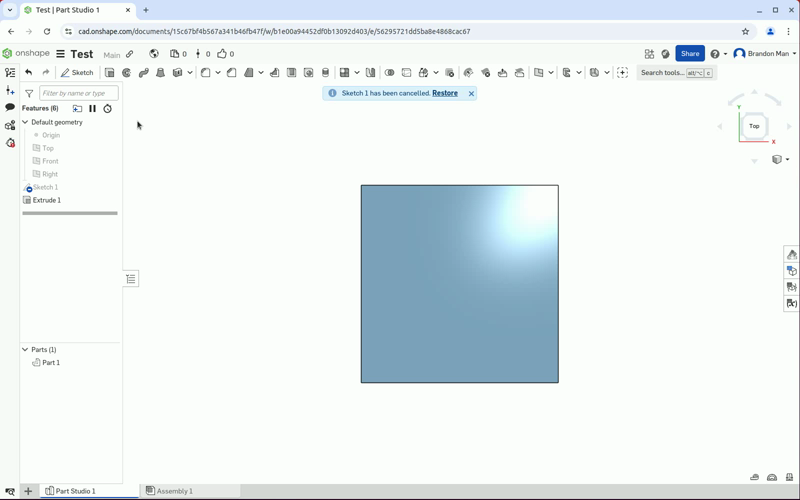
key(shift+h)
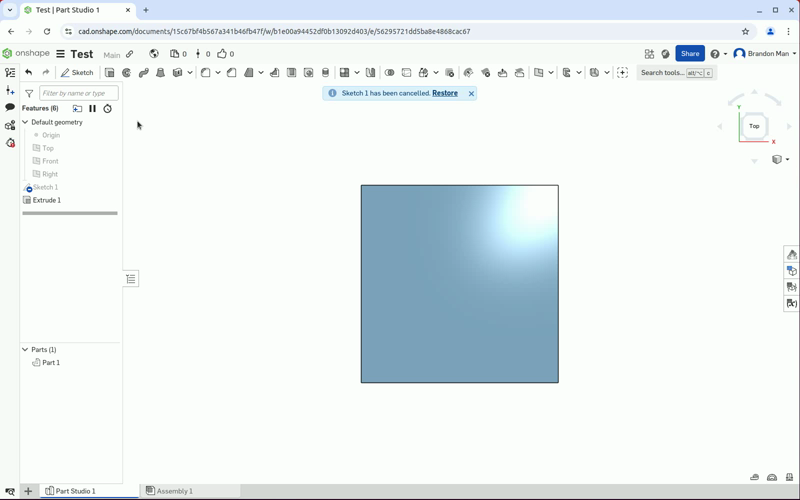
key(shift+h)
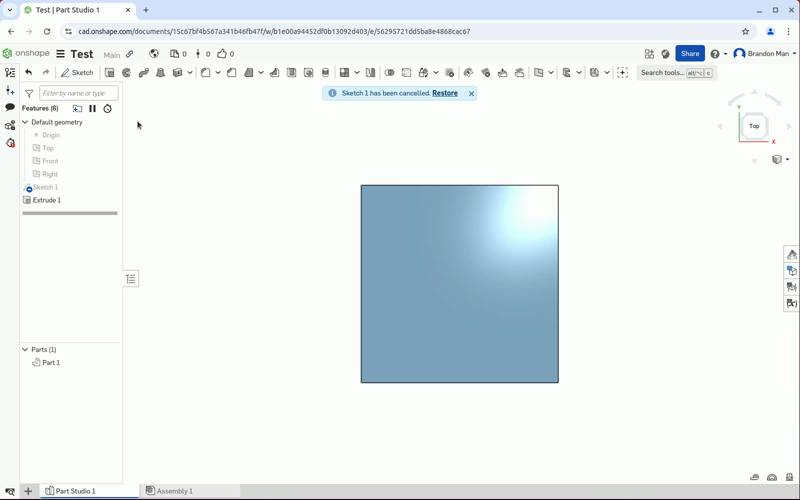
mouse_move(73, 189)
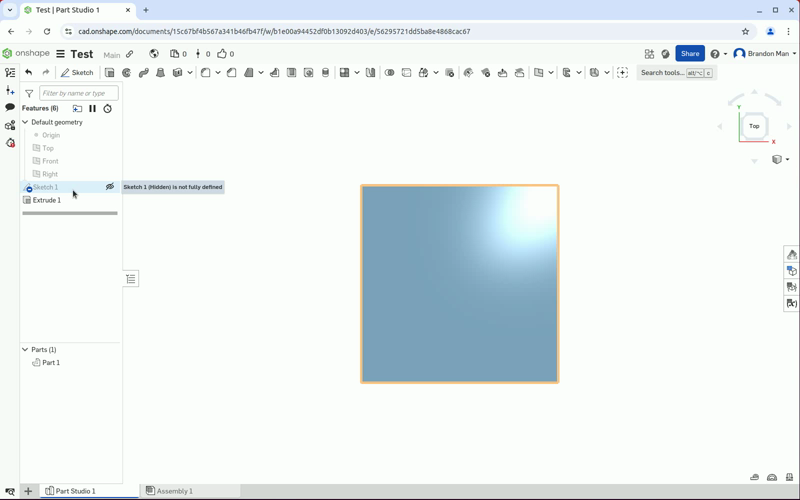
click(73, 189)
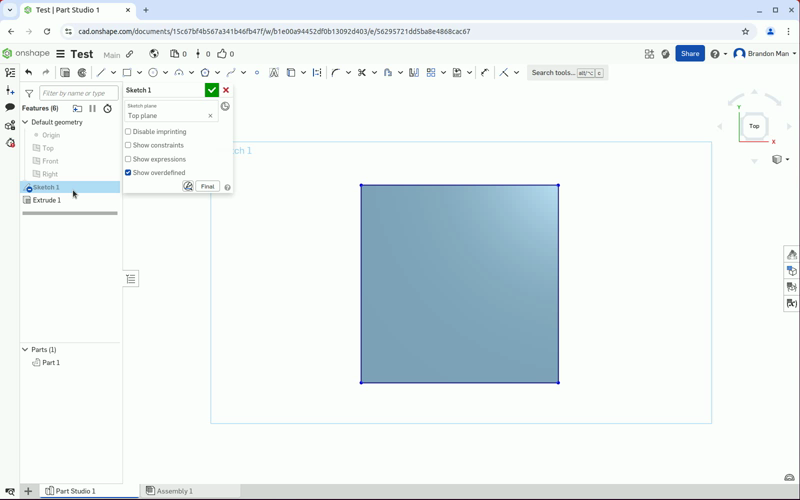
mouse_move(229, 92)
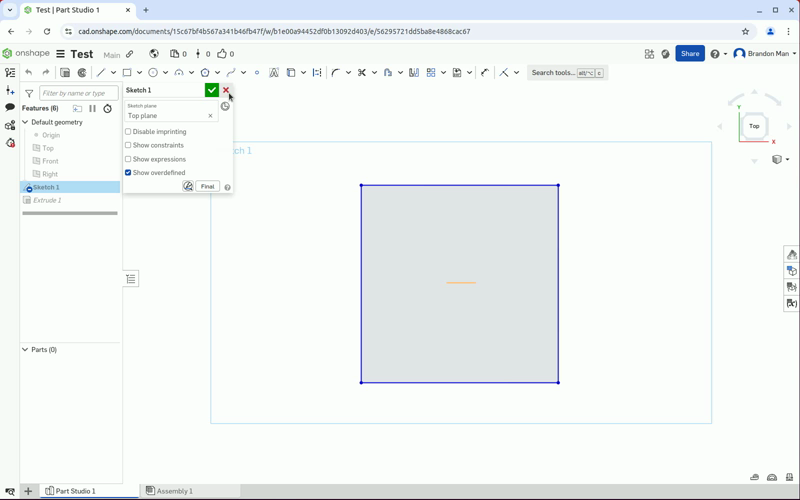
click(229, 92)
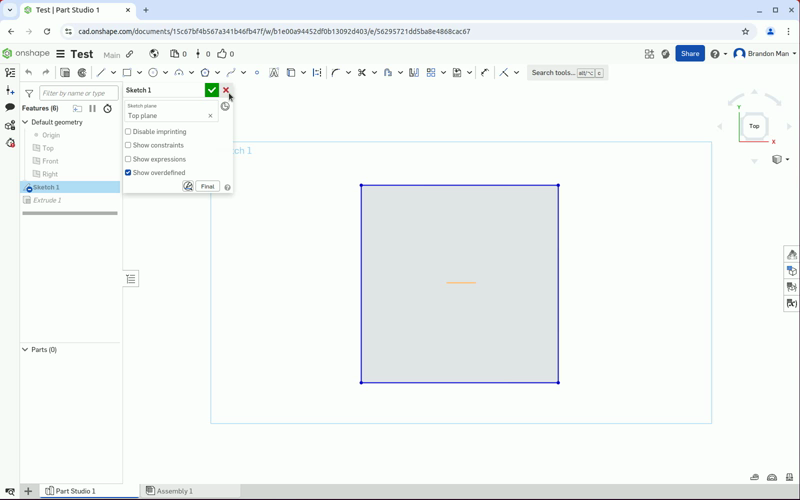
key(shift+s)
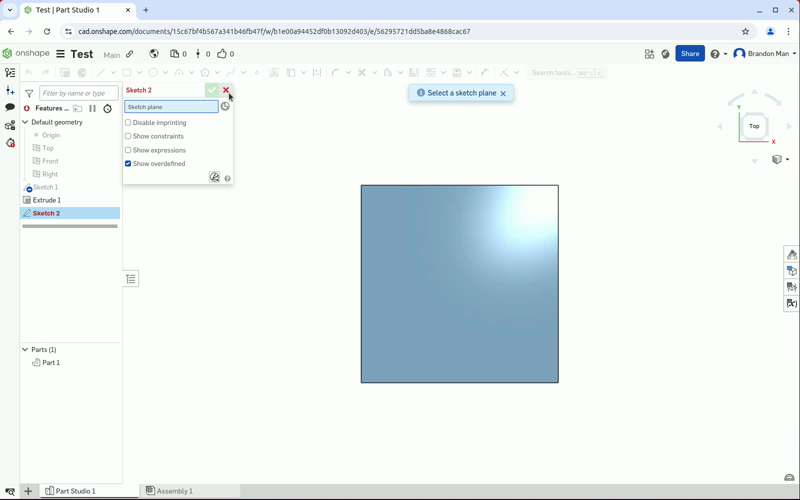
mouse_move(73, 150)
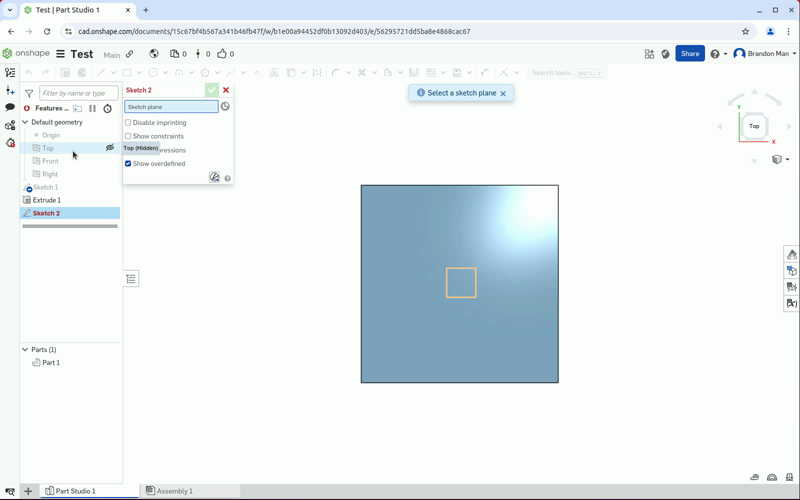
click(73, 150)
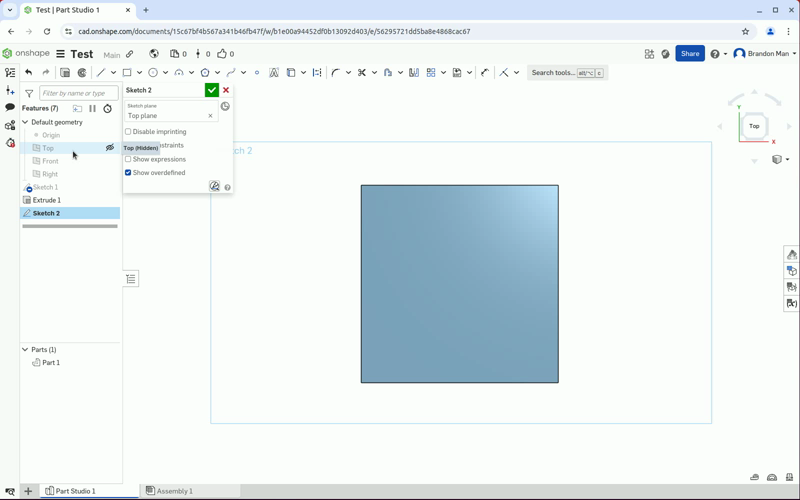
mouse_move(73, 352)
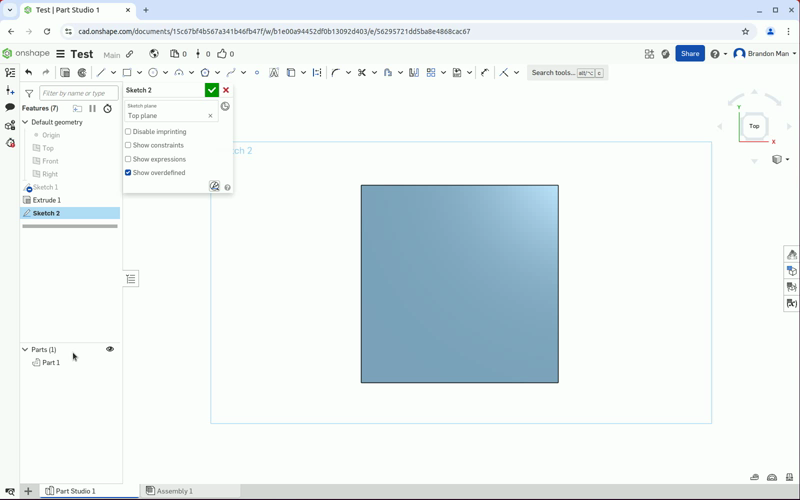
key(y)
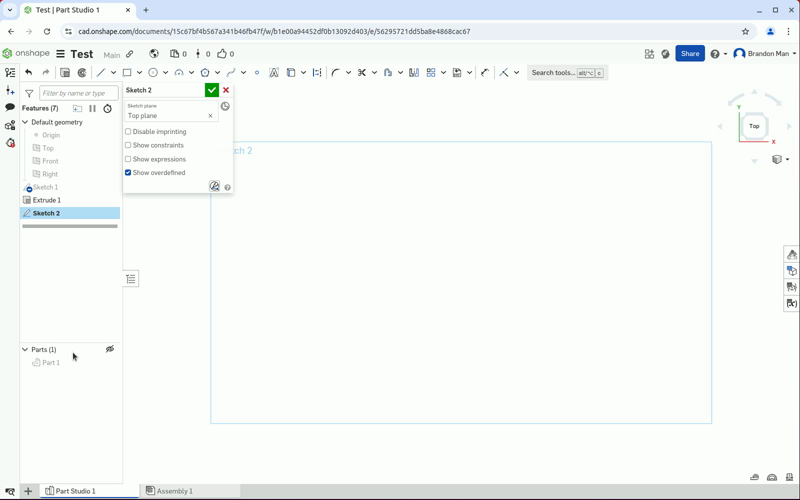
key(l)
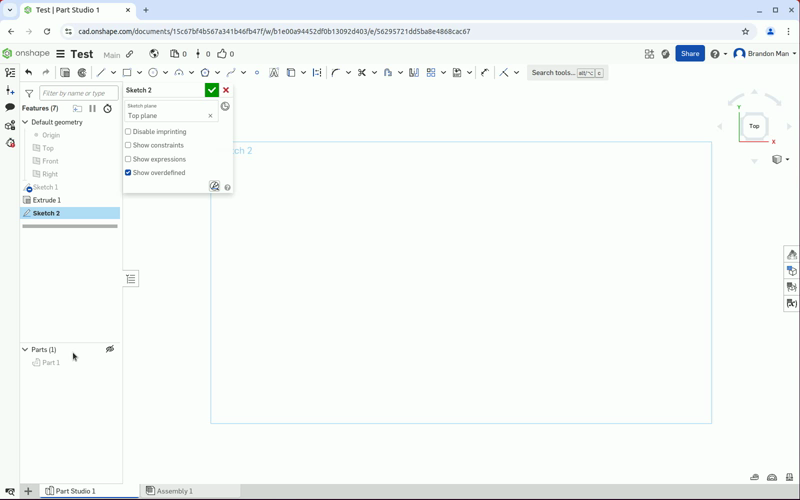
key_down(shift)
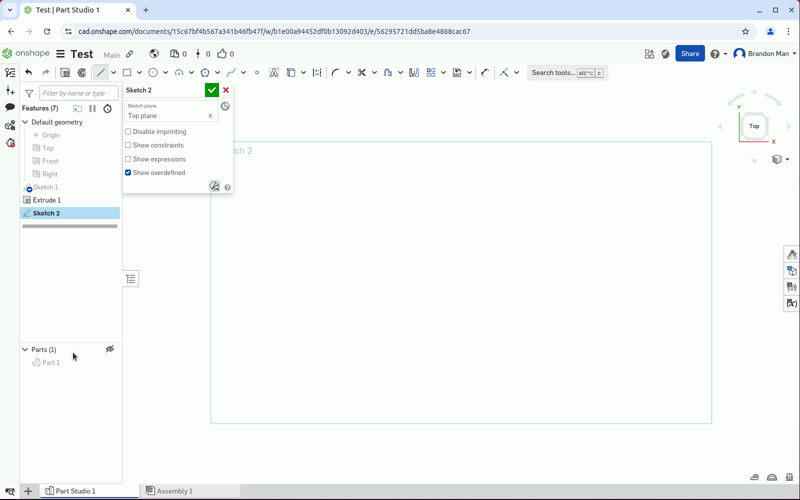
mouse_move(361, 200)
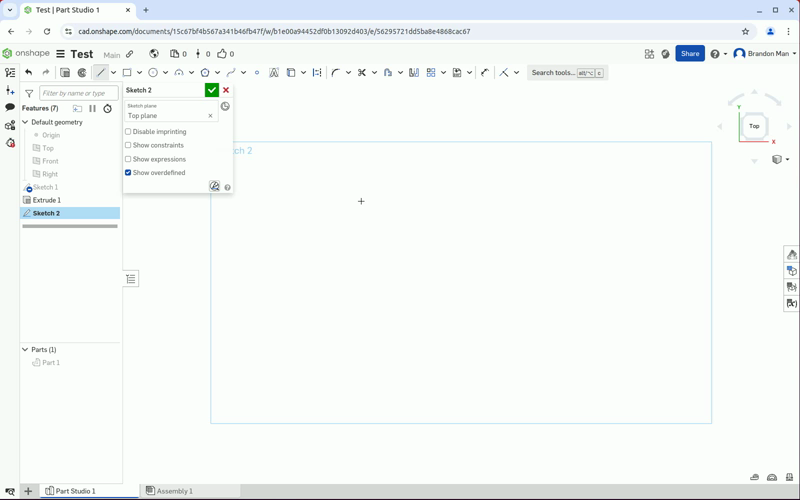
click(361, 200)
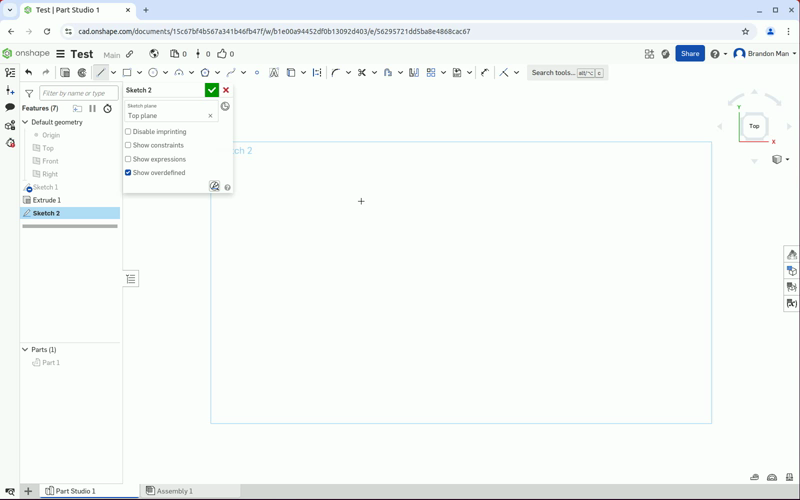
key_up(shift)
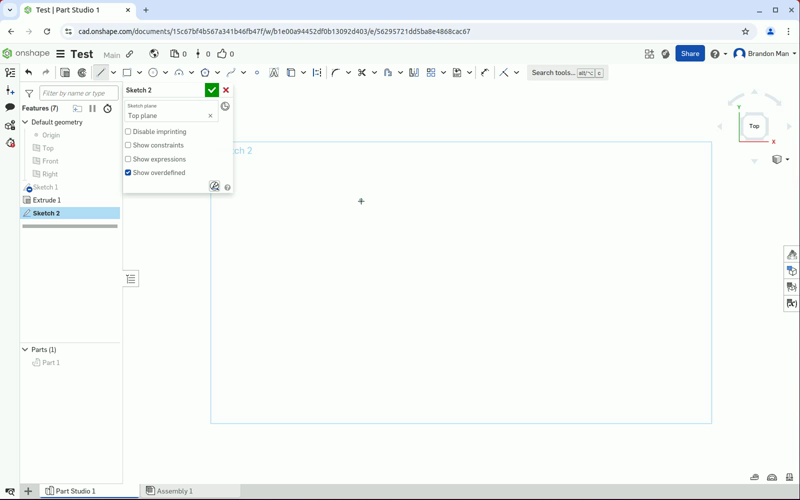
key_down(shift)
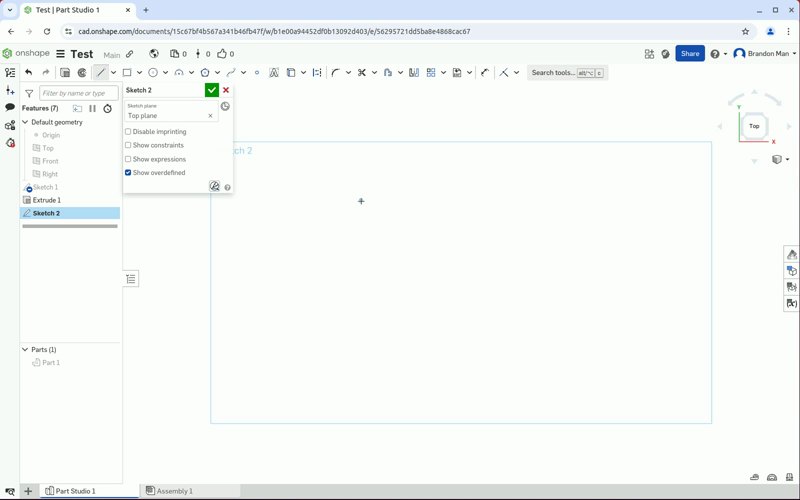
mouse_move(391, 200)
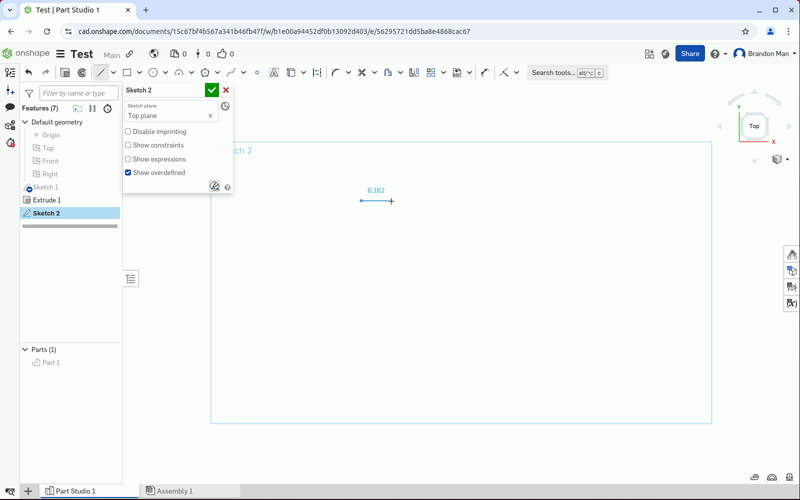
mouse_move(378, 200)
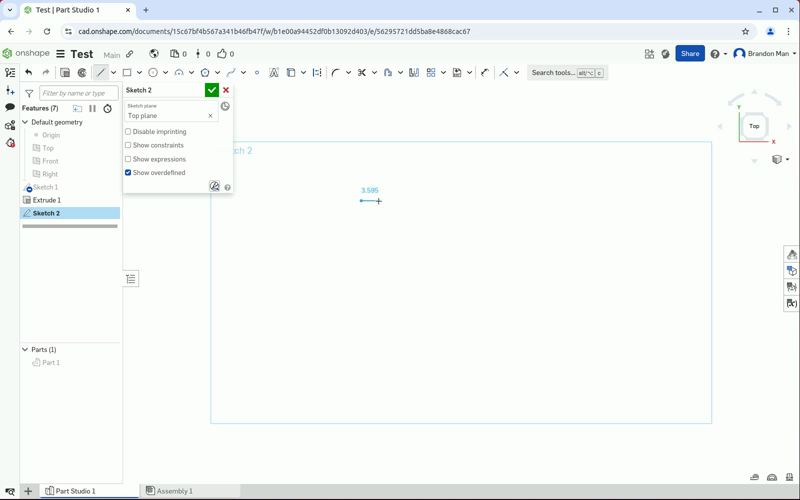
click(378, 200)
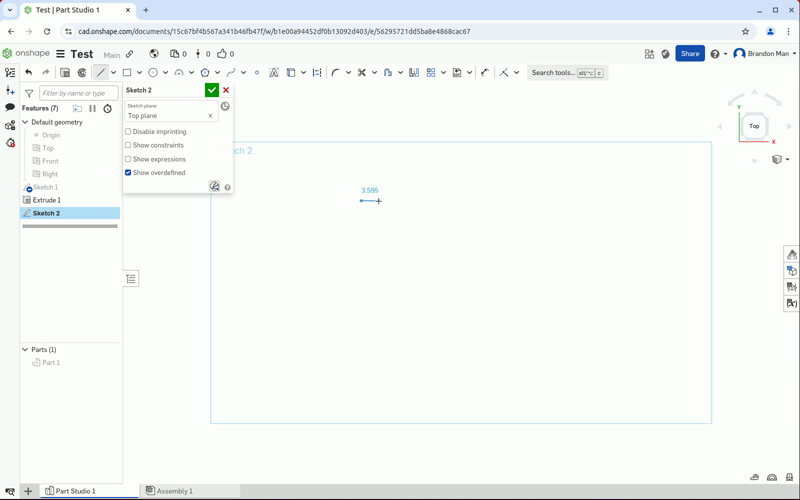
key_up(shift)
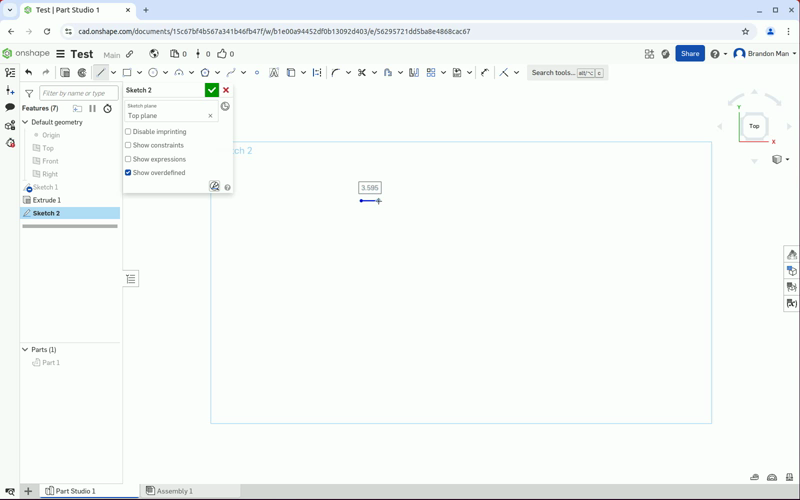
key_down(shift)
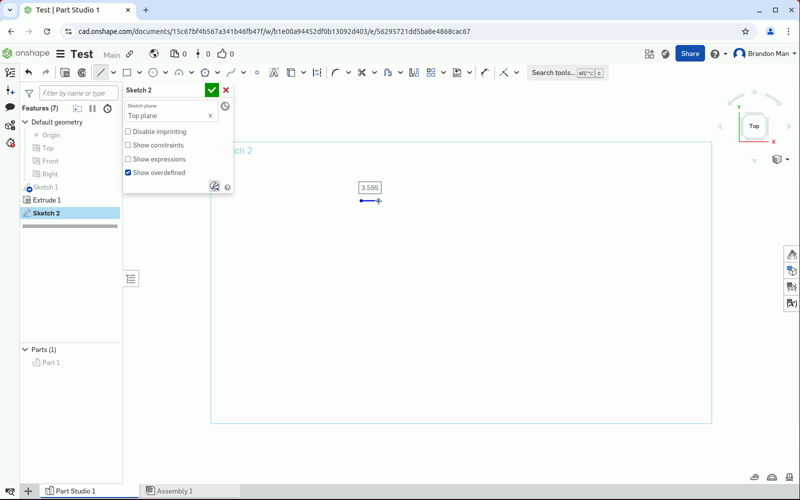
mouse_move(408, 200)
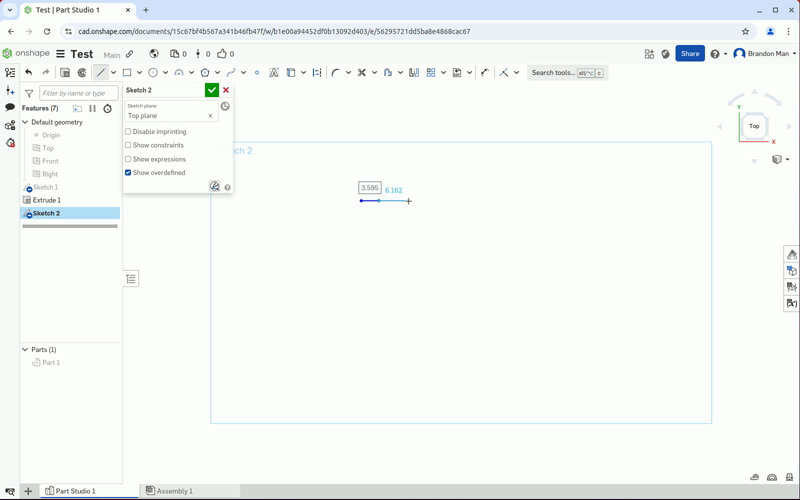
mouse_move(378, 183)
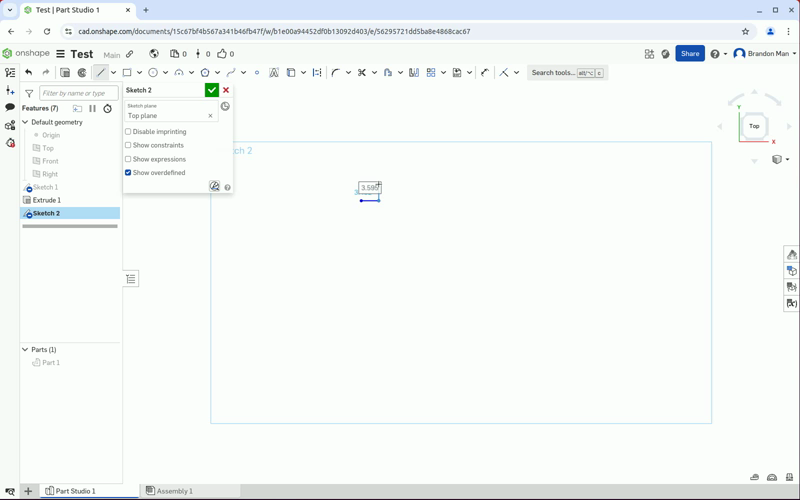
click(378, 183)
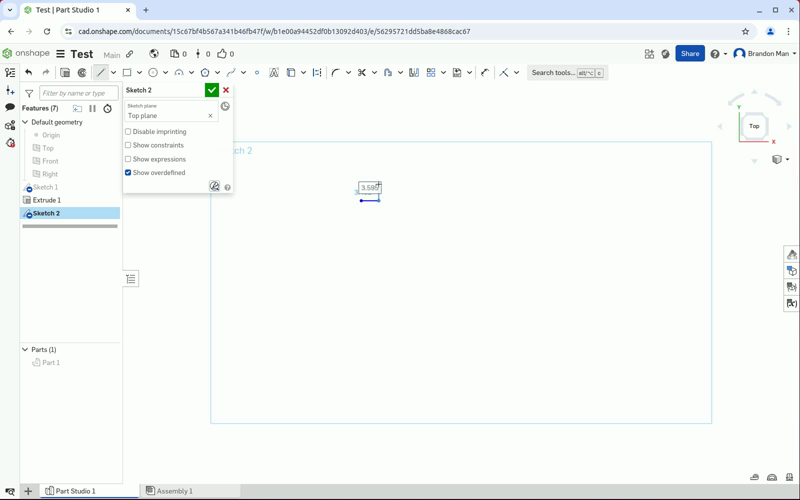
key_up(shift)
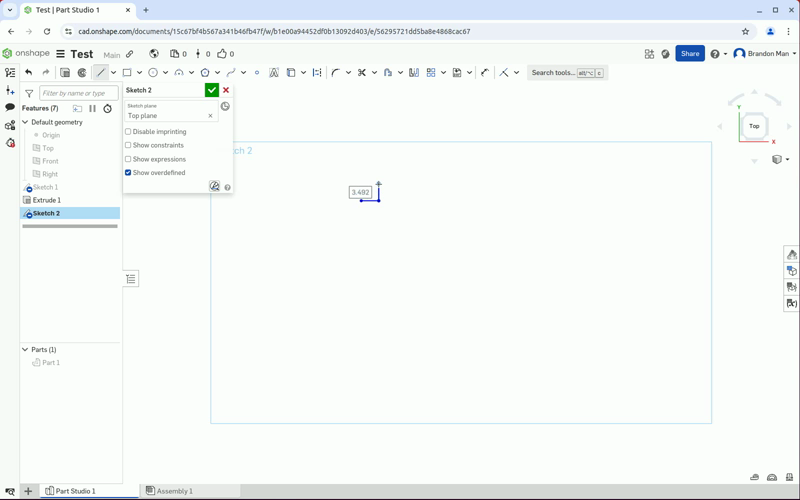
key_down(shift)
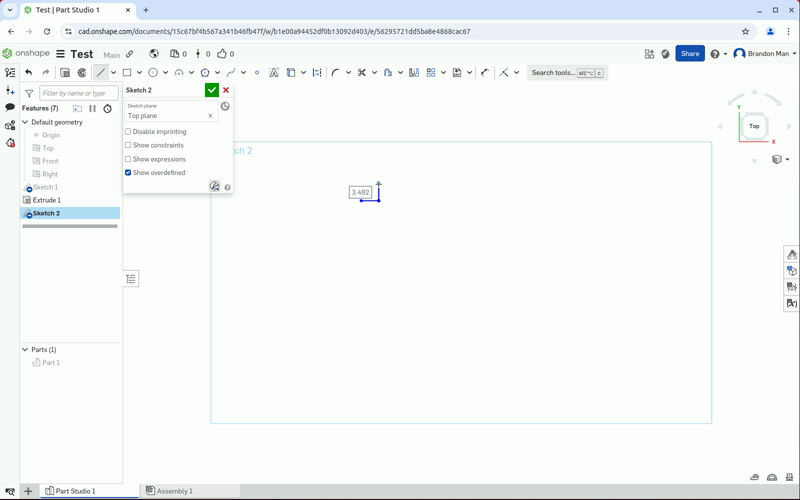
mouse_move(408, 183)
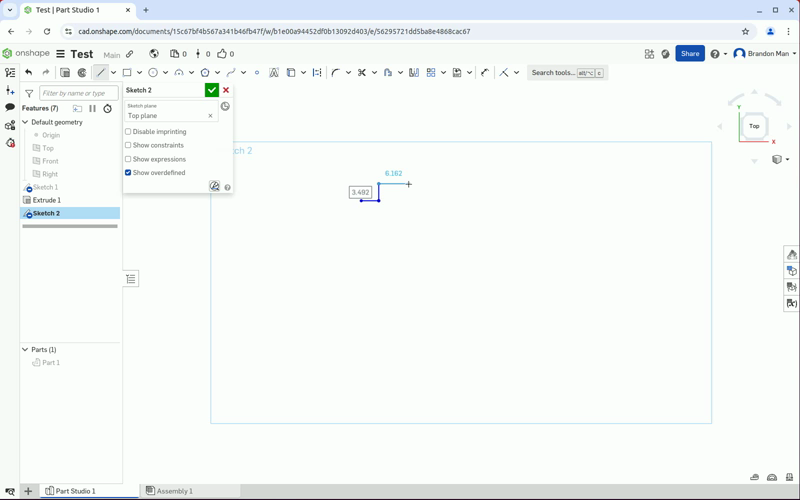
mouse_move(361, 183)
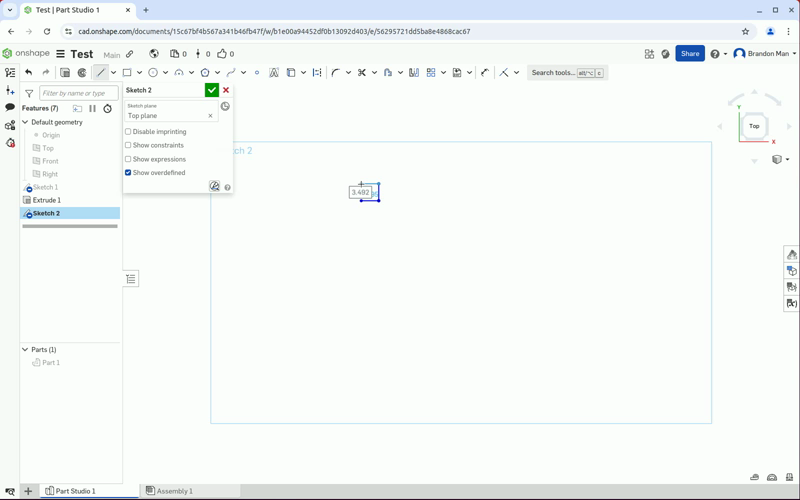
click(361, 183)
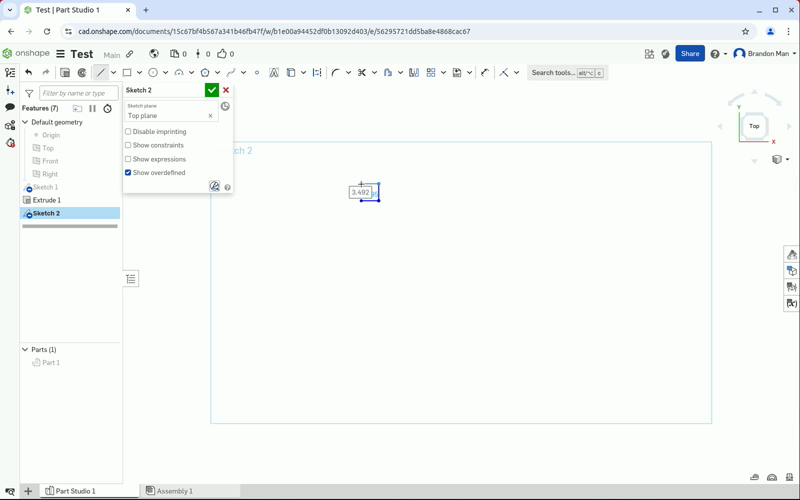
key_up(shift)
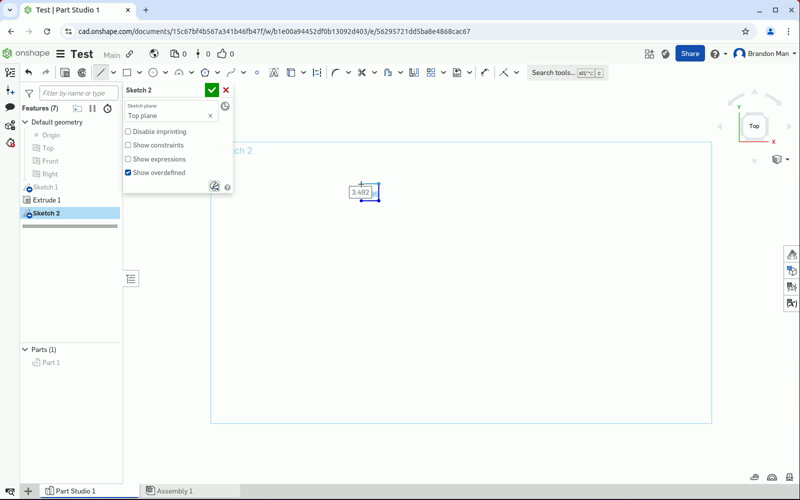
mouse_move(391, 183)
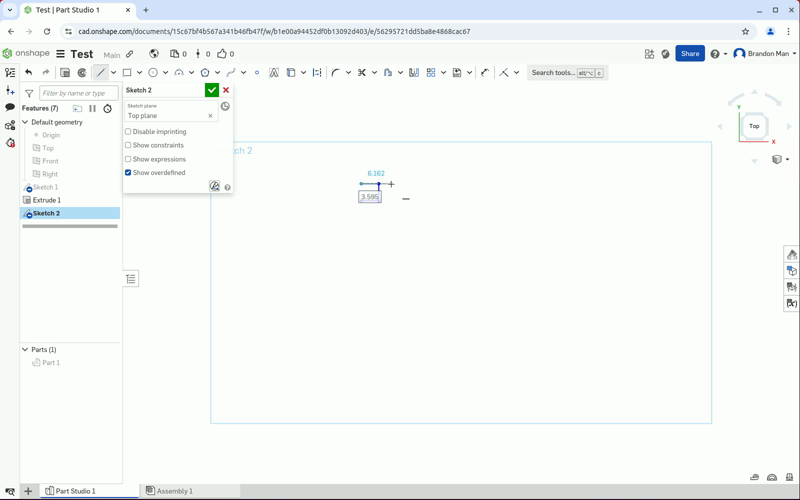
key_down(shift)
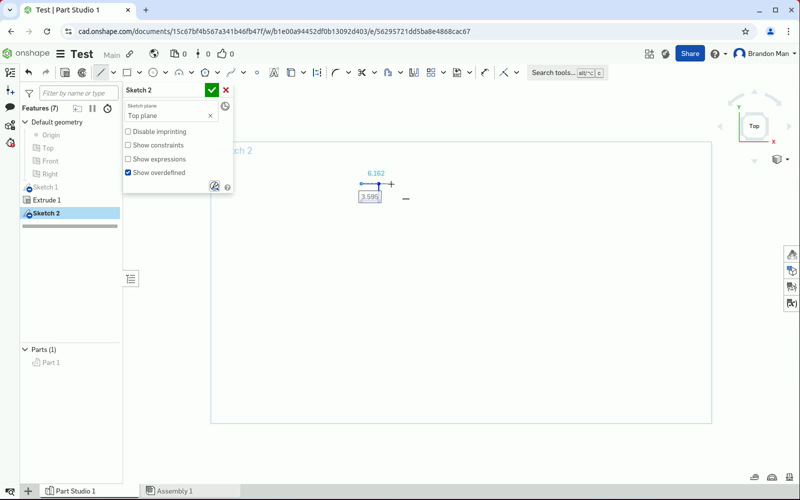
mouse_move(361, 200)
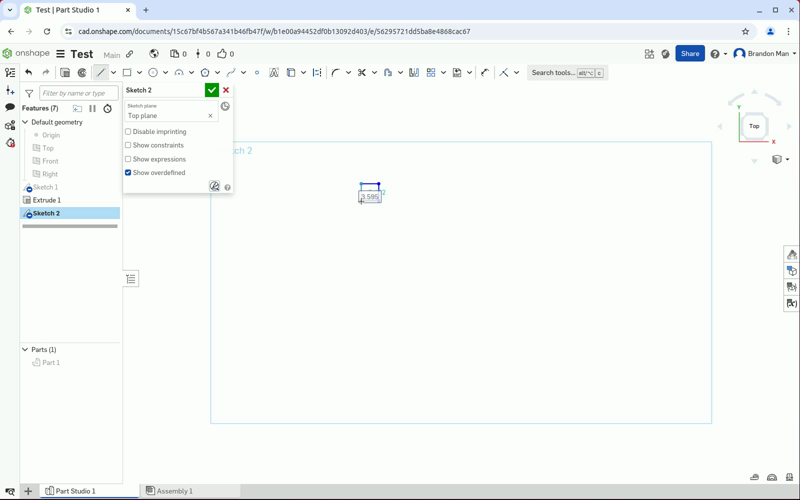
key_up(shift)
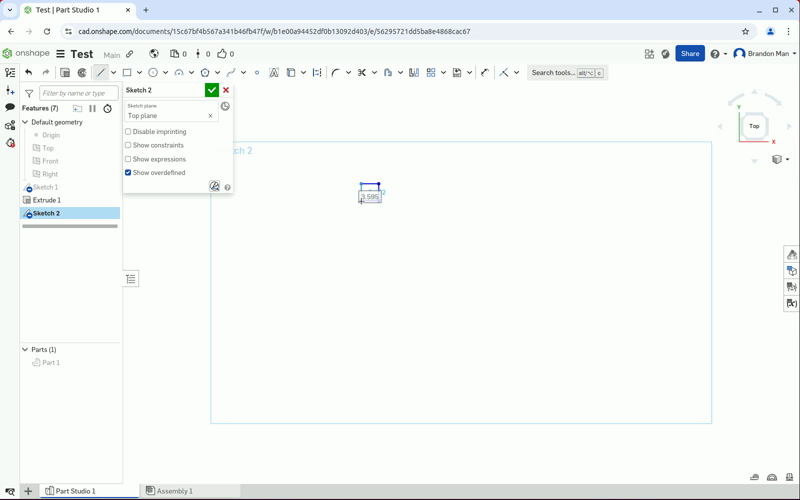
click(361, 200)
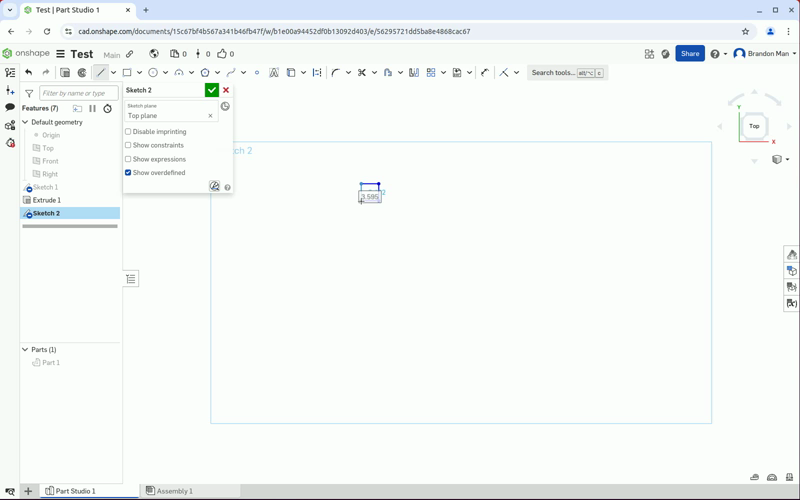
key(esc)
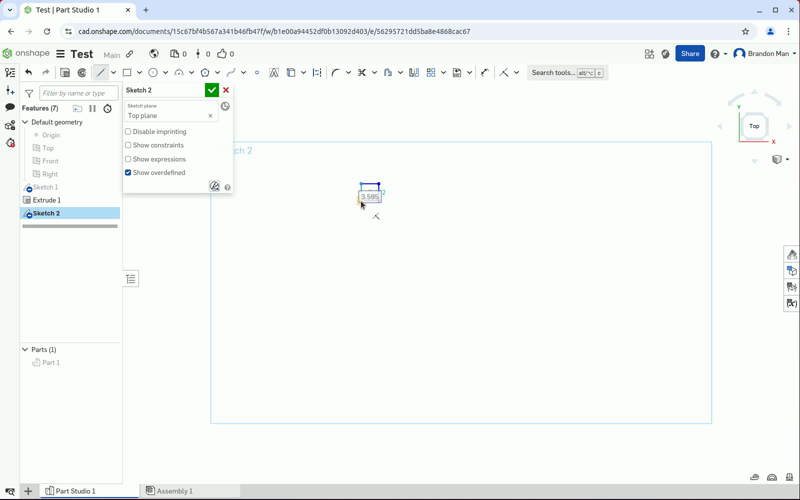
mouse_move(377, 200)
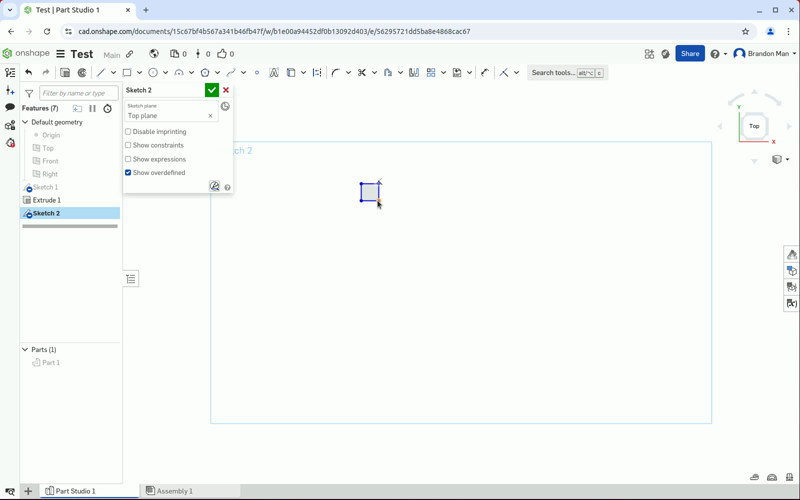
scroll(6)
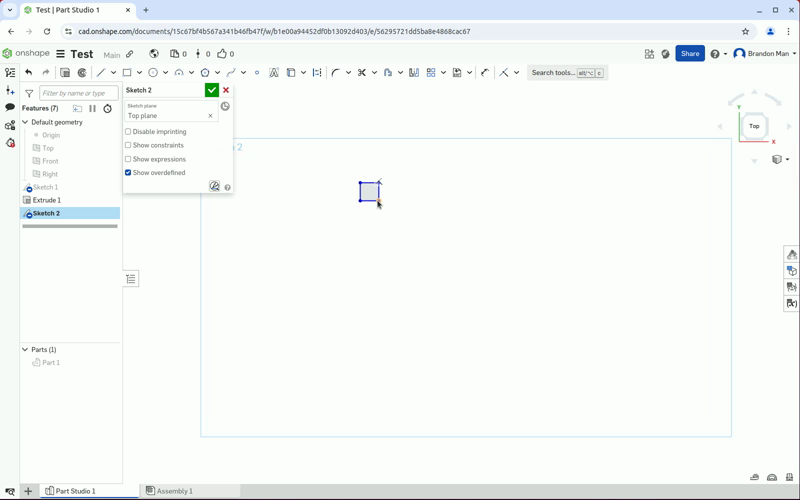
scroll(6)
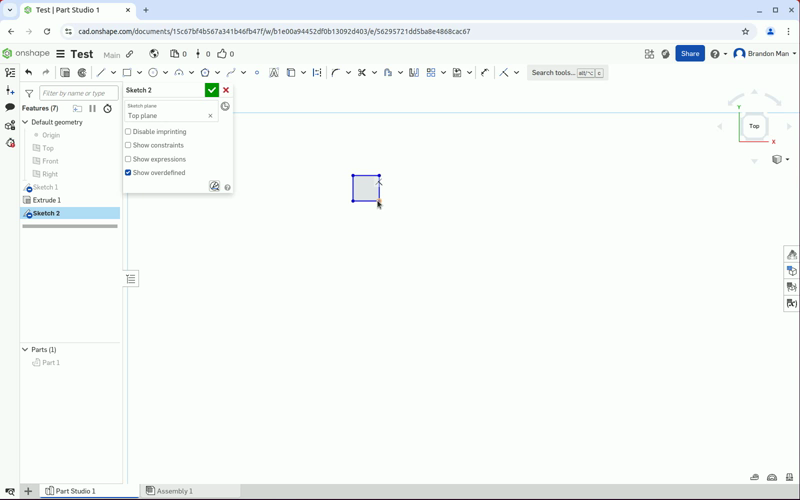
scroll(6)
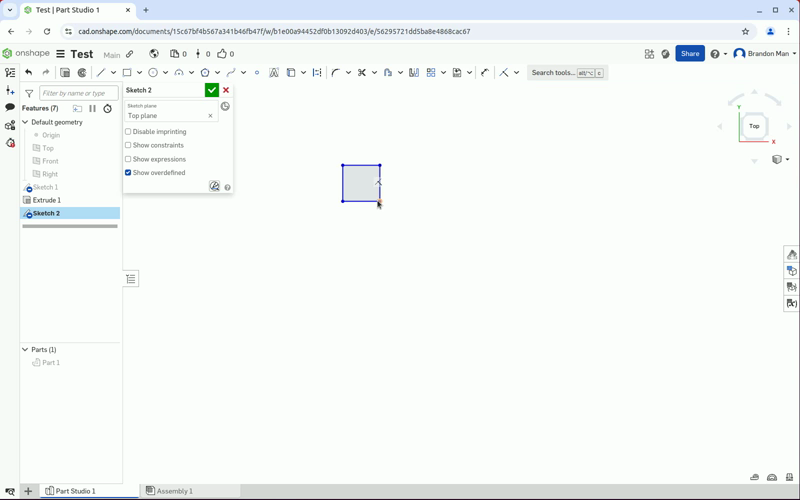
scroll(6)
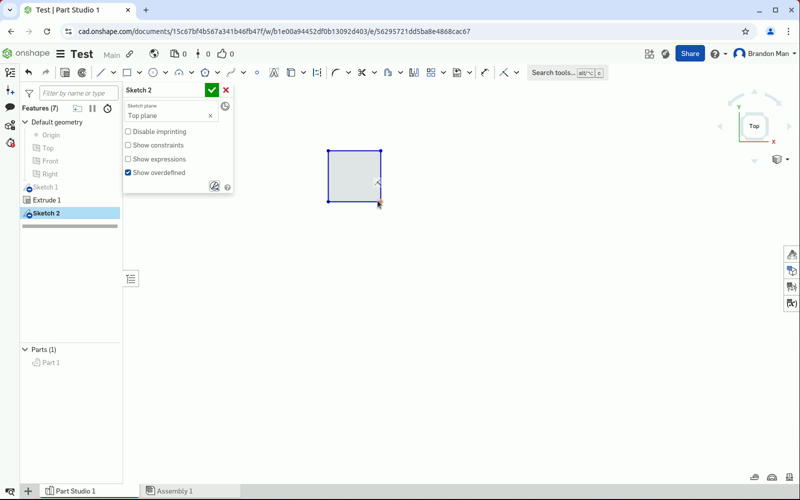
scroll(6)
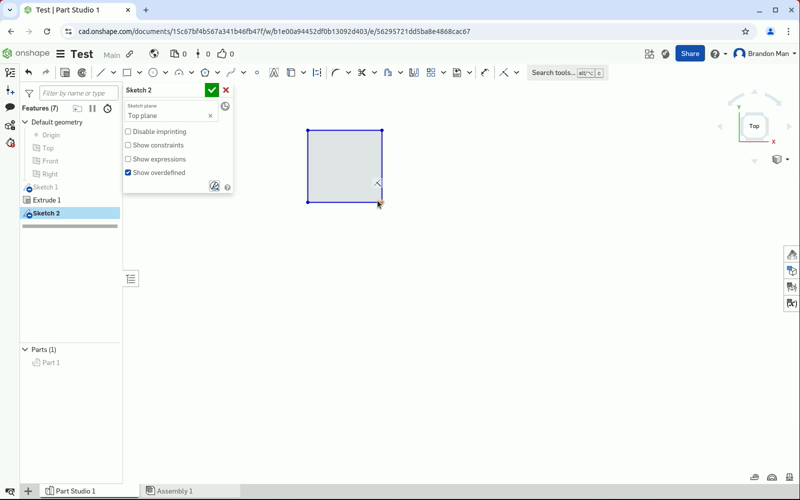
scroll(6)
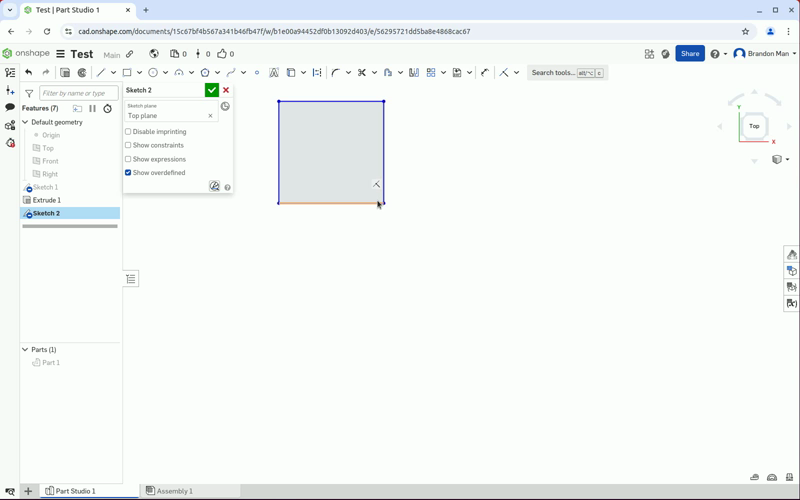
scroll(6)
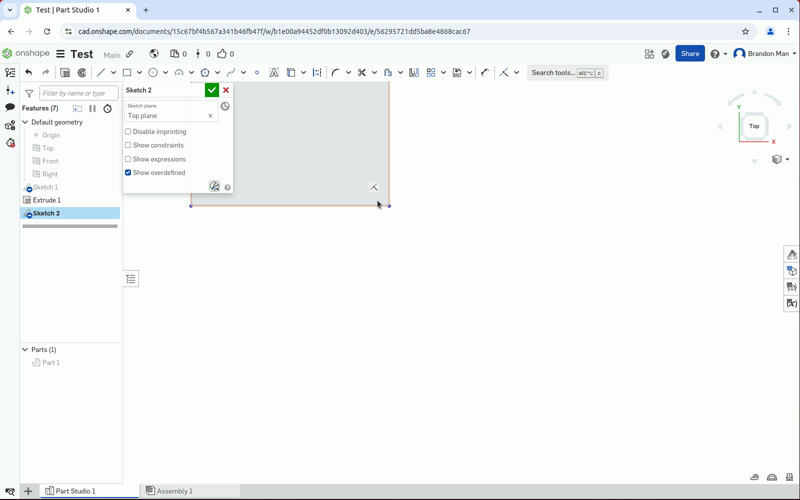
click(377, 200)
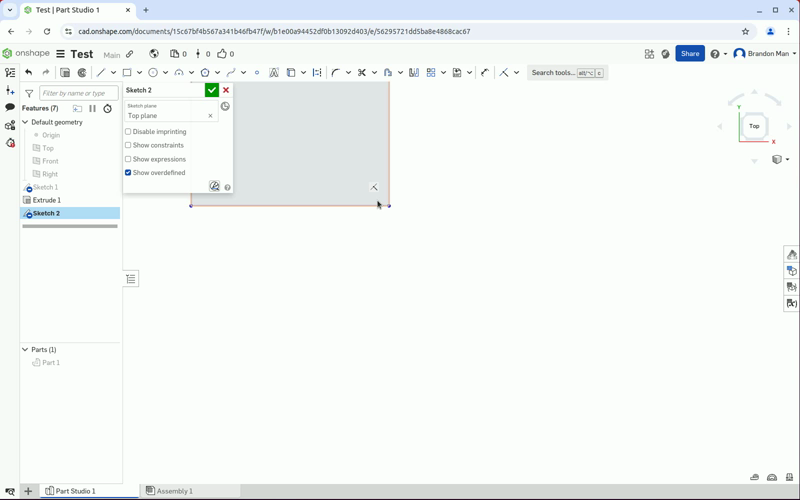
scroll(-6)
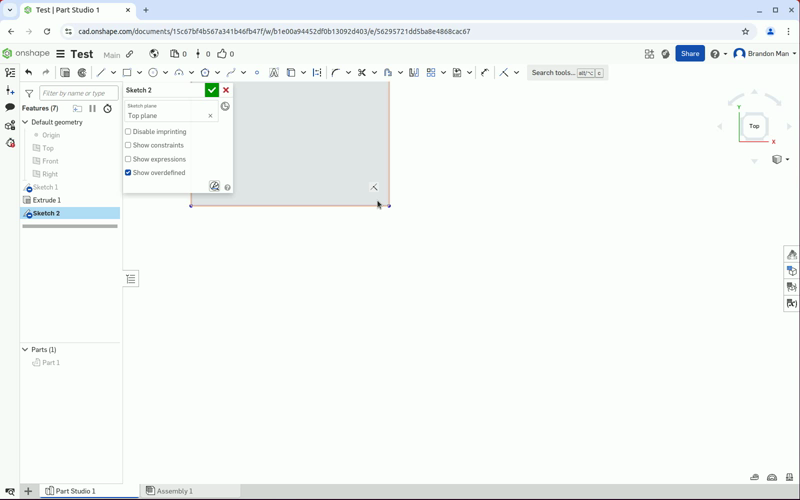
scroll(-6)
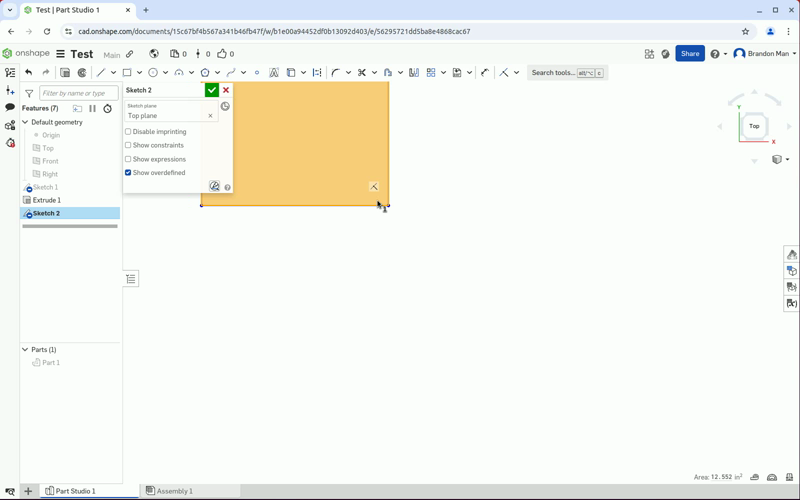
scroll(-6)
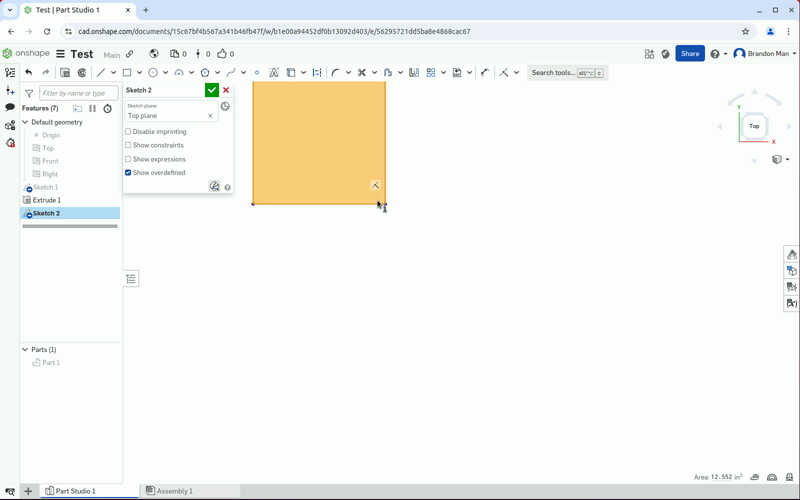
scroll(-6)
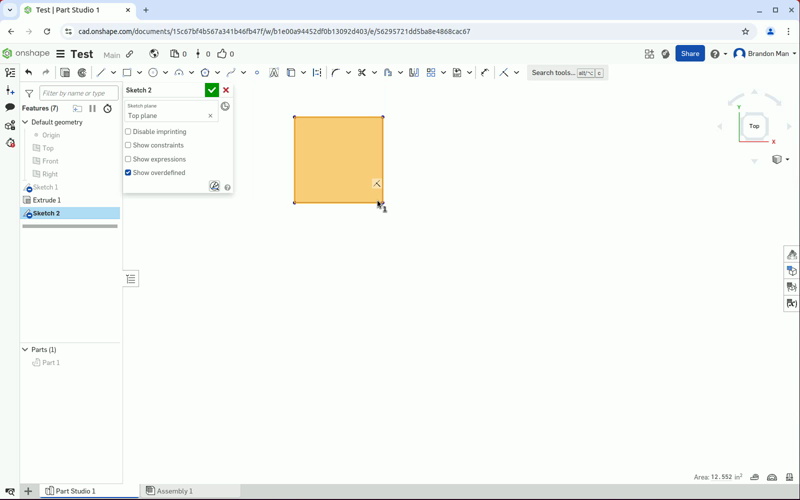
scroll(-6)
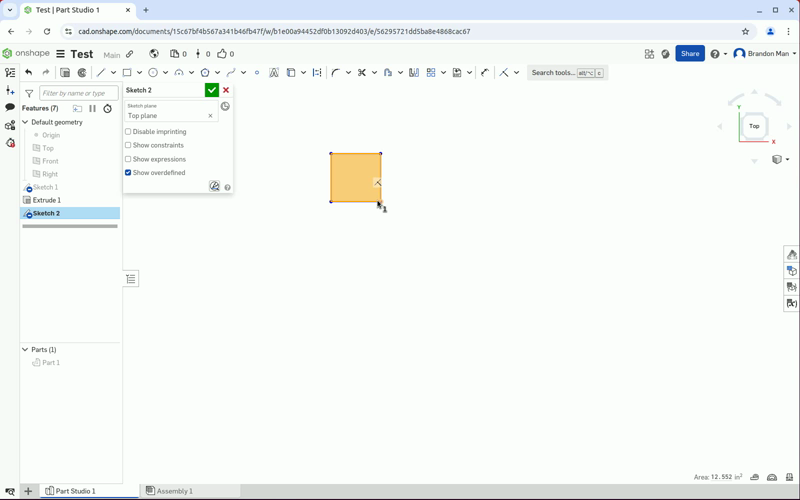
scroll(-6)
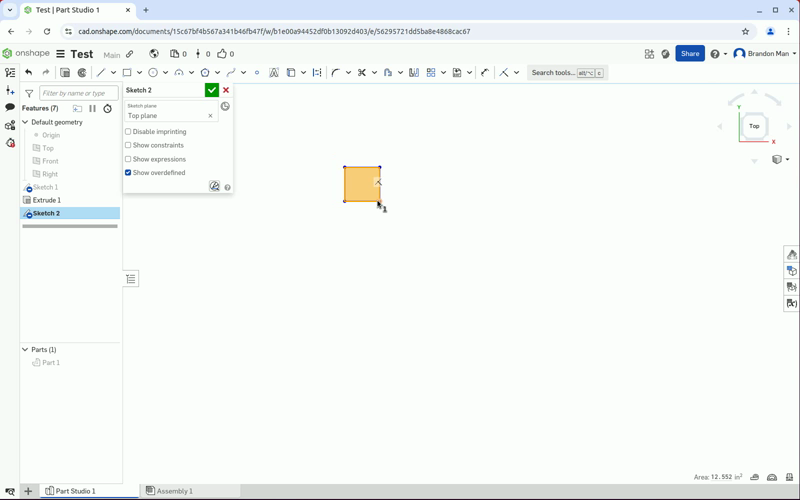
scroll(-6)
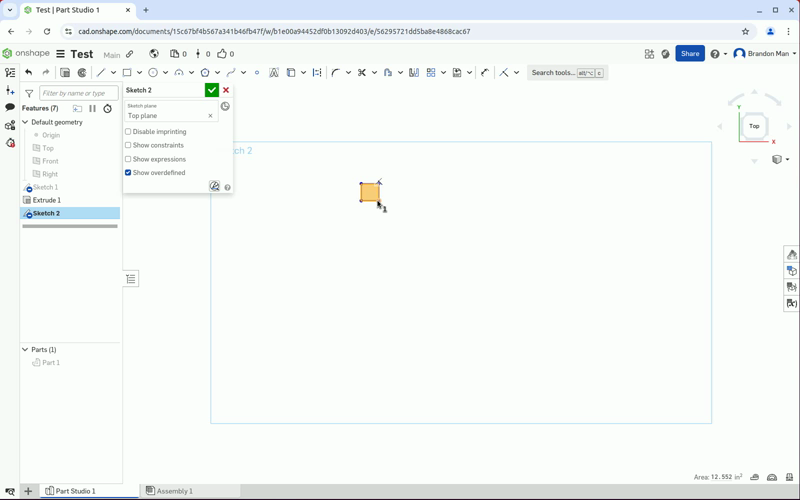
mouse_move(73, 352)
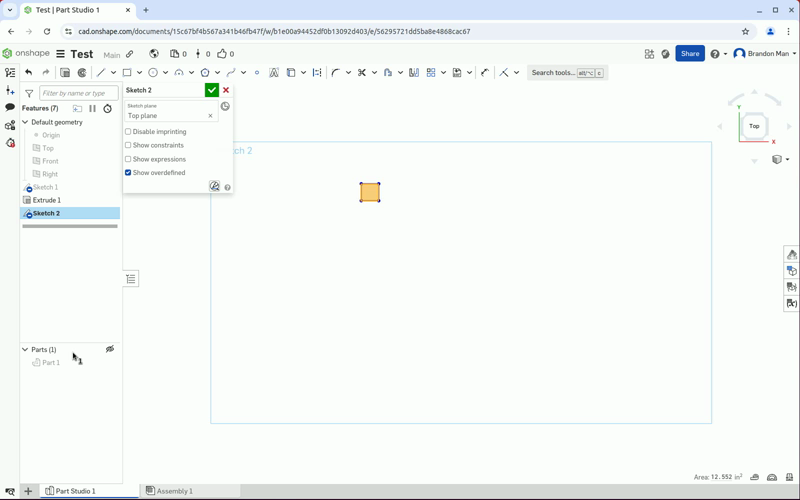
key(shift+y)
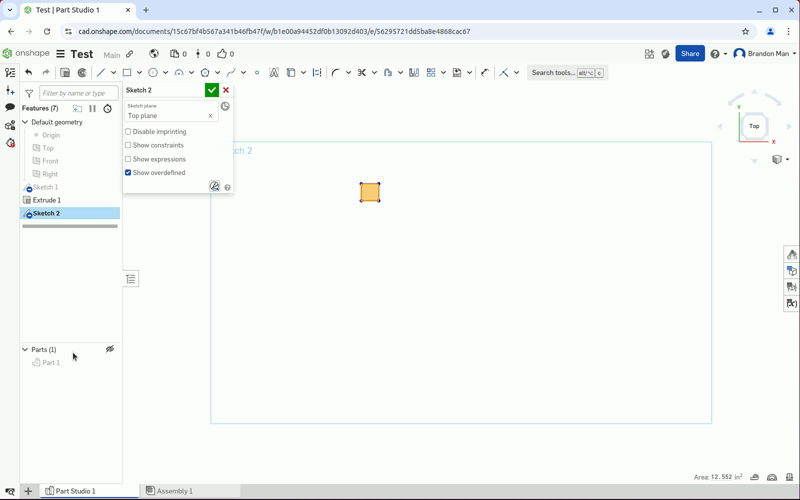
key(shift+e)
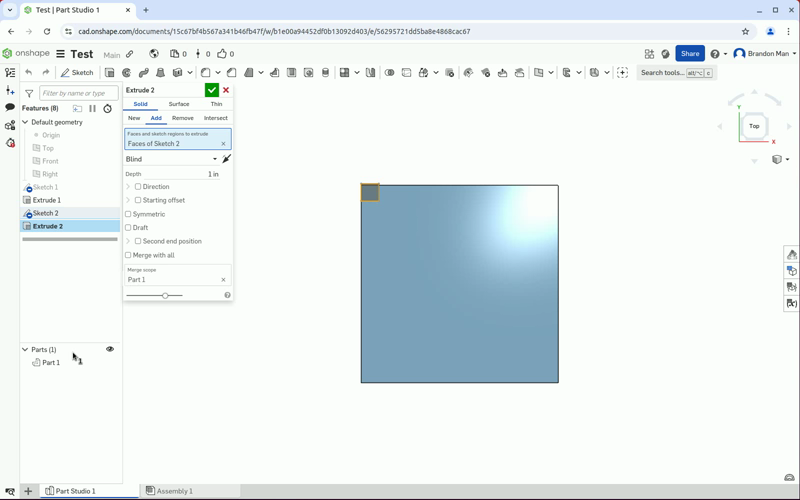
mouse_move(143, 106)
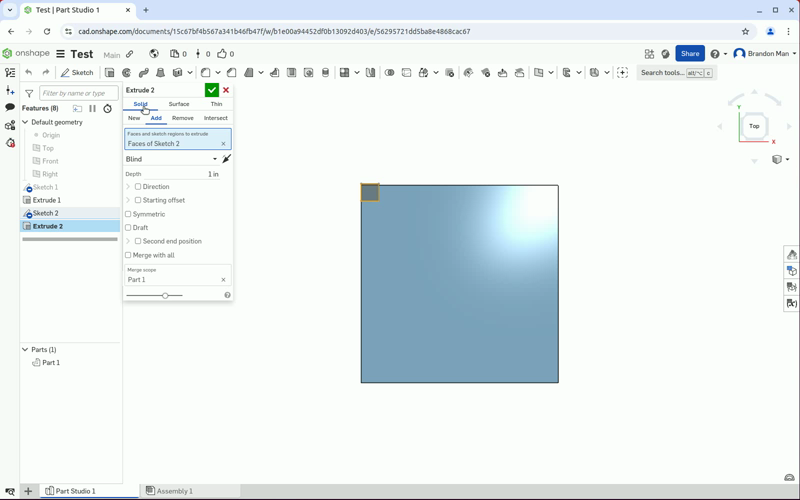
click(143, 106)
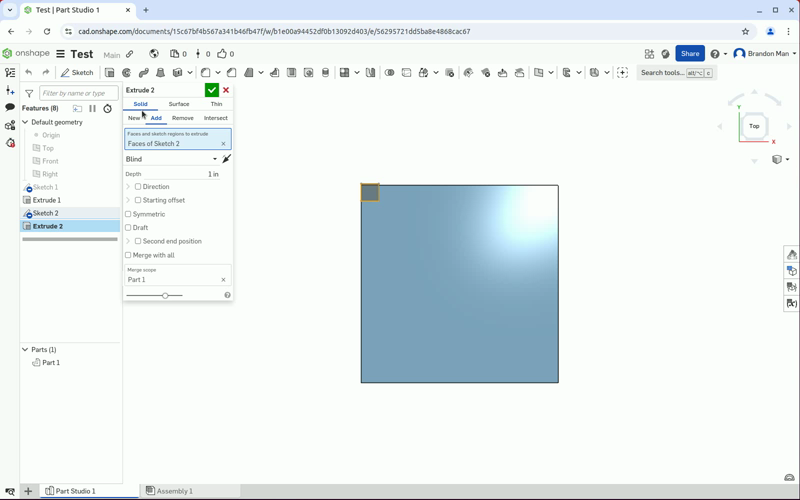
mouse_move(137, 120)
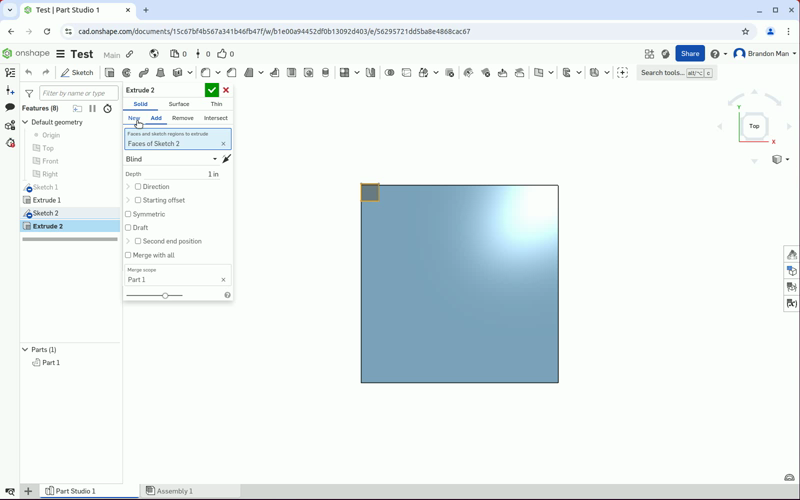
click(137, 120)
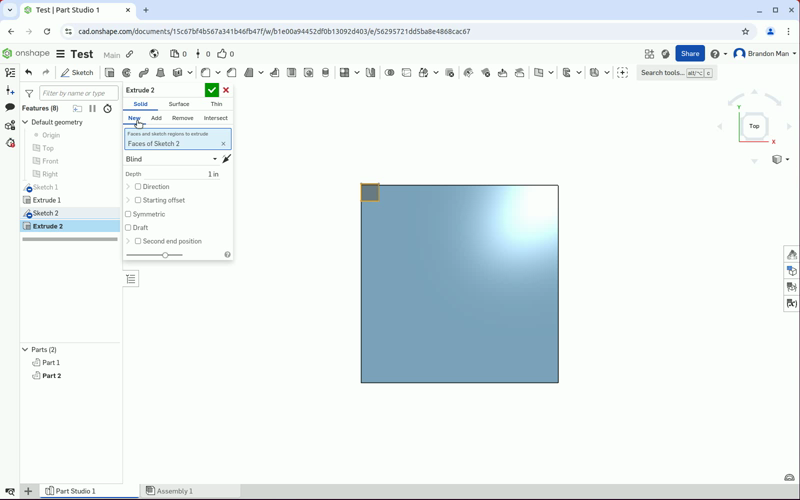
key(tab, 4)
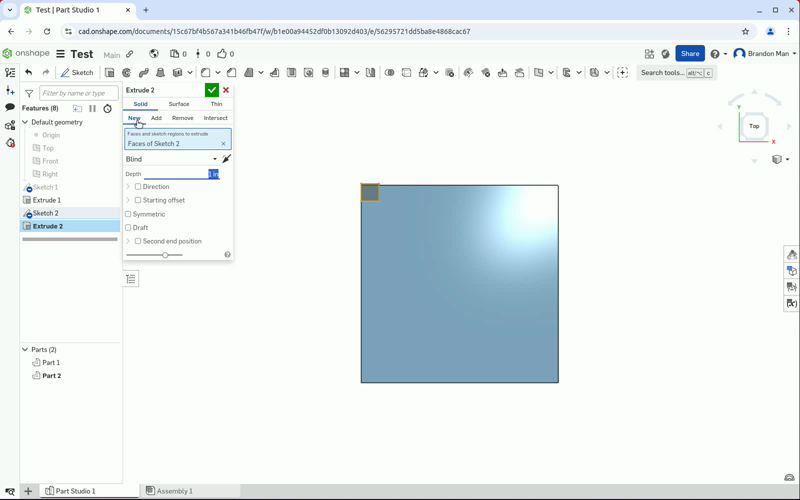
text(46.216)
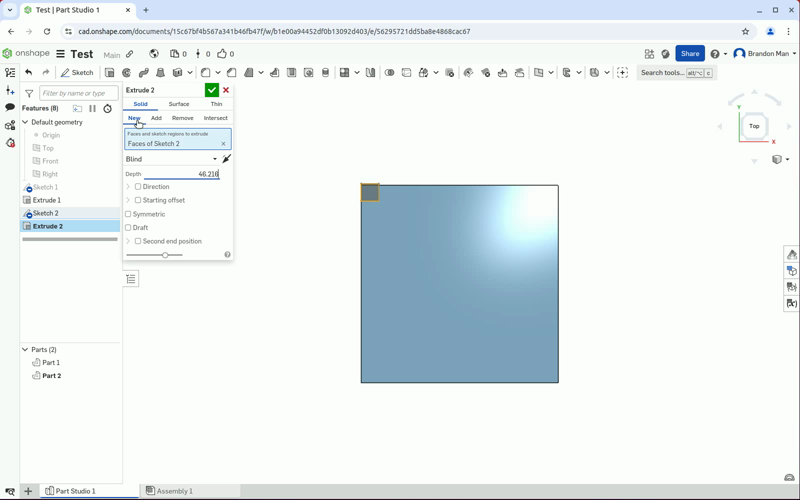
key(tab, 3)
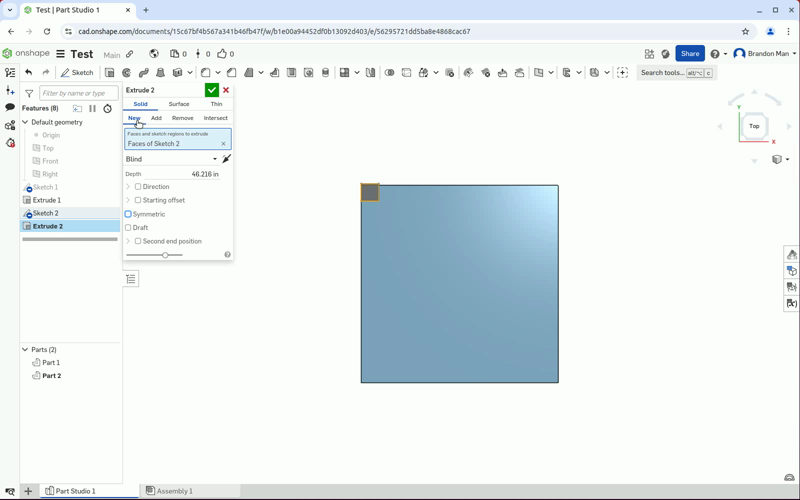
key(space)
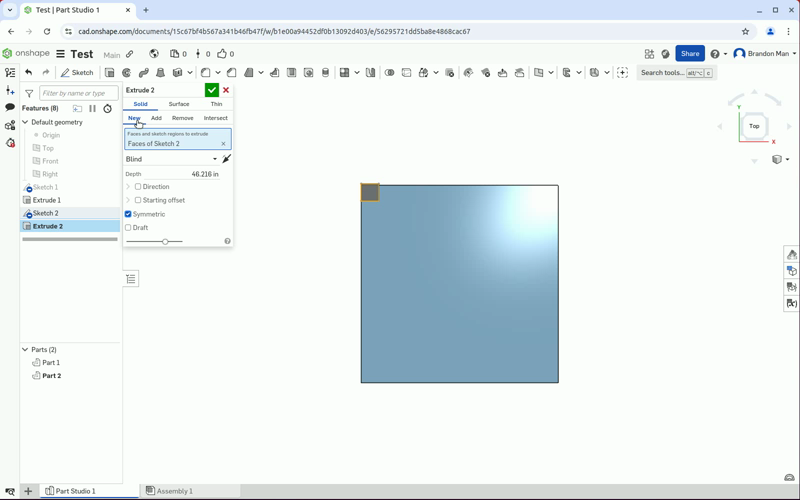
key(enter)
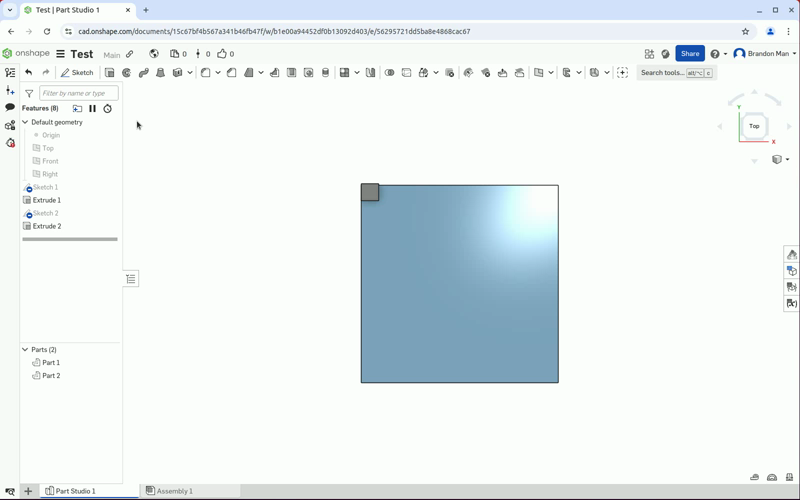
key(shift+h)
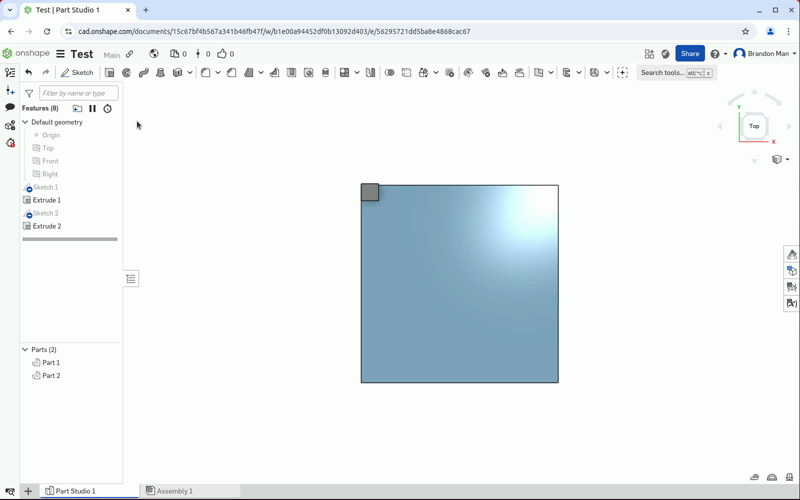
key(shift+h)
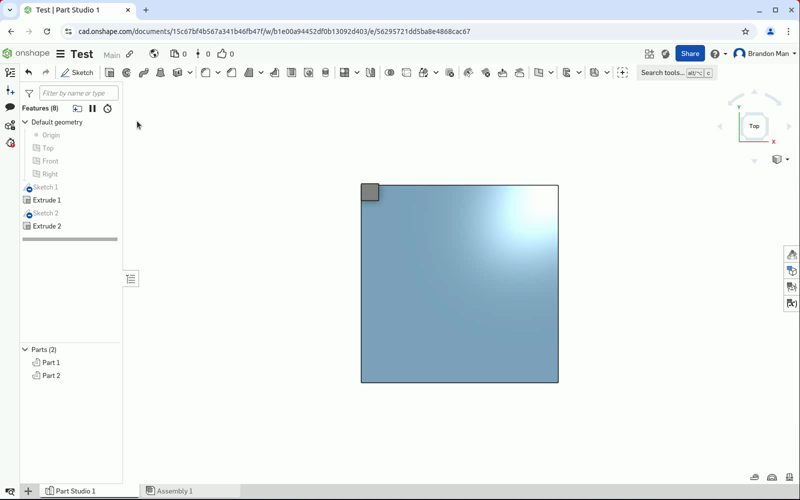
mouse_move(73, 189)
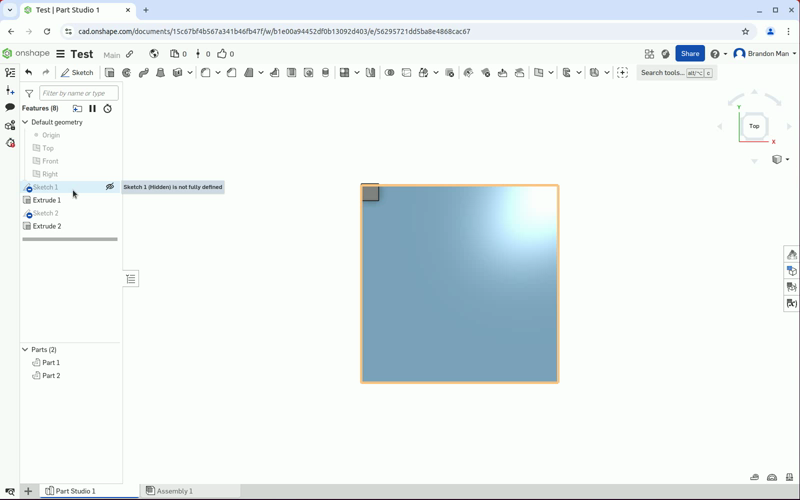
click(73, 189)
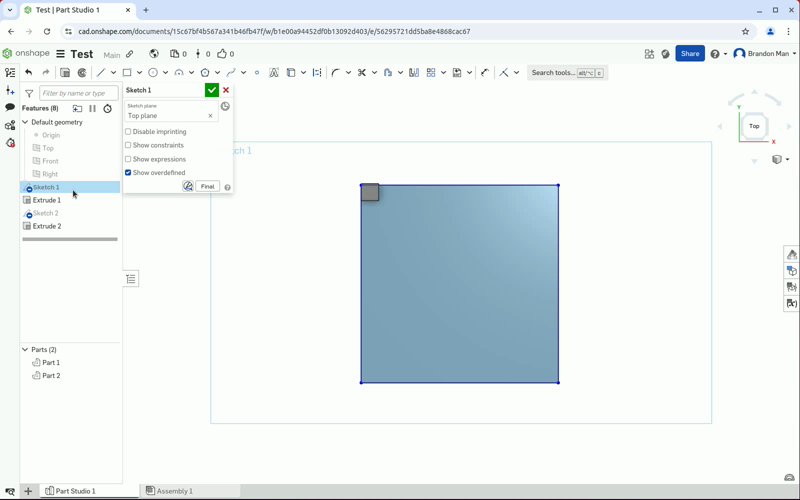
mouse_move(229, 92)
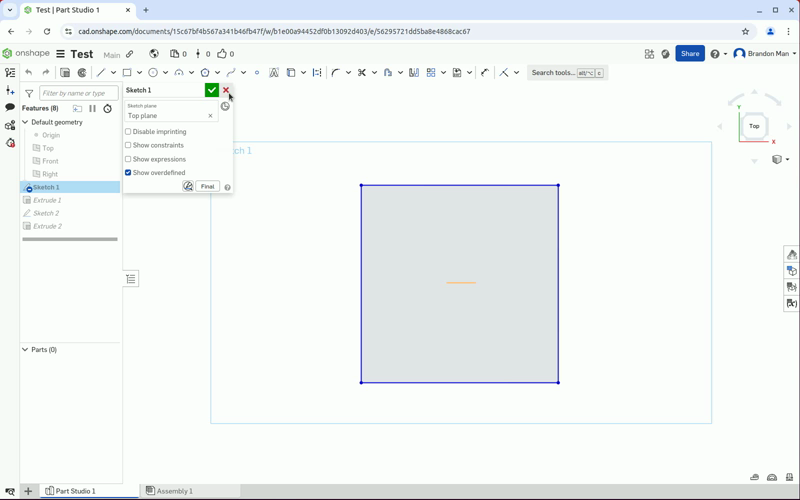
click(229, 92)
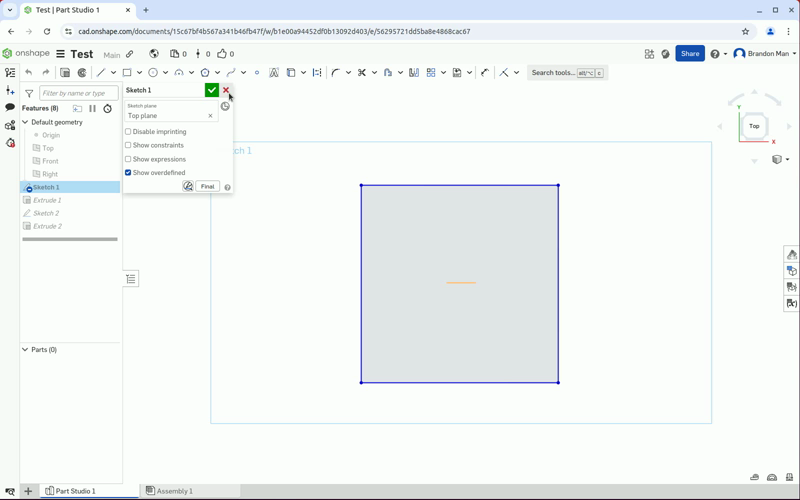
key(shift+s)
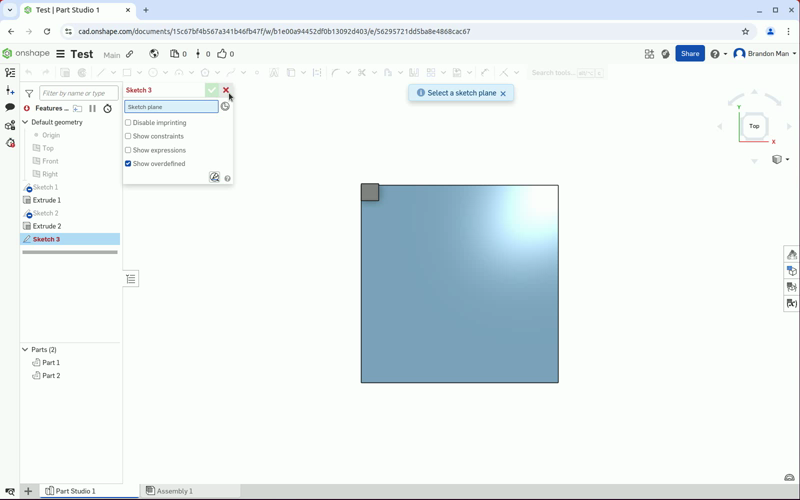
mouse_move(73, 150)
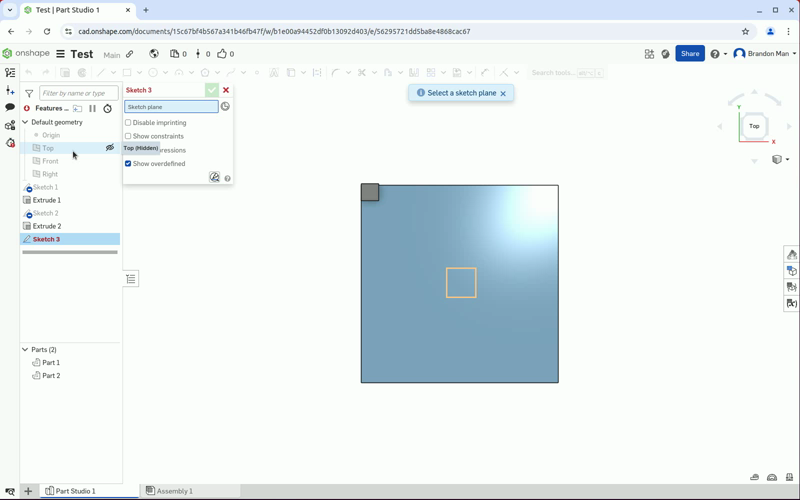
click(73, 150)
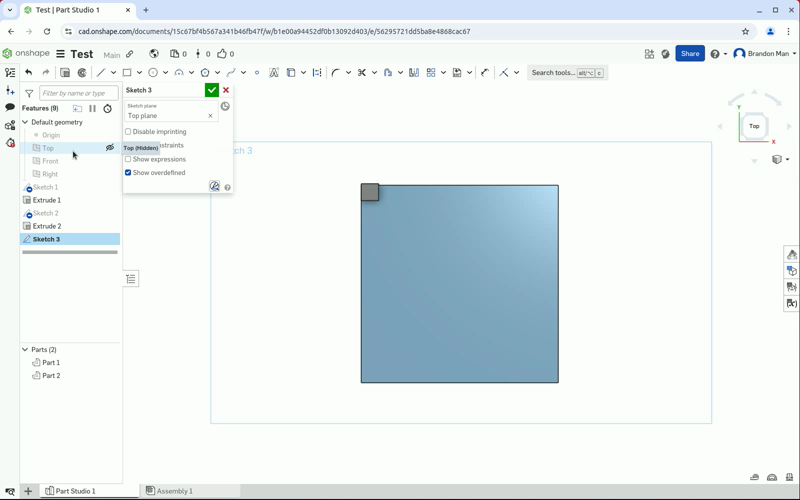
mouse_move(73, 352)
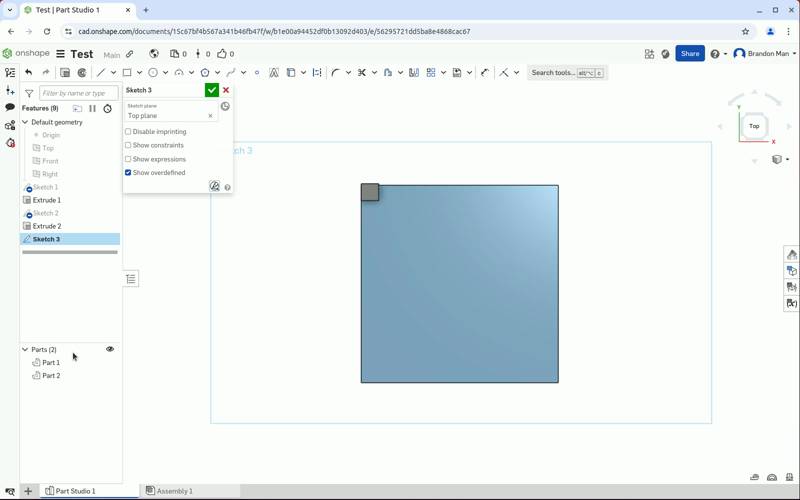
key(y)
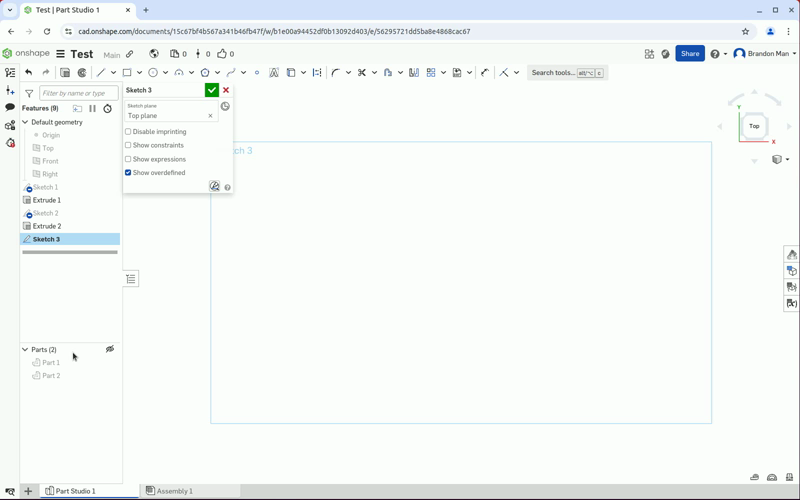
key(l)
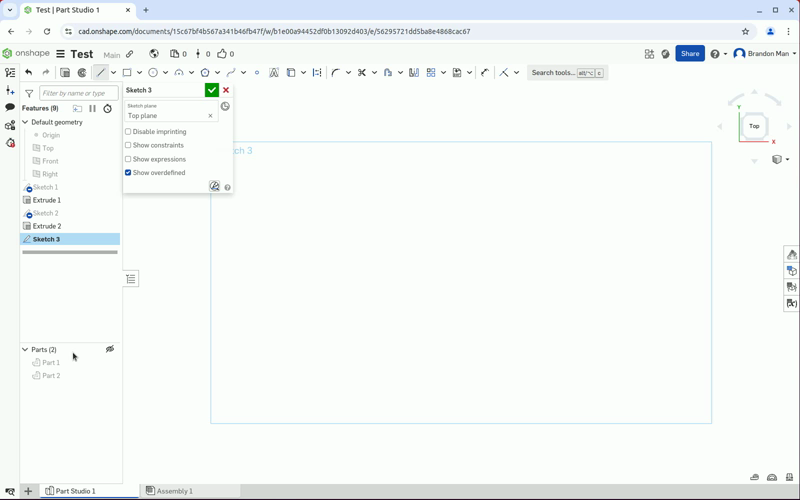
key_down(shift)
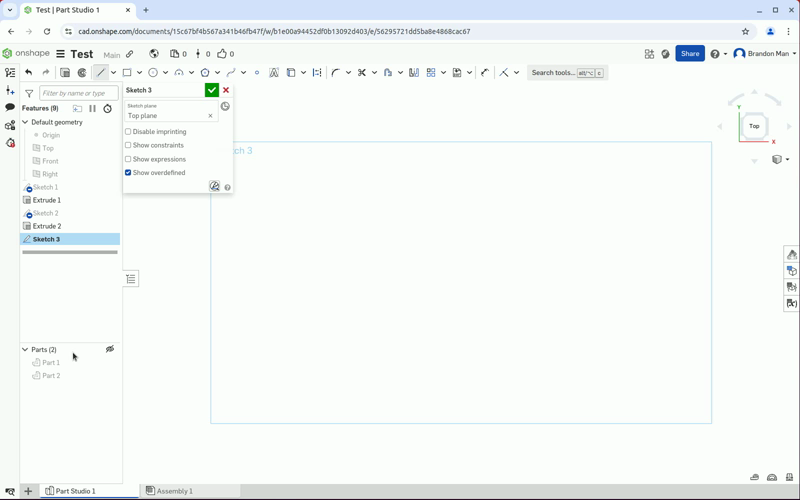
mouse_move(542, 200)
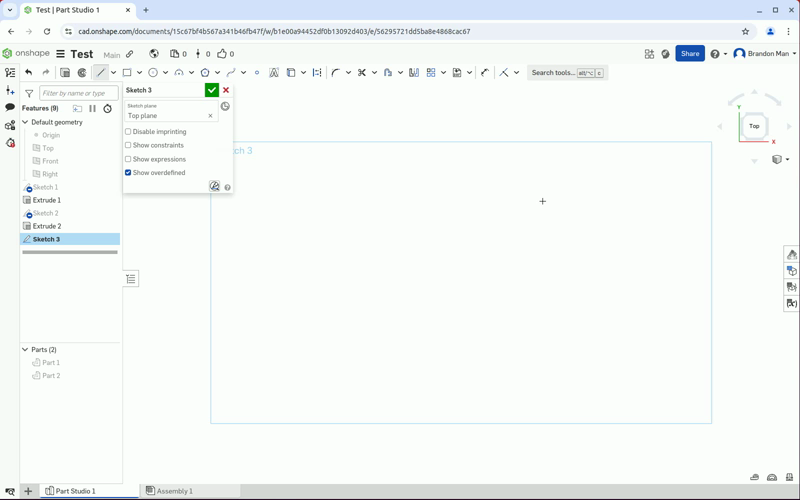
click(542, 200)
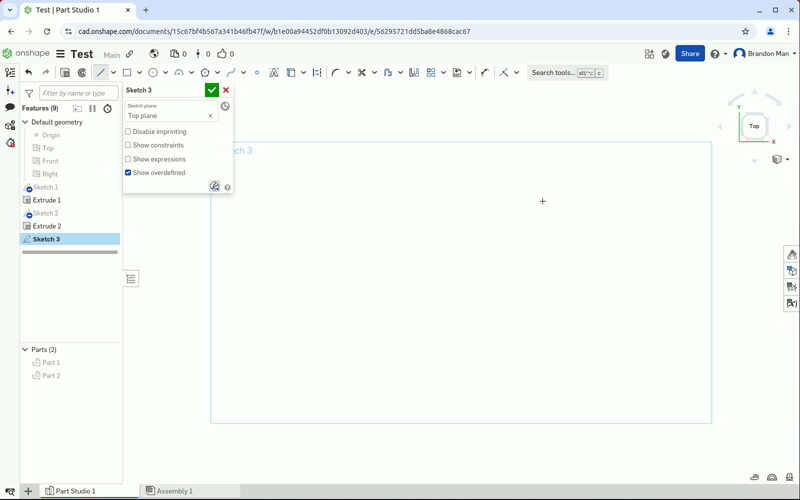
key_up(shift)
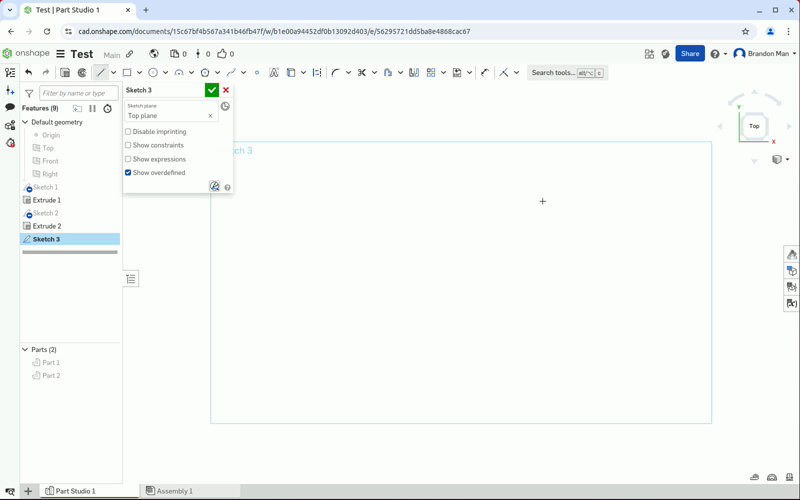
key_down(shift)
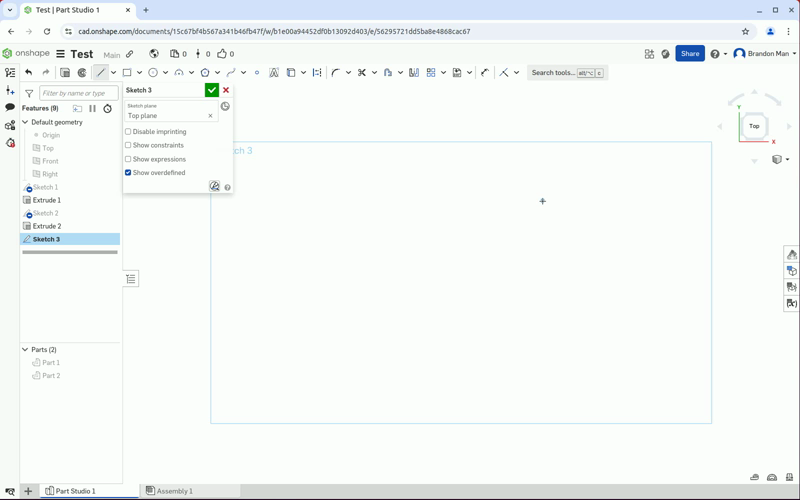
mouse_move(572, 200)
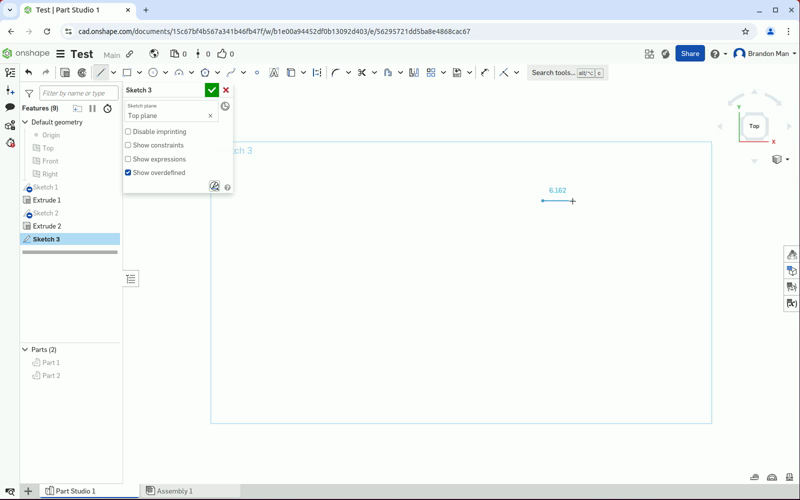
mouse_move(560, 200)
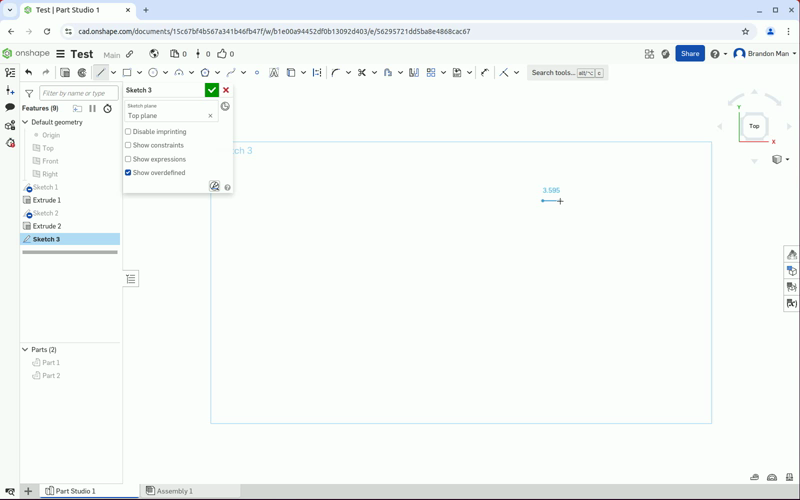
click(560, 200)
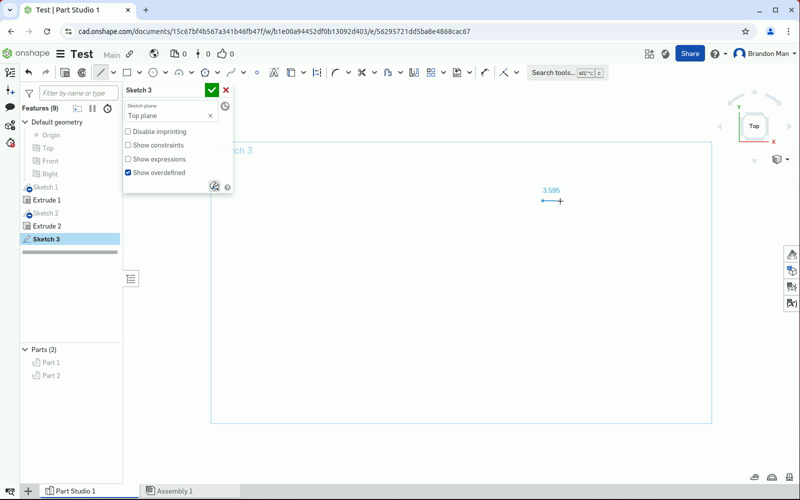
key_up(shift)
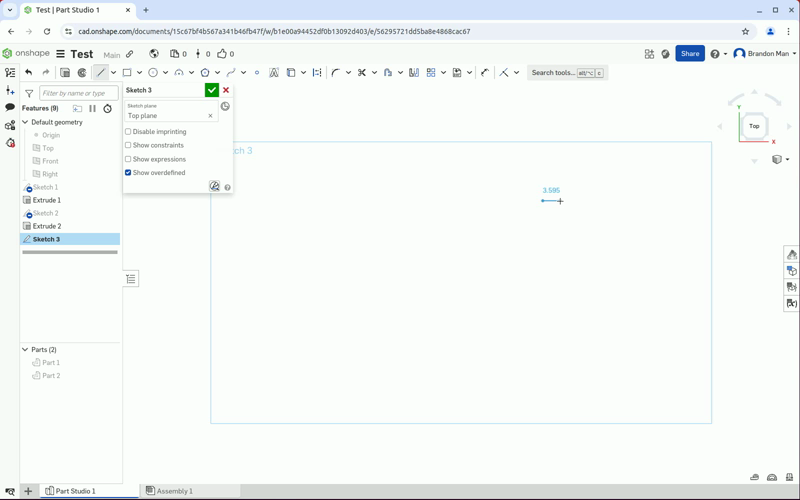
key_down(shift)
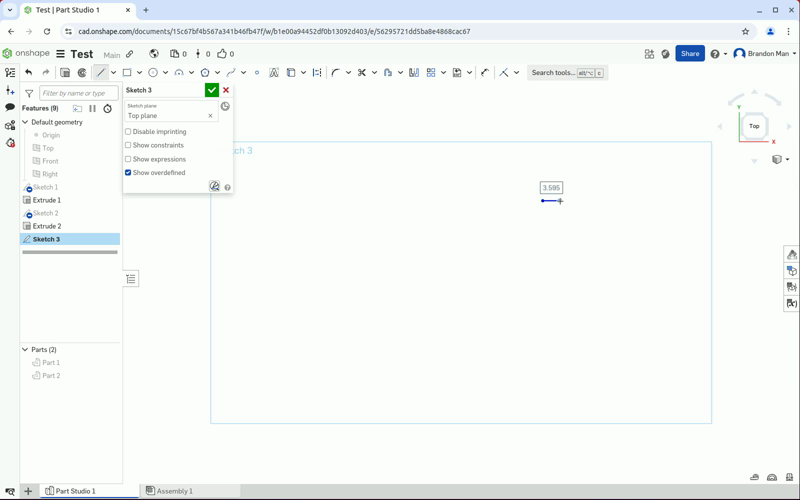
mouse_move(589, 200)
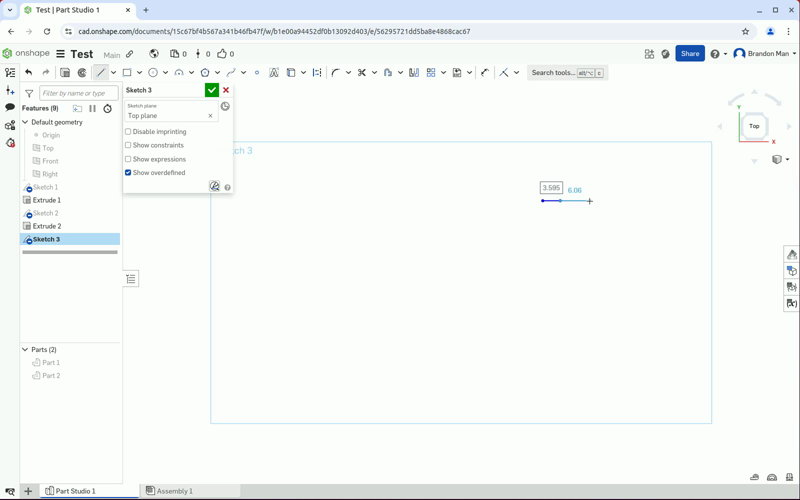
mouse_move(560, 183)
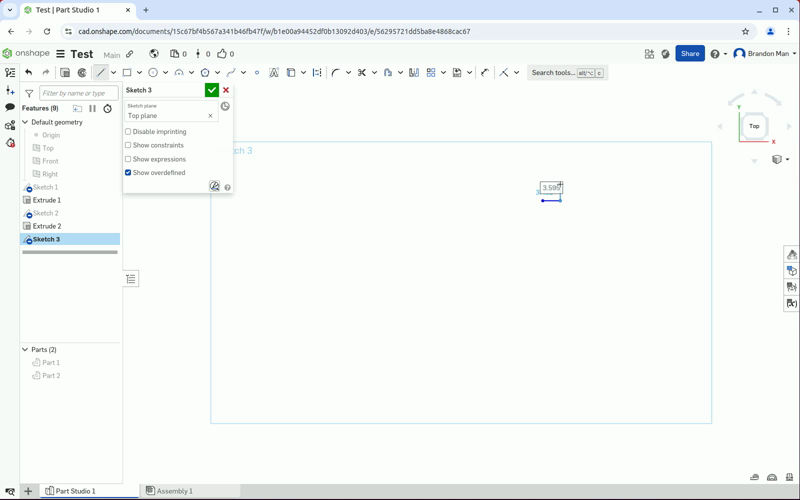
click(560, 183)
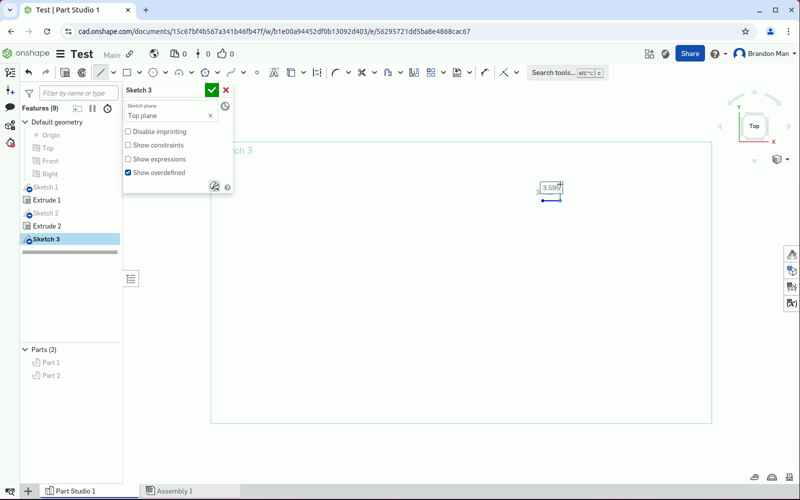
key_up(shift)
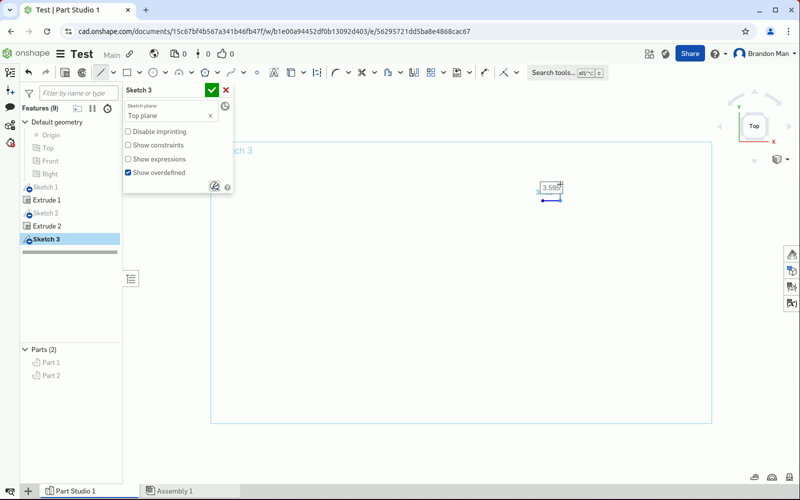
key_down(shift)
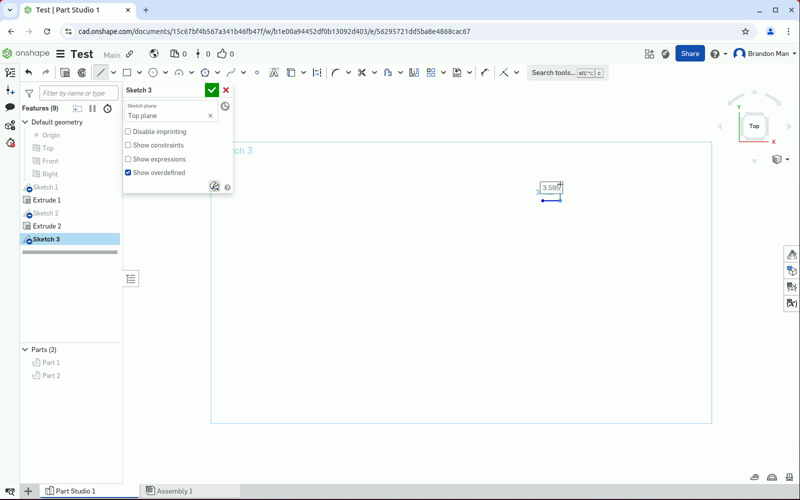
mouse_move(589, 183)
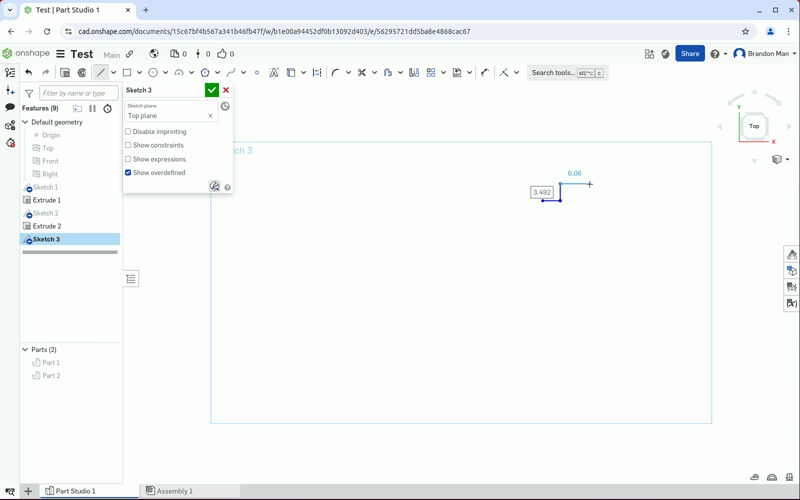
mouse_move(542, 183)
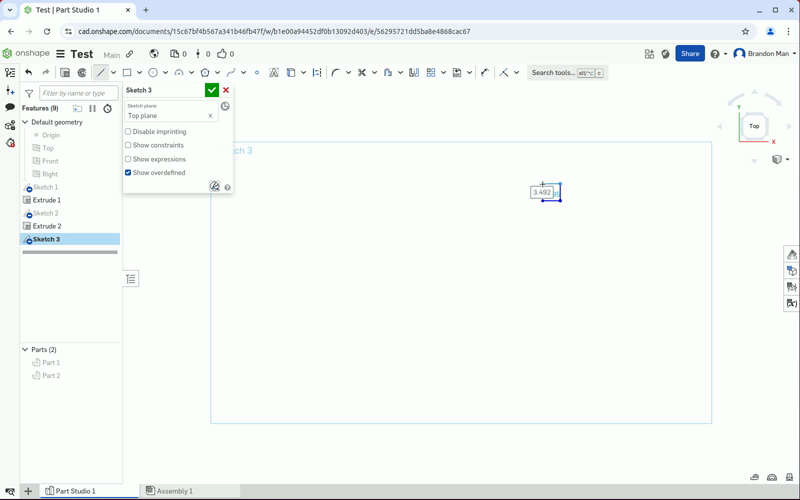
click(542, 183)
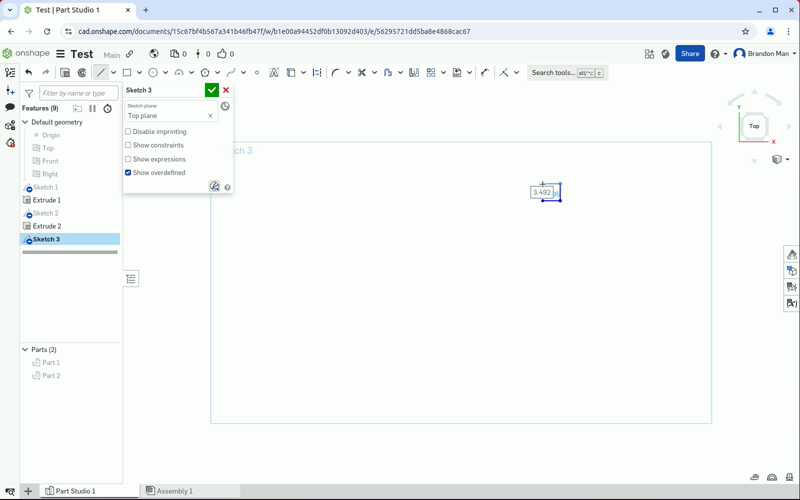
key_up(shift)
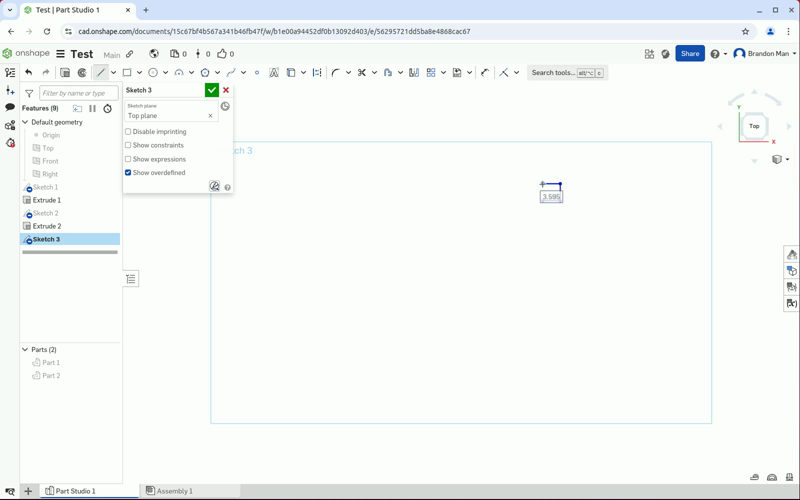
mouse_move(572, 183)
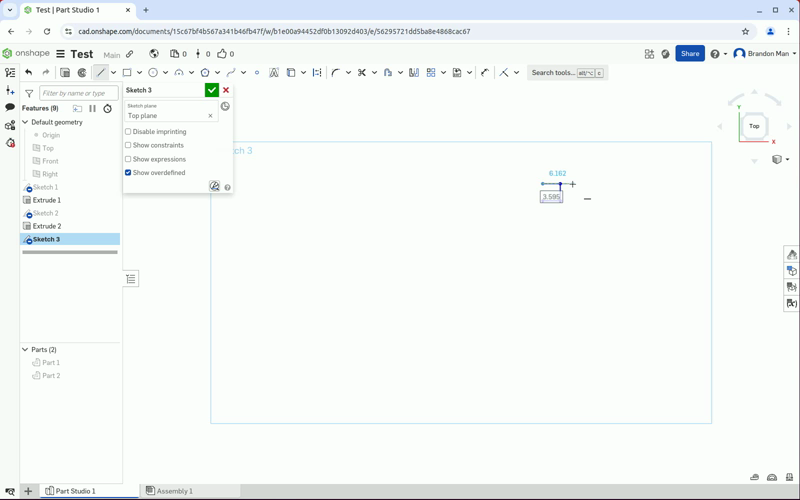
key_down(shift)
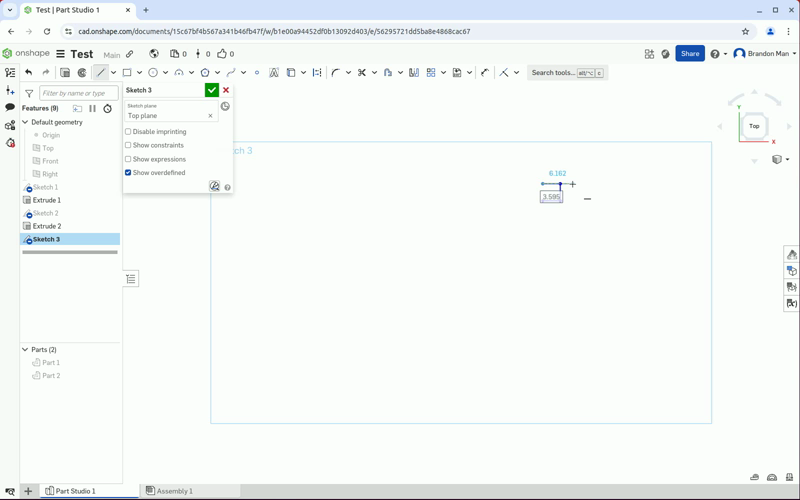
mouse_move(542, 200)
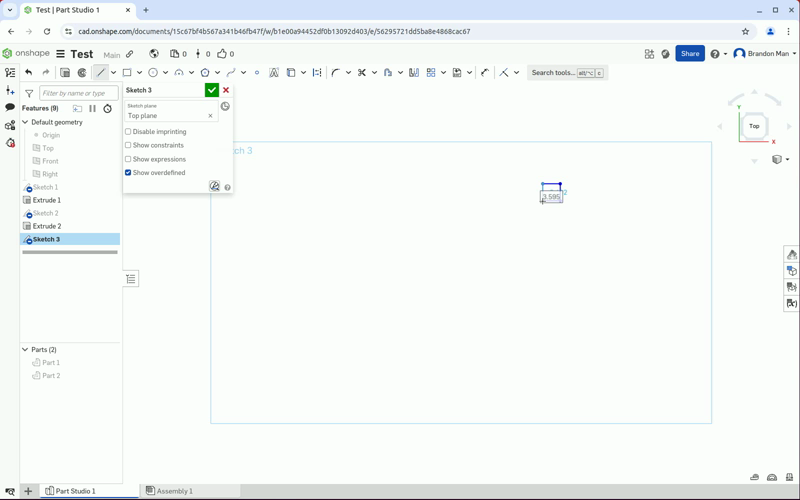
key_up(shift)
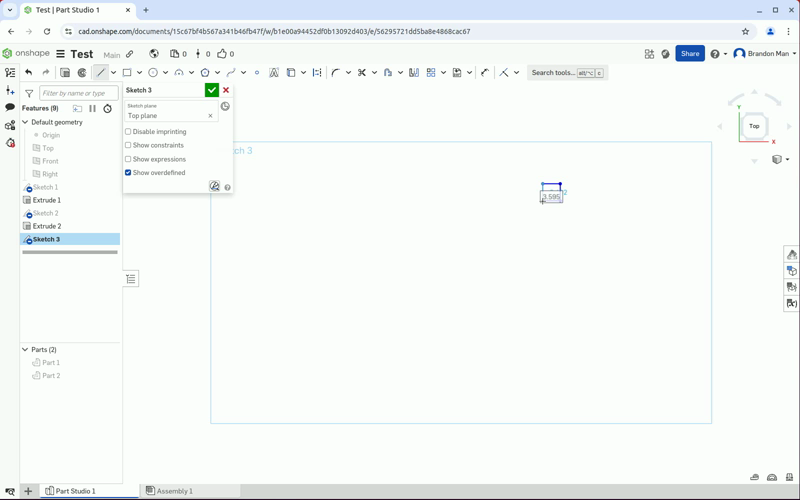
click(542, 200)
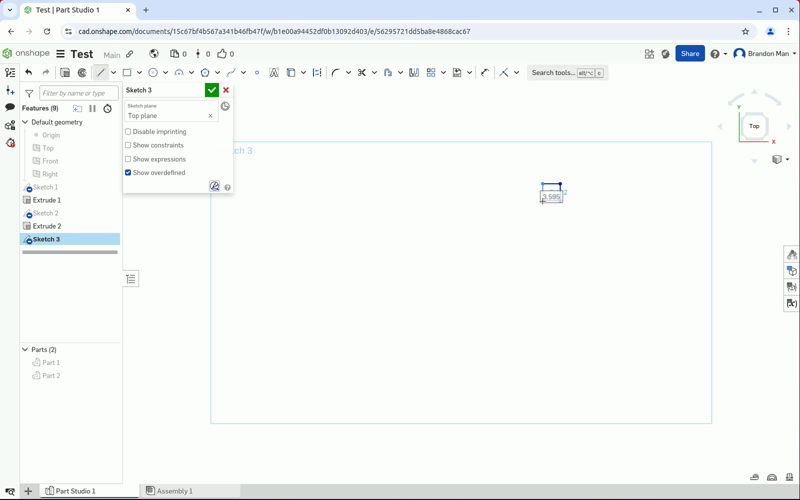
key(esc)
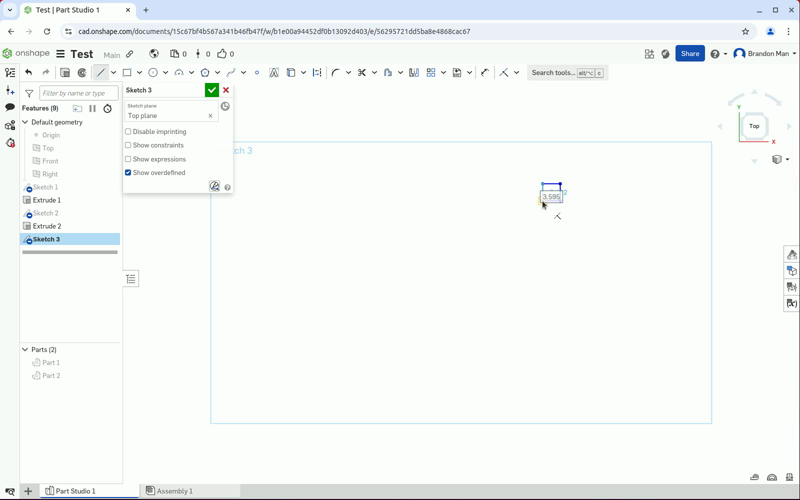
mouse_move(552, 192)
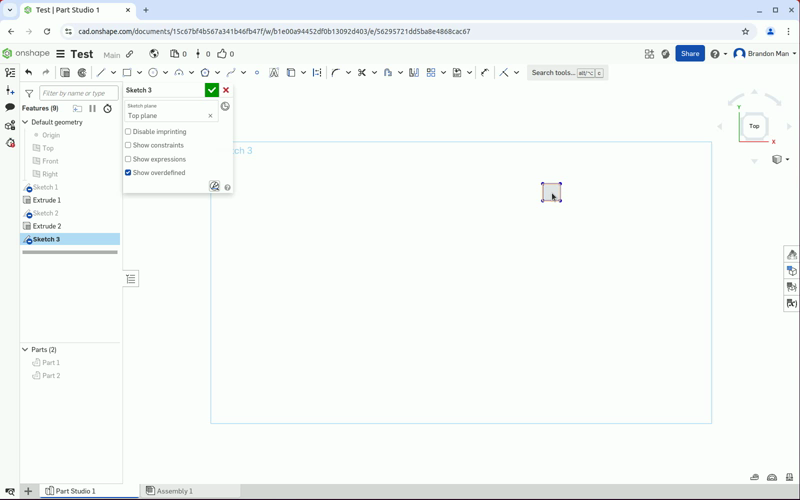
scroll(6)
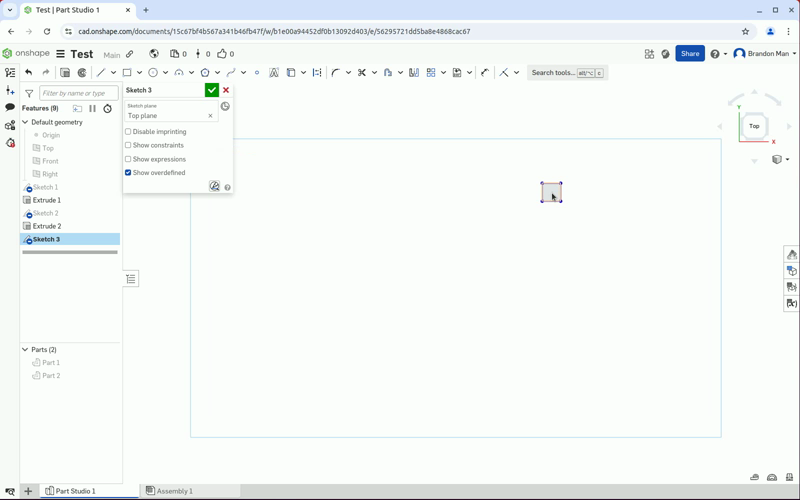
scroll(6)
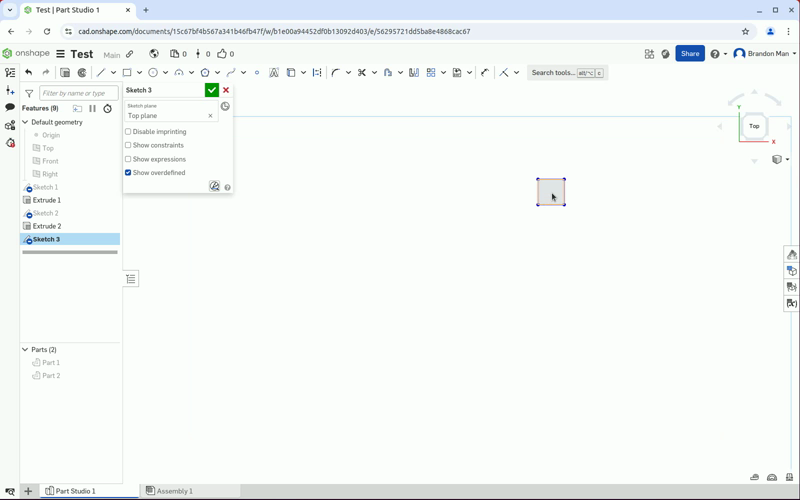
scroll(6)
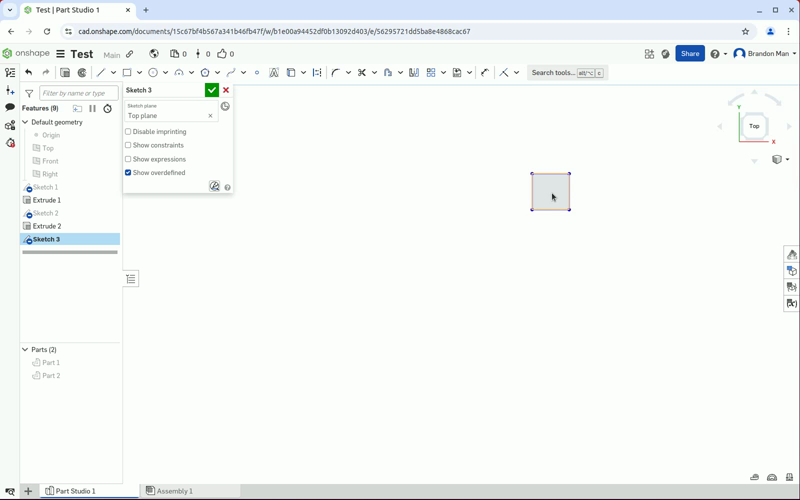
scroll(6)
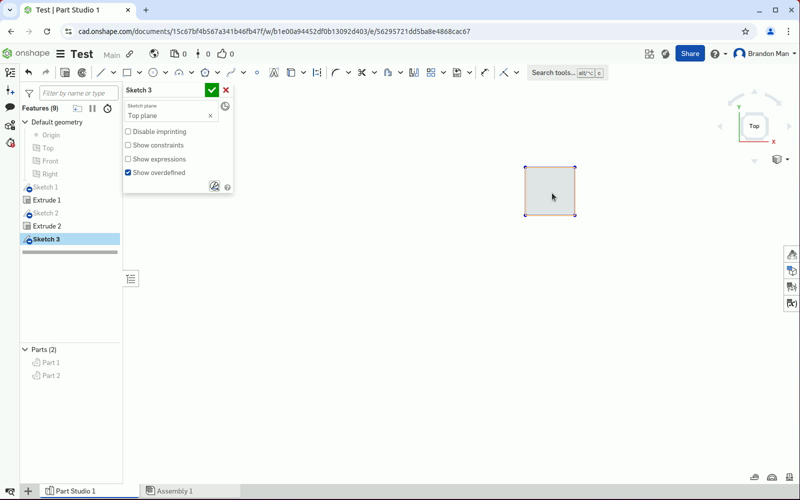
scroll(6)
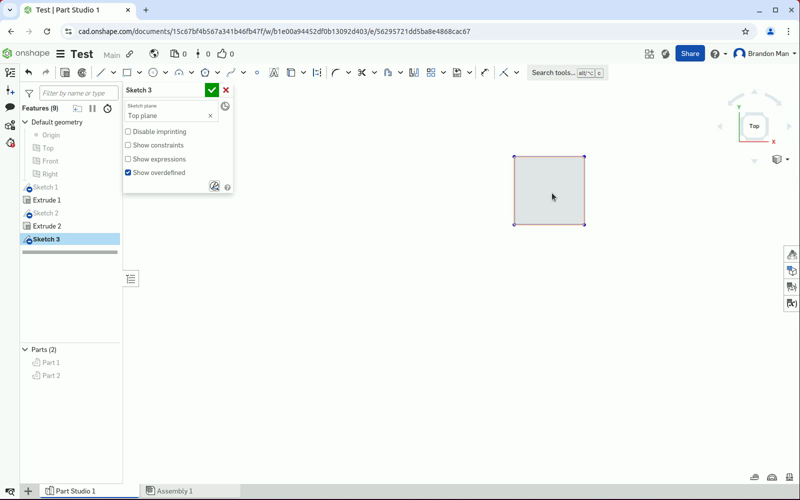
scroll(6)
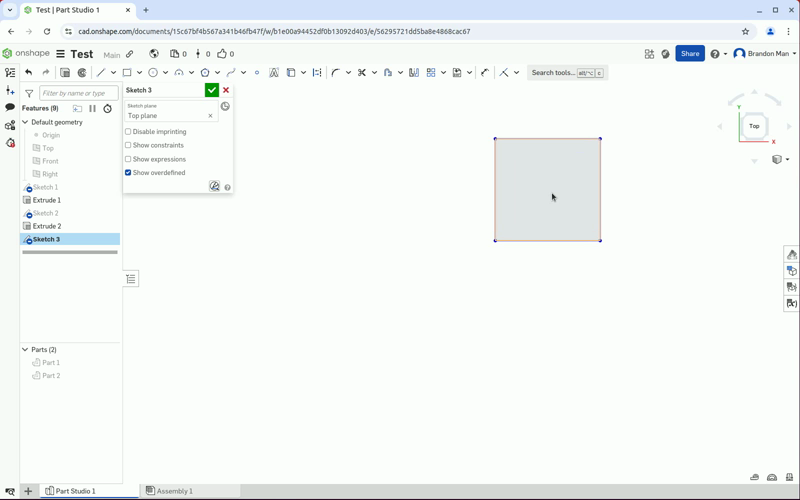
scroll(6)
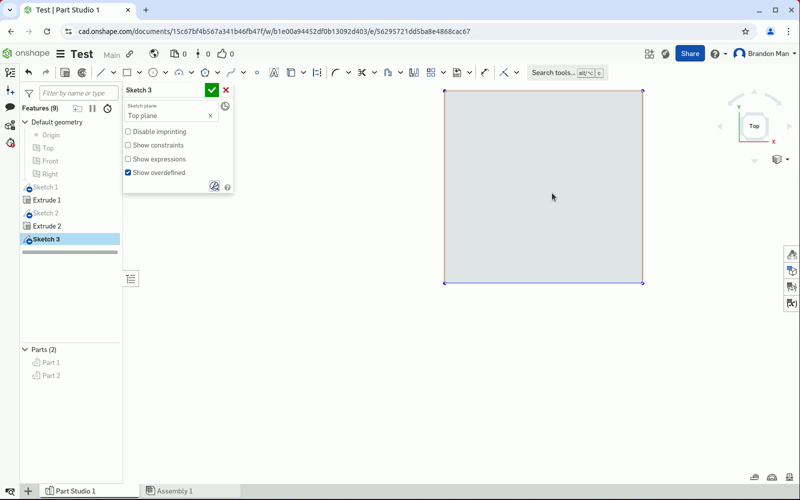
click(552, 192)
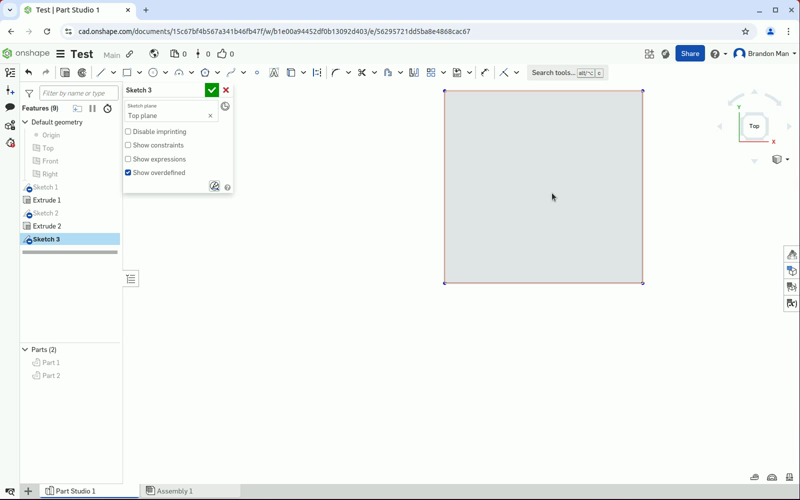
scroll(-6)
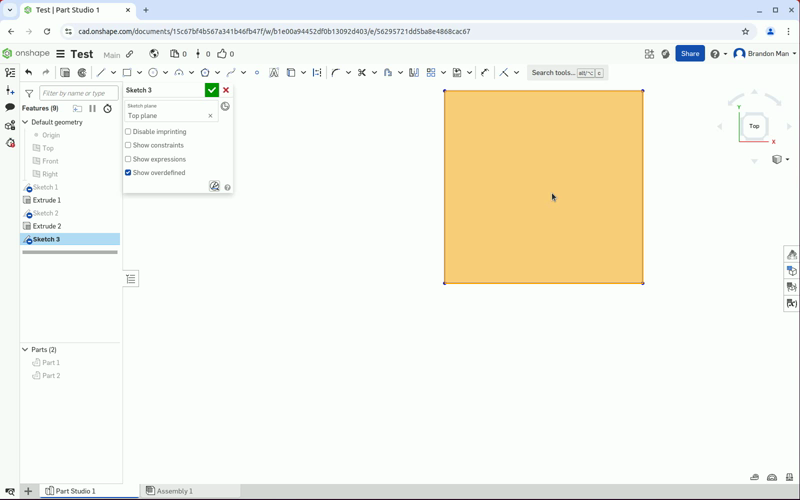
scroll(-6)
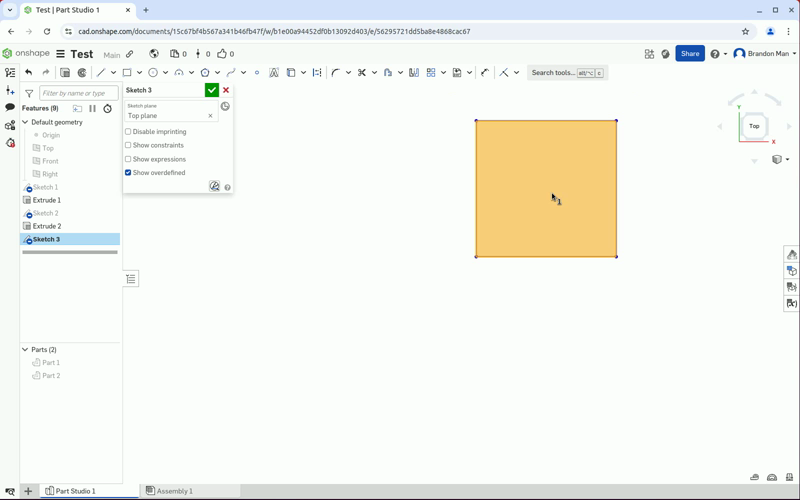
scroll(-6)
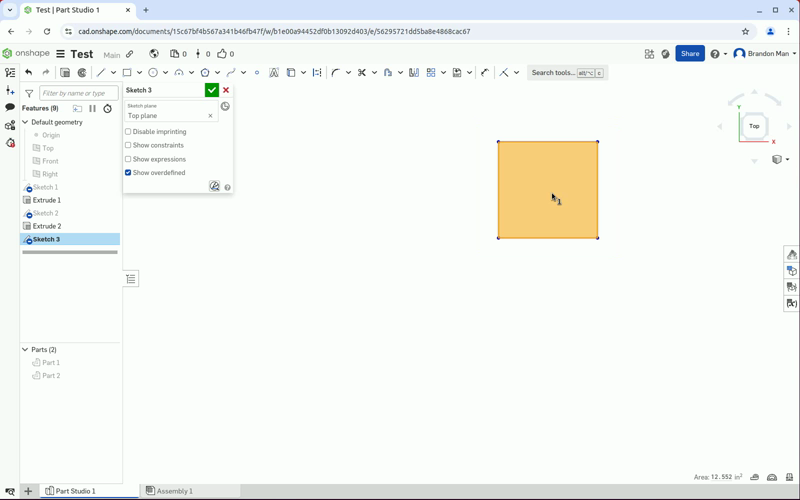
scroll(-6)
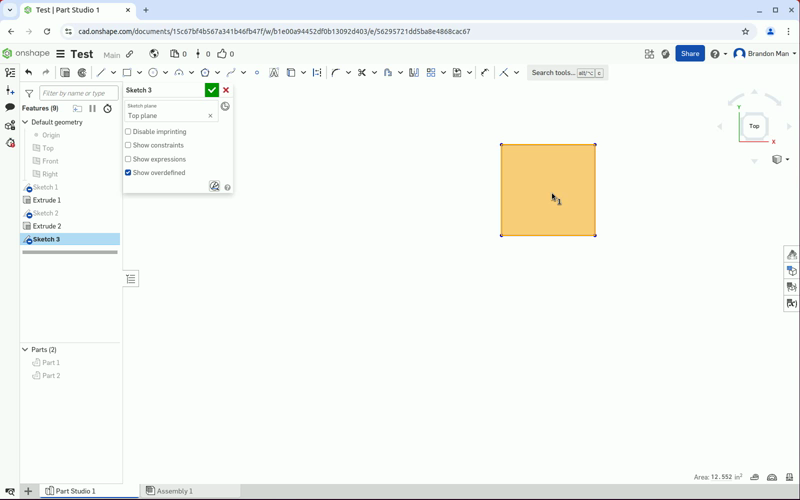
scroll(-6)
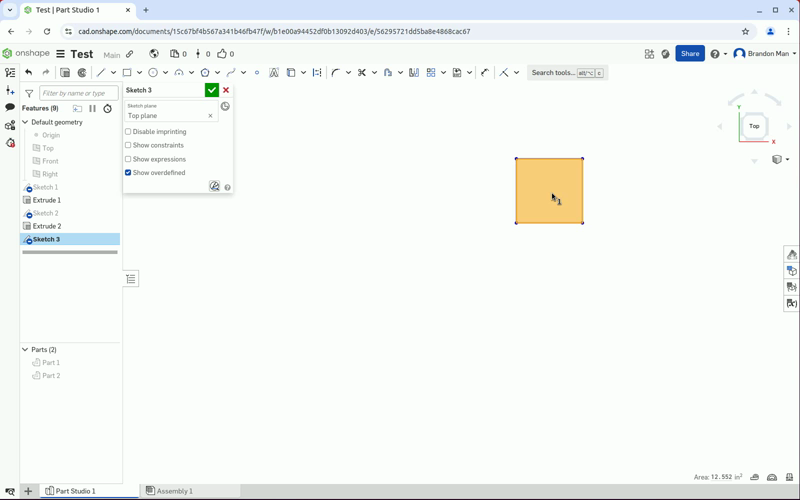
scroll(-6)
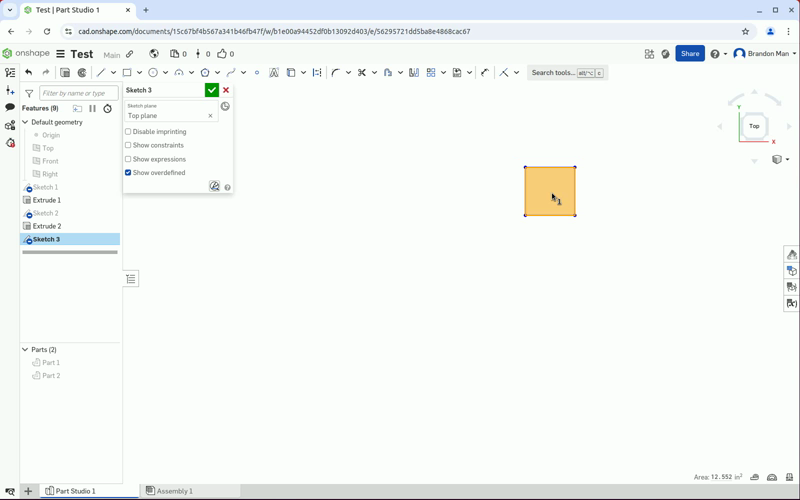
scroll(-6)
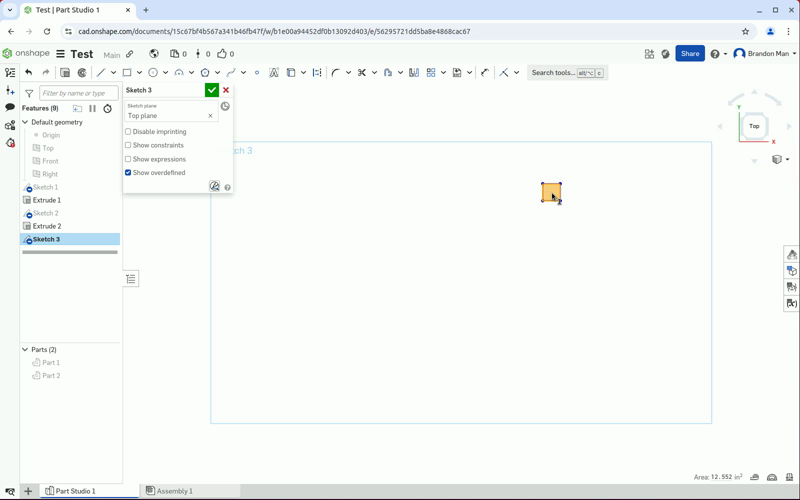
mouse_move(73, 352)
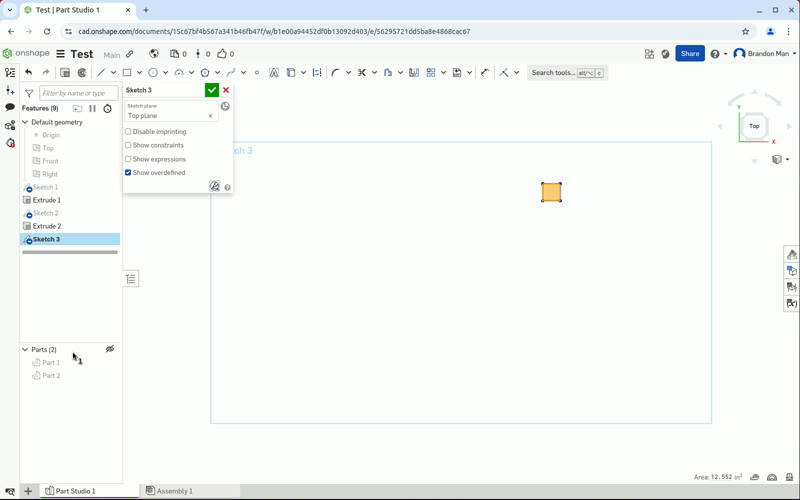
key(shift+y)
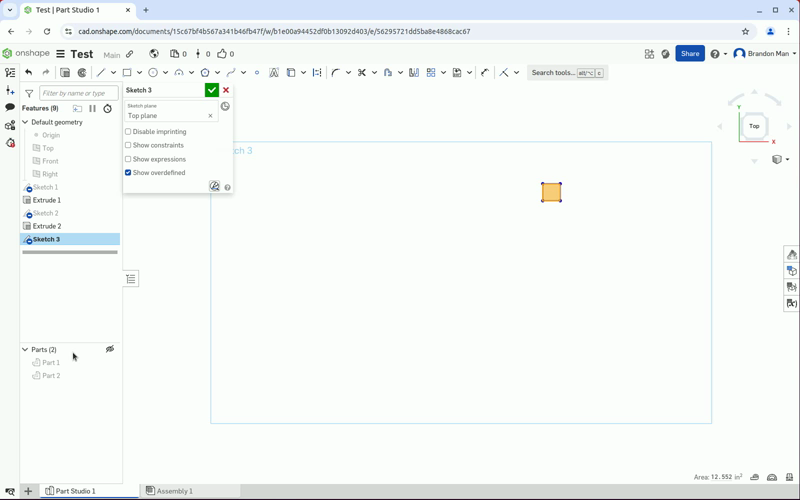
key(shift+e)
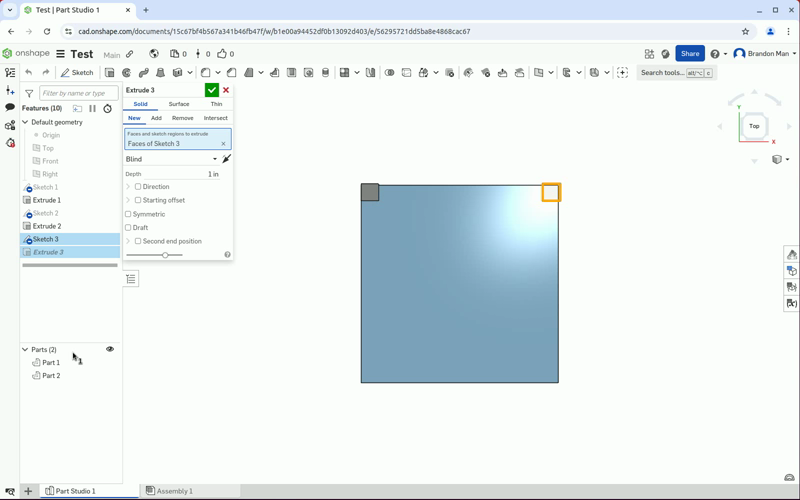
mouse_move(143, 106)
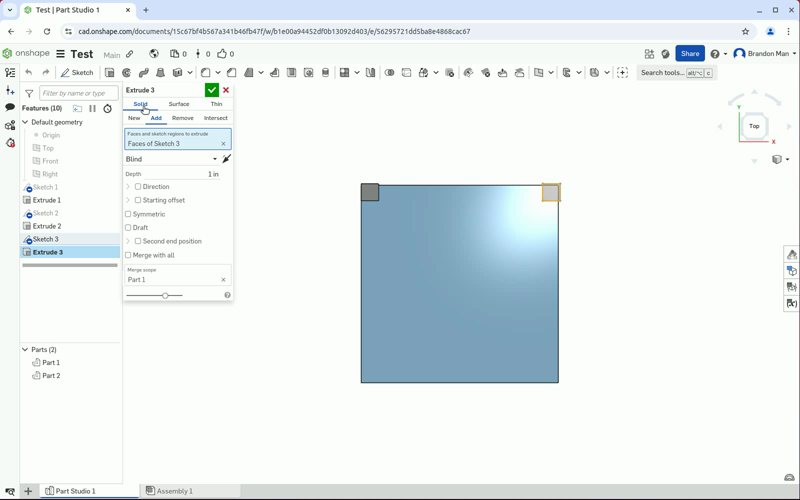
click(143, 106)
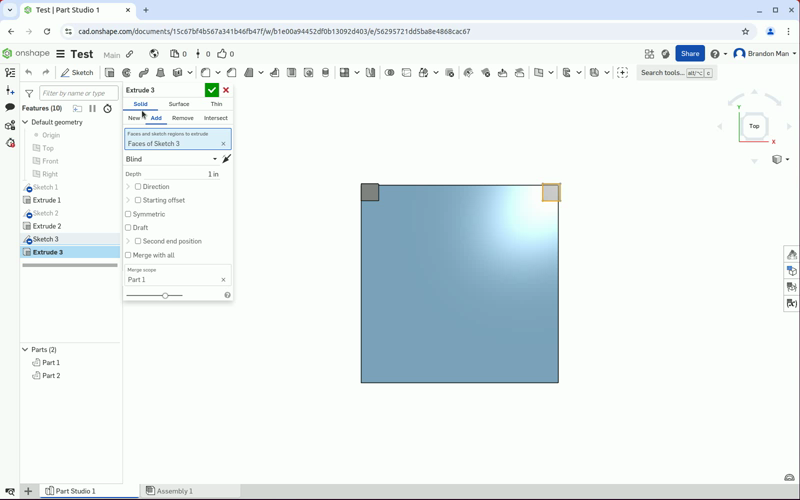
mouse_move(137, 120)
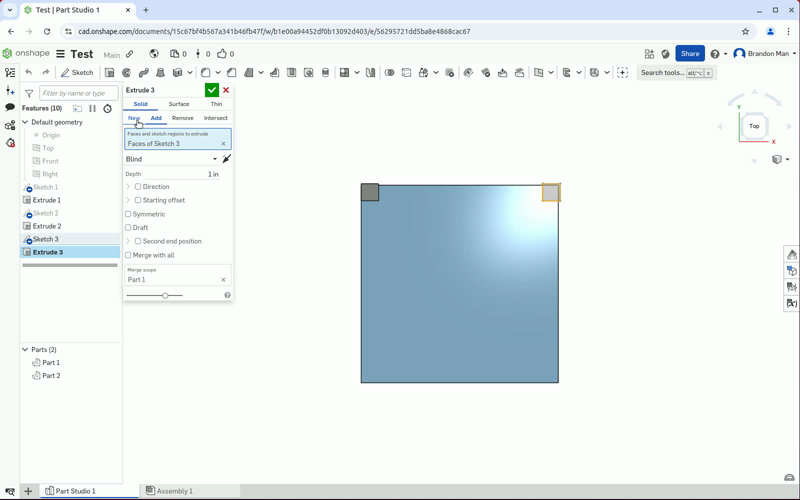
click(137, 120)
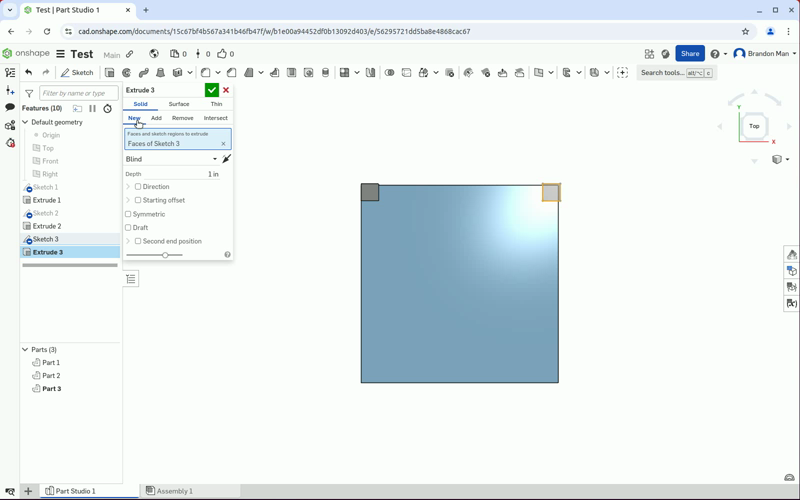
key(tab, 4)
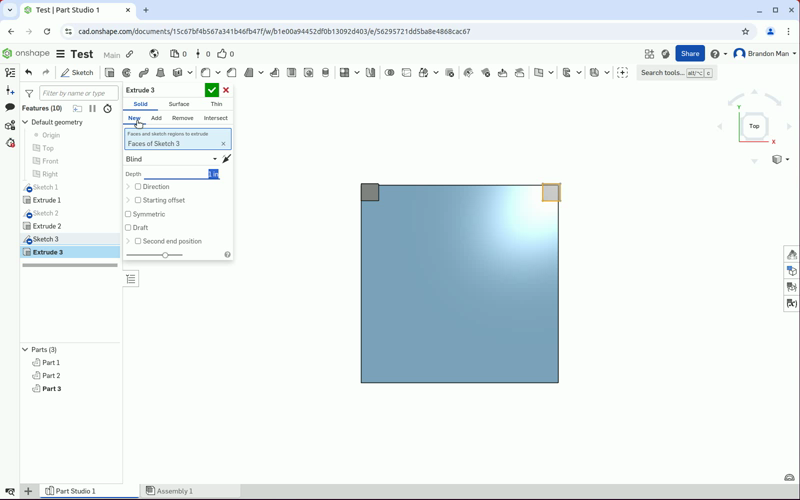
text(46.216)
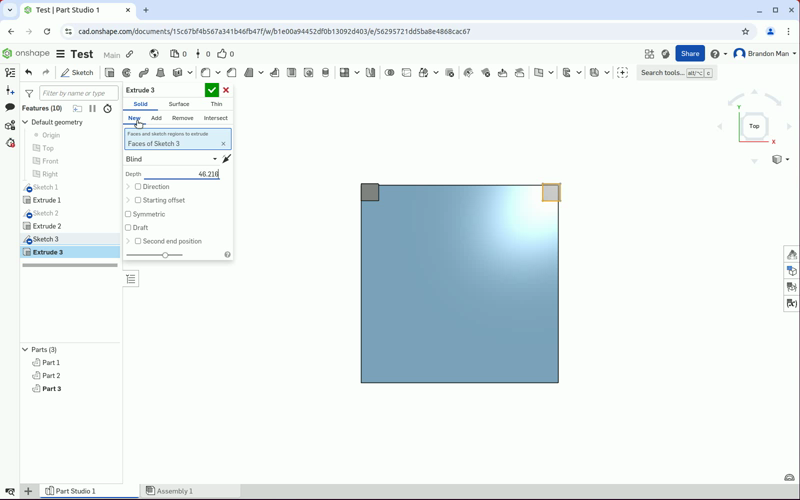
key(tab, 3)
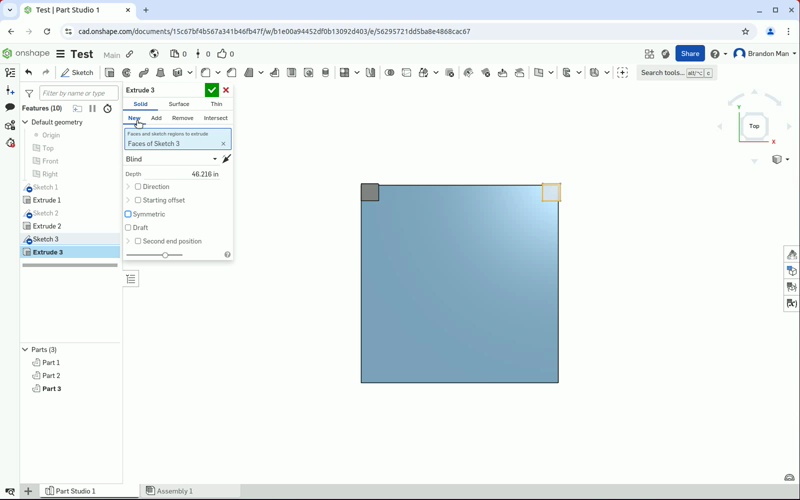
key(space)
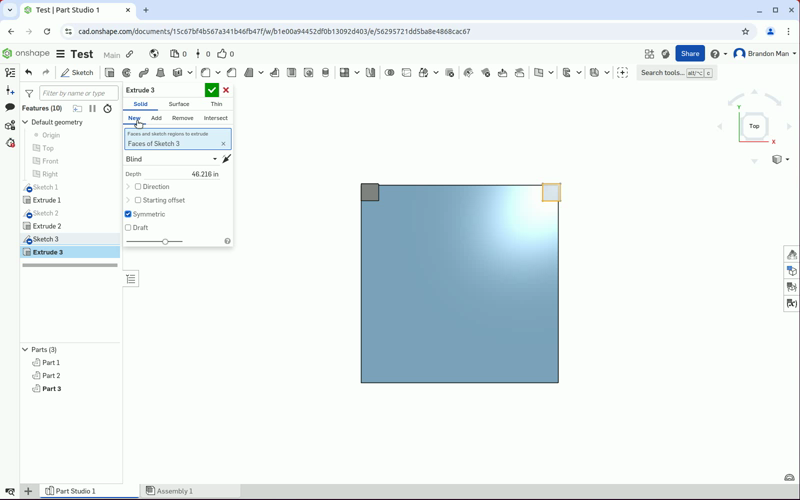
key(enter)
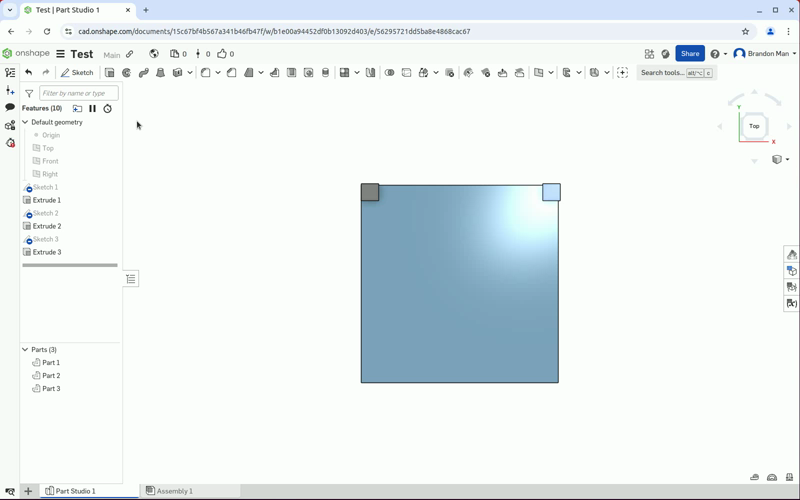
key(shift+h)
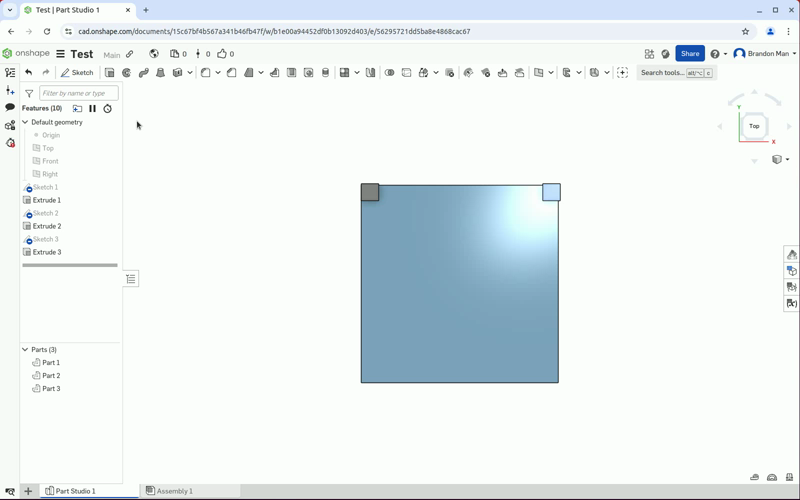
key(shift+h)
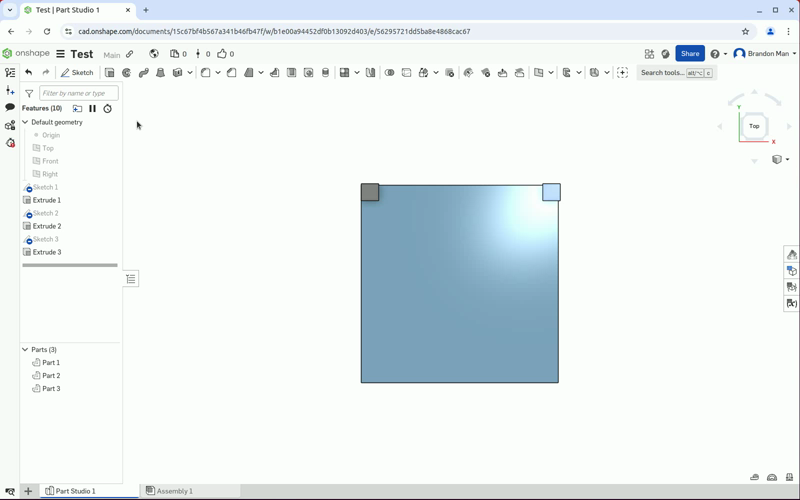
mouse_move(73, 189)
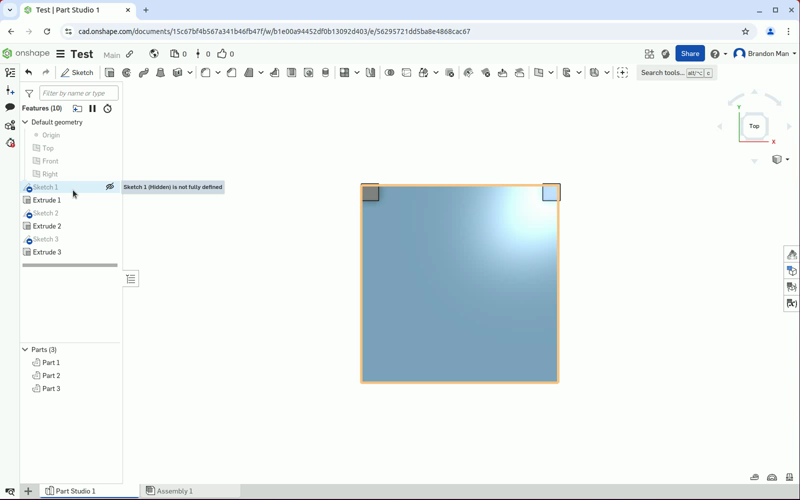
click(73, 189)
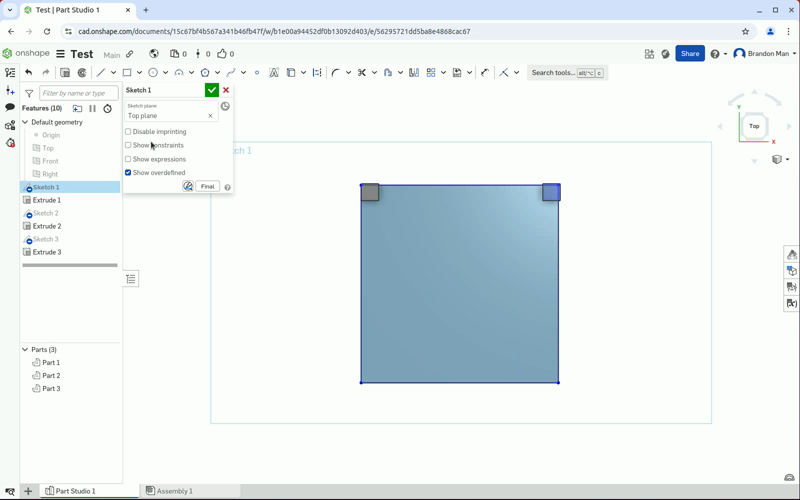
mouse_move(229, 92)
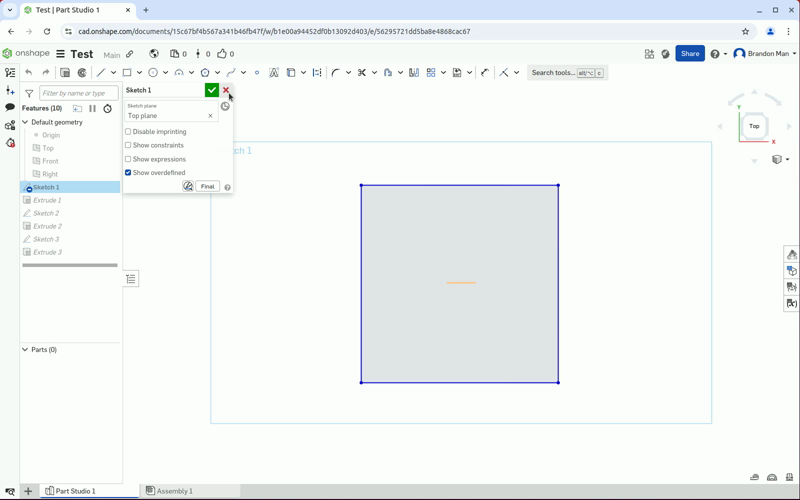
click(229, 92)
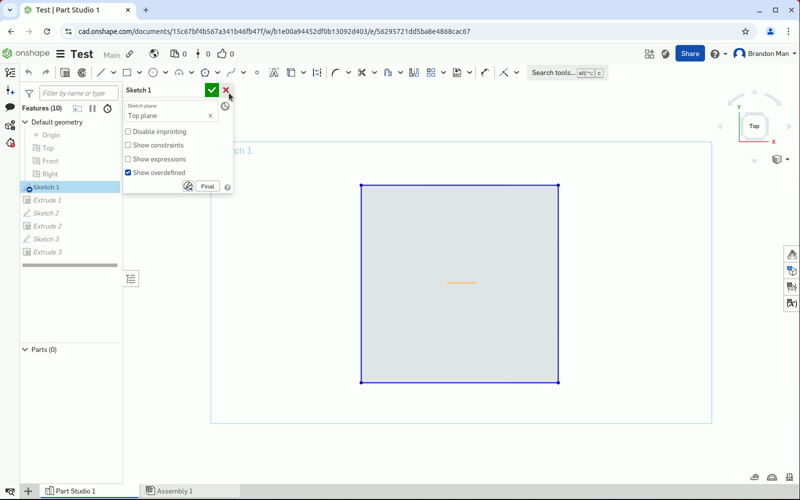
key(shift+s)
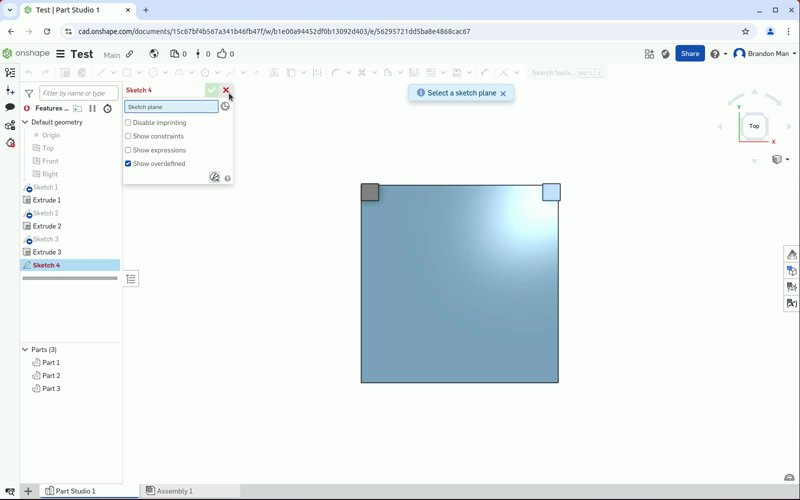
mouse_move(73, 150)
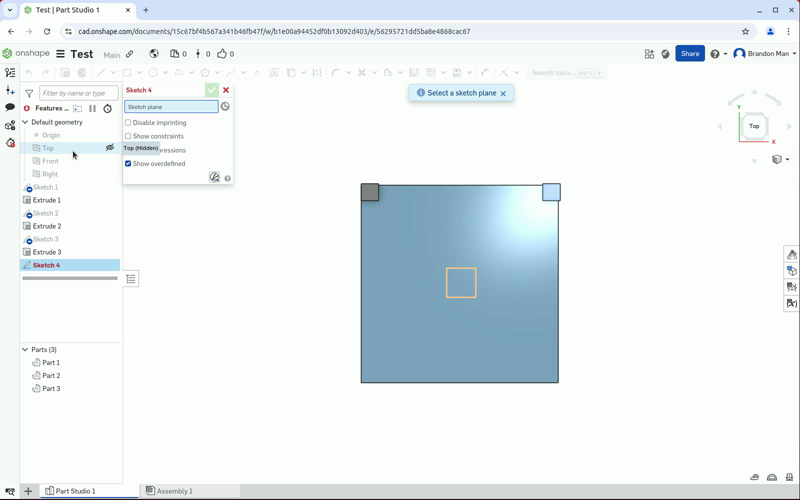
click(73, 150)
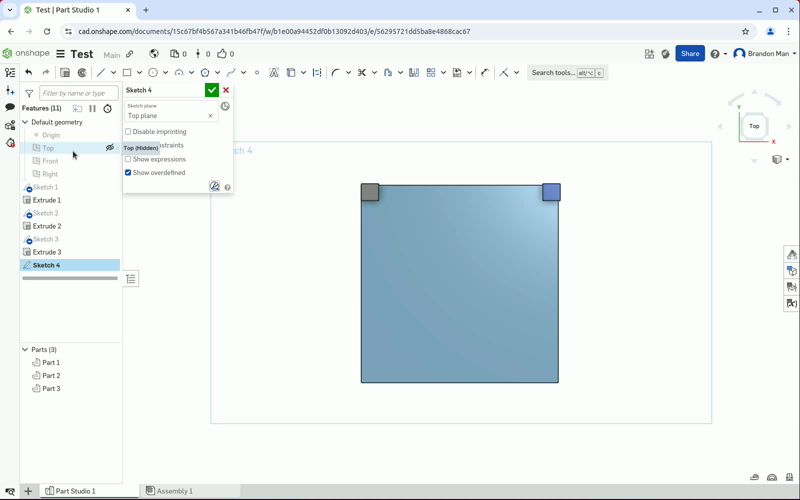
mouse_move(73, 352)
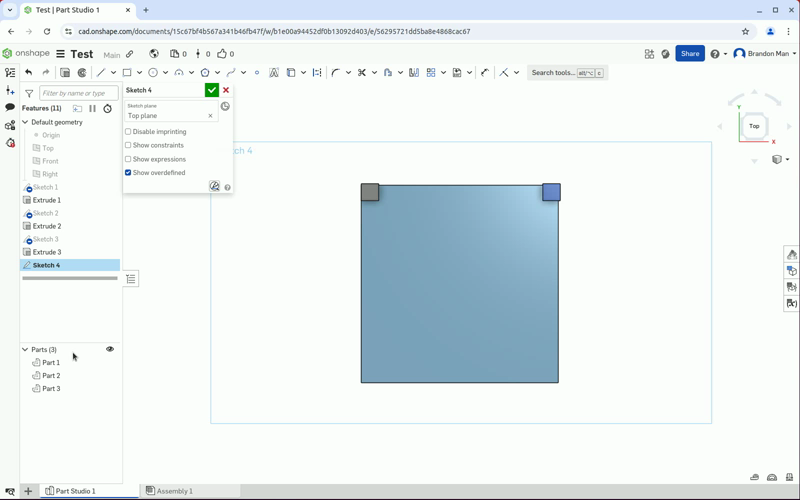
key(y)
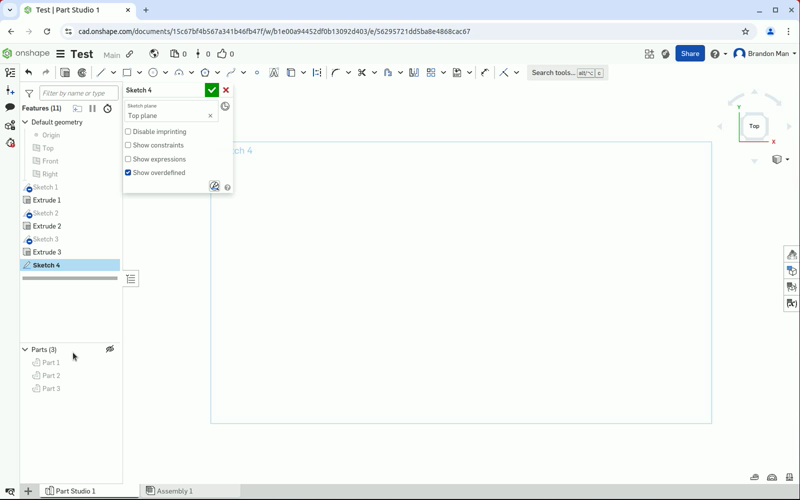
key(l)
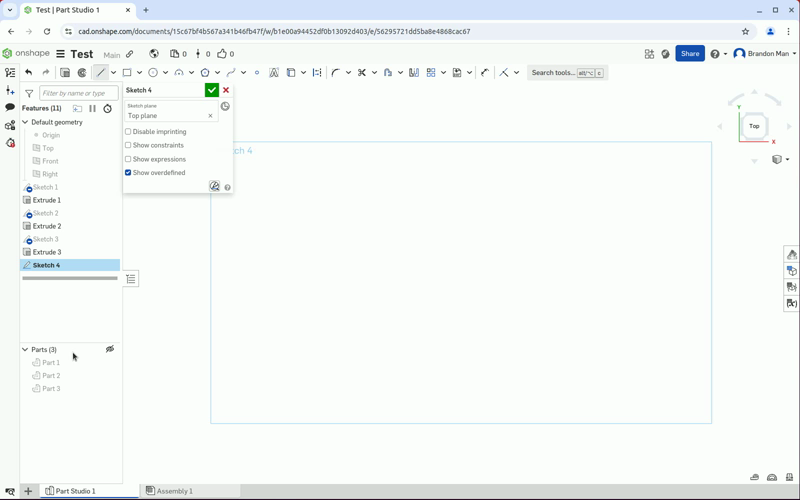
key_down(shift)
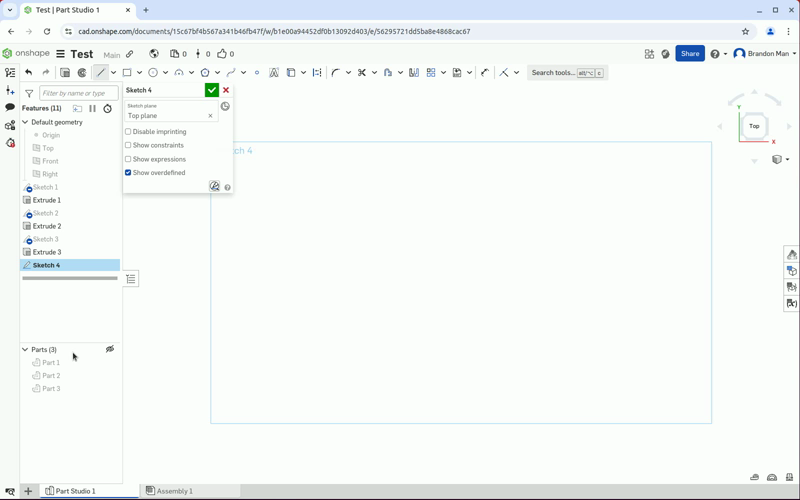
mouse_move(542, 382)
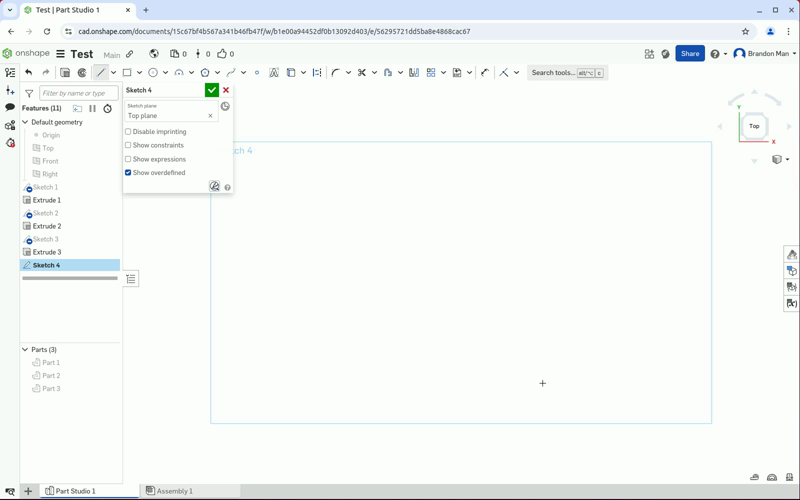
click(542, 382)
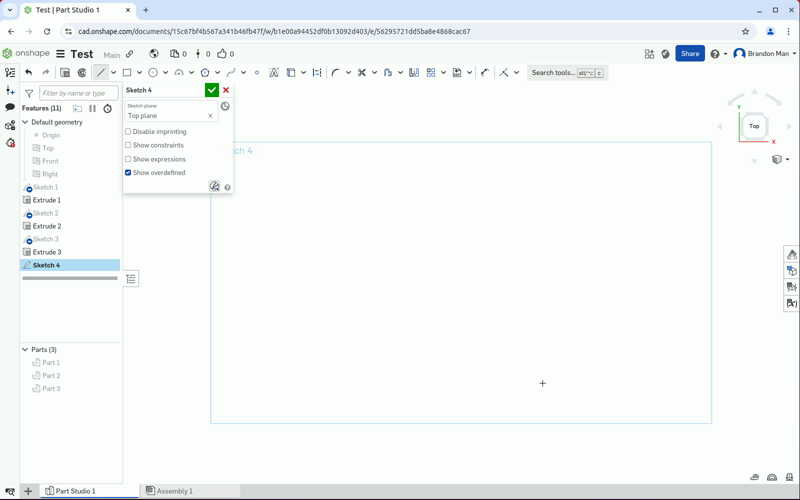
key_up(shift)
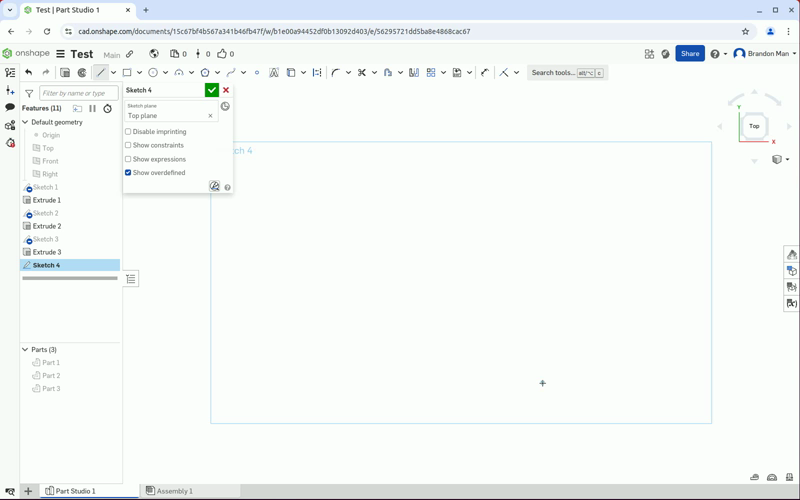
key_down(shift)
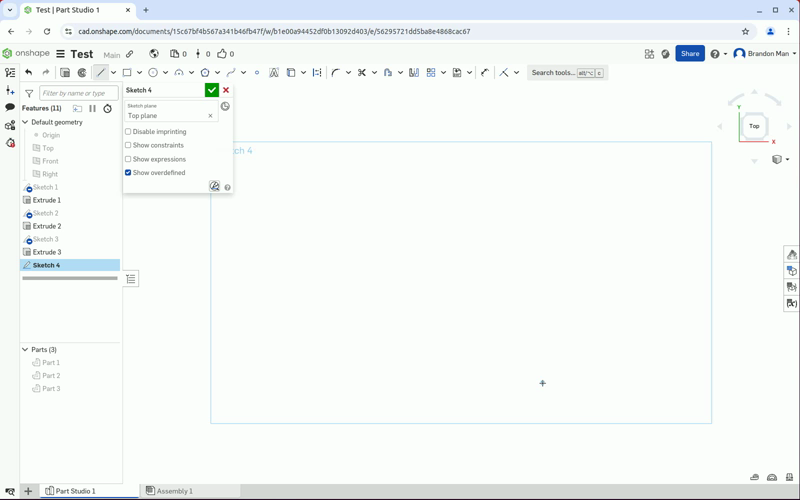
mouse_move(572, 382)
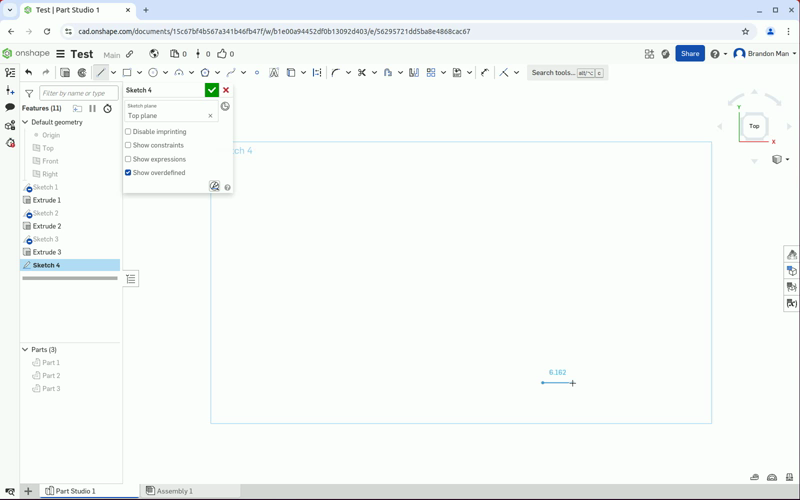
mouse_move(560, 382)
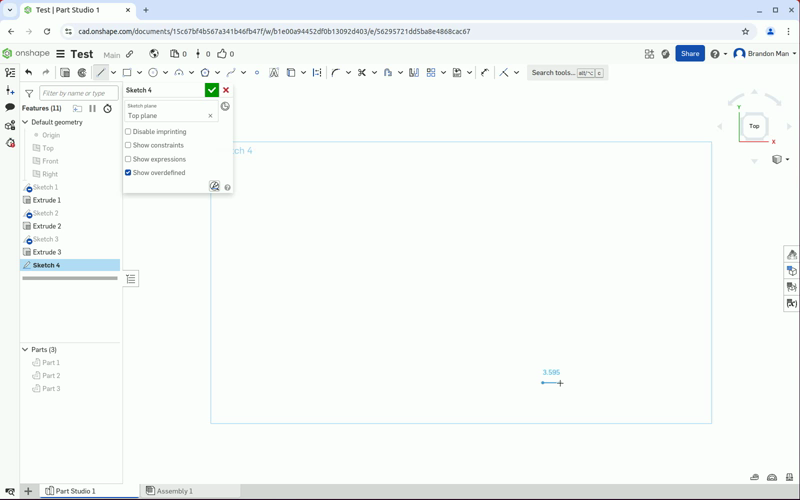
click(560, 382)
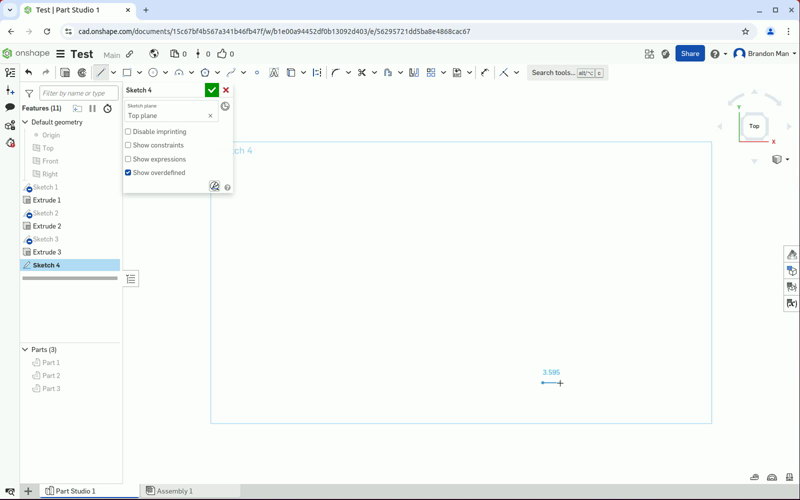
key_up(shift)
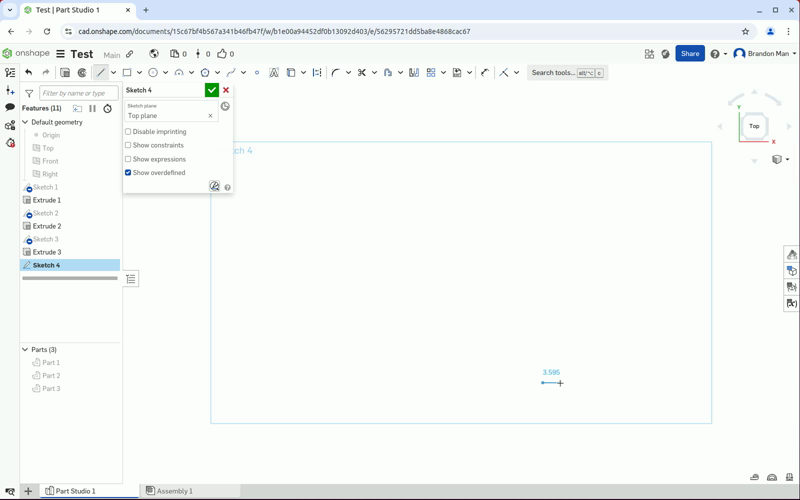
key_down(shift)
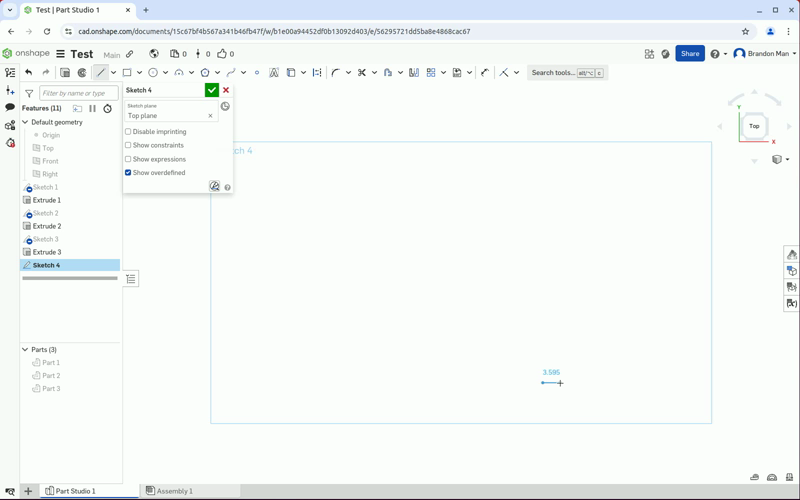
mouse_move(589, 382)
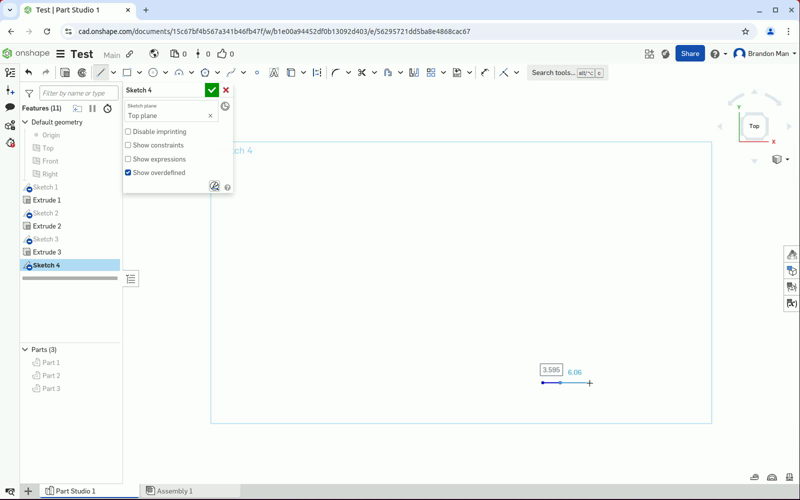
mouse_move(560, 365)
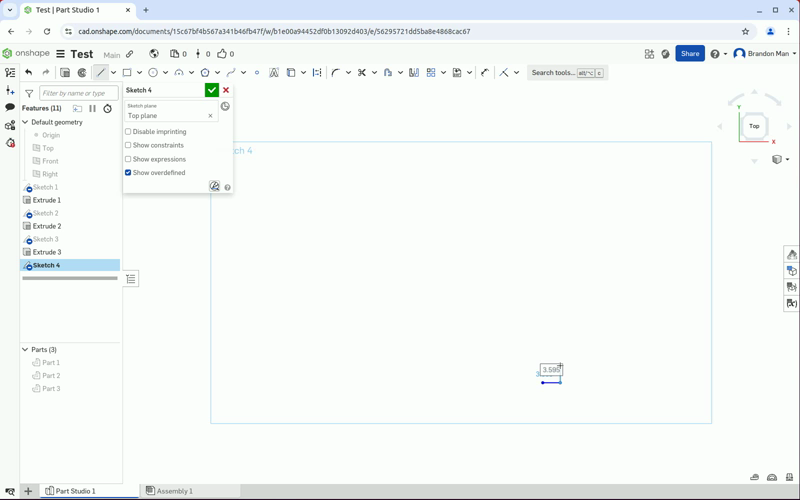
click(560, 365)
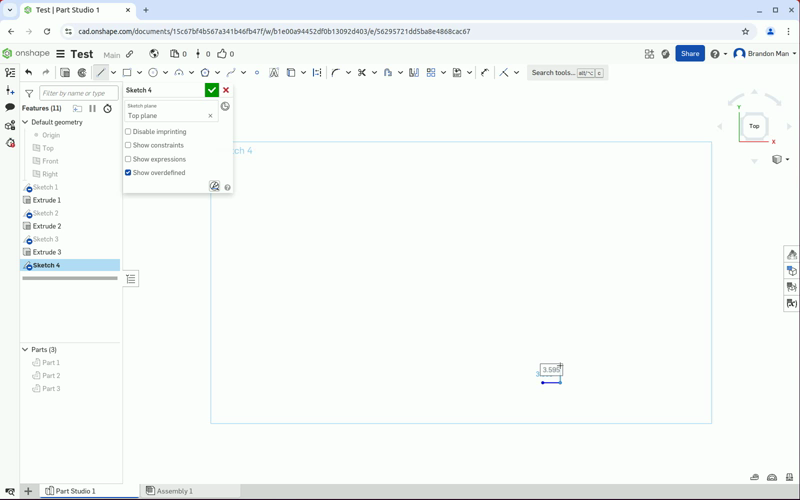
key_up(shift)
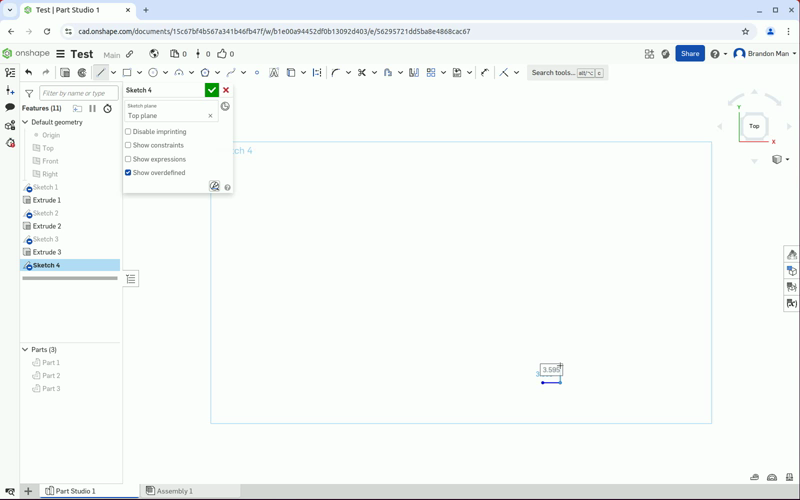
key_down(shift)
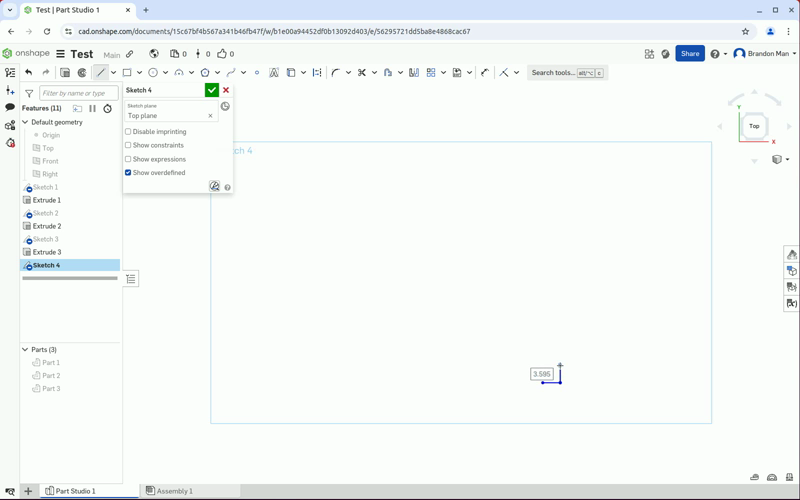
mouse_move(589, 365)
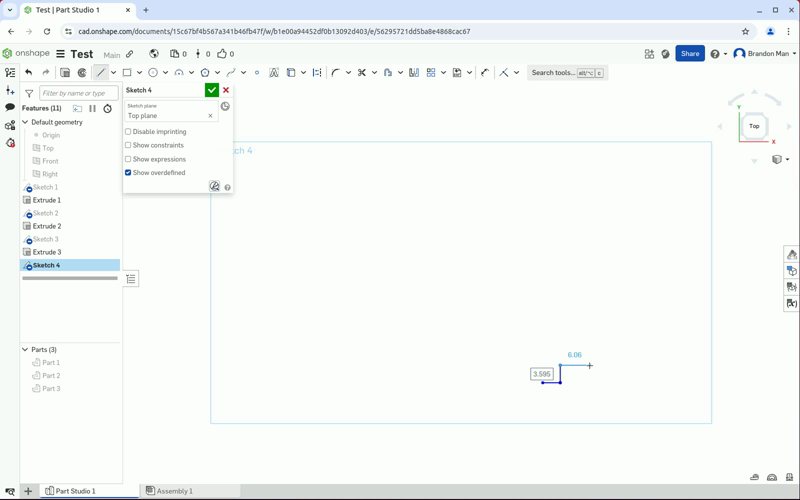
mouse_move(542, 365)
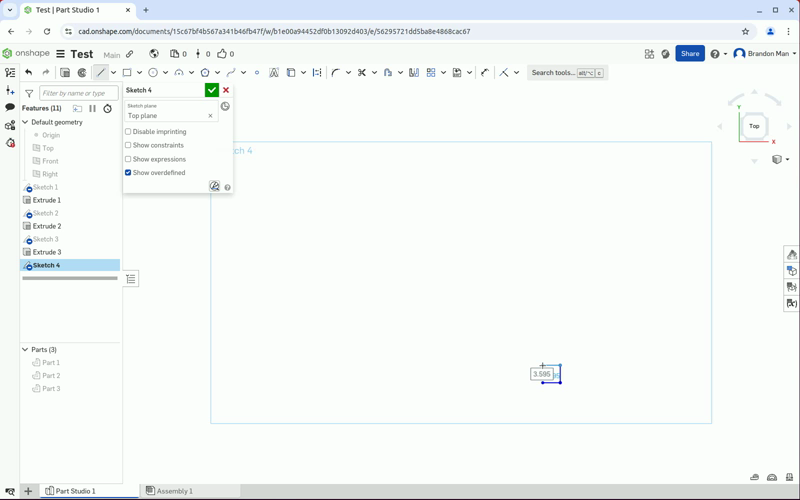
click(542, 365)
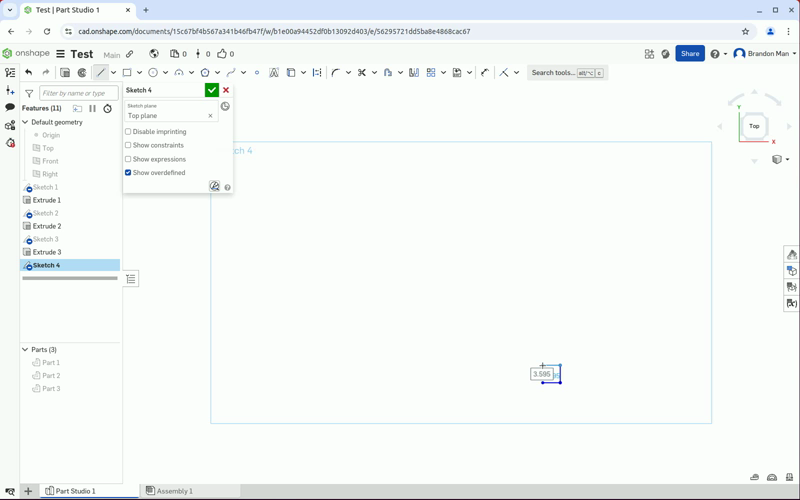
key_up(shift)
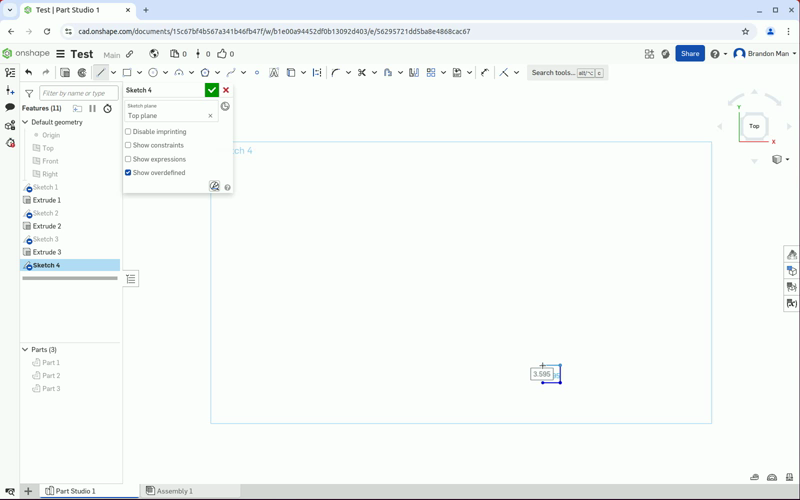
mouse_move(572, 365)
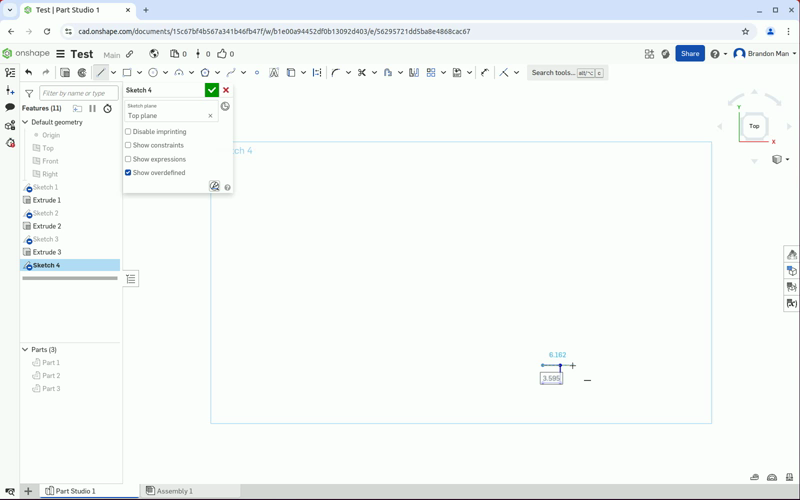
key_down(shift)
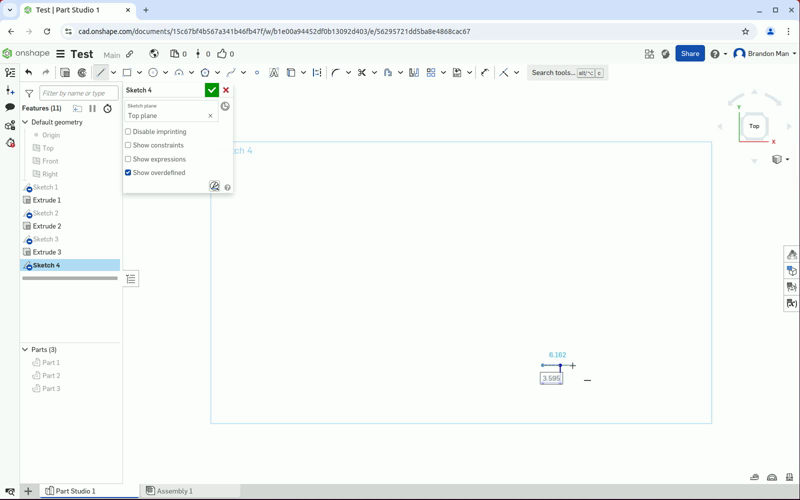
mouse_move(542, 382)
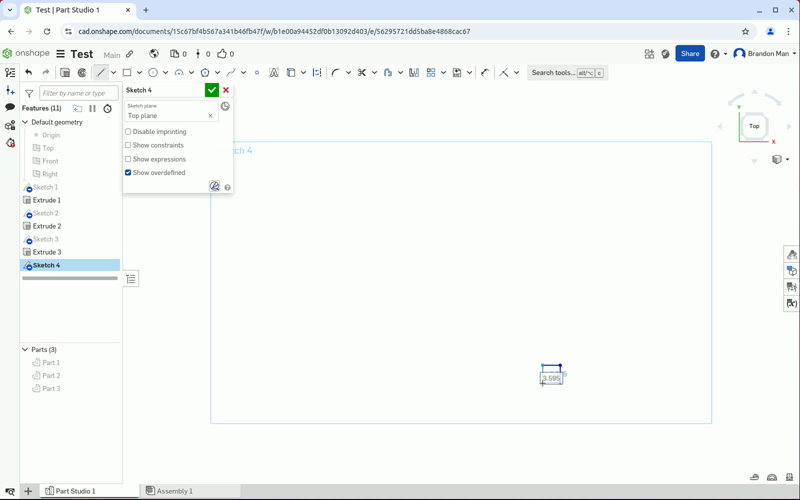
key_up(shift)
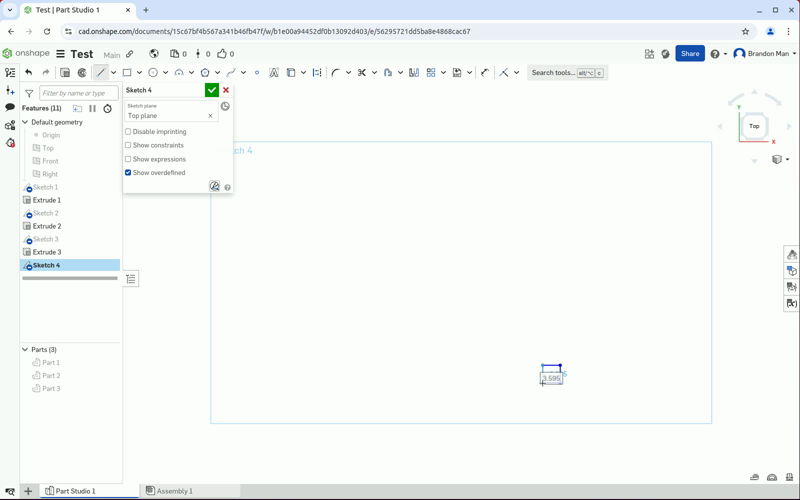
click(542, 382)
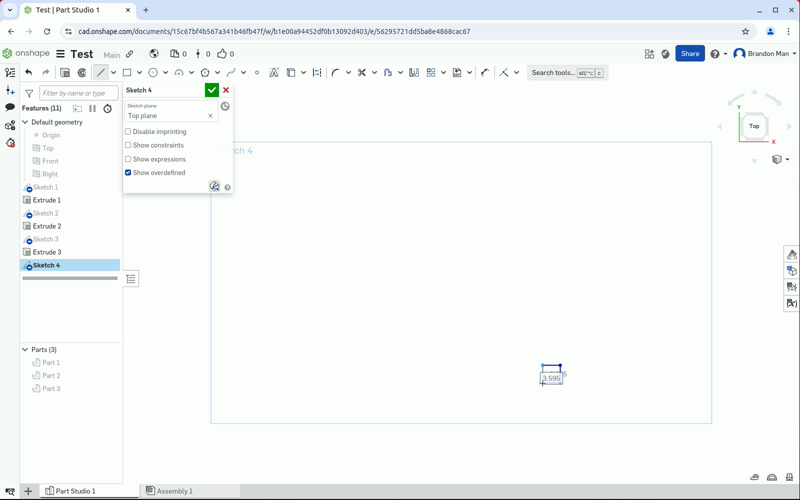
key(esc)
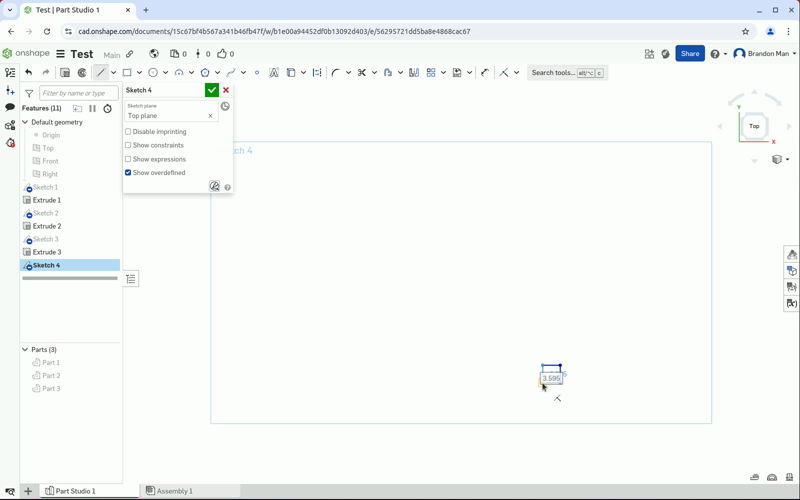
mouse_move(545, 379)
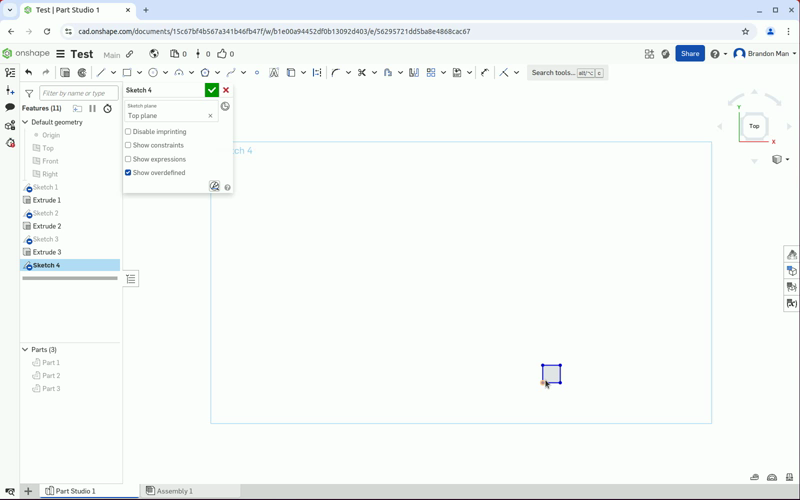
scroll(6)
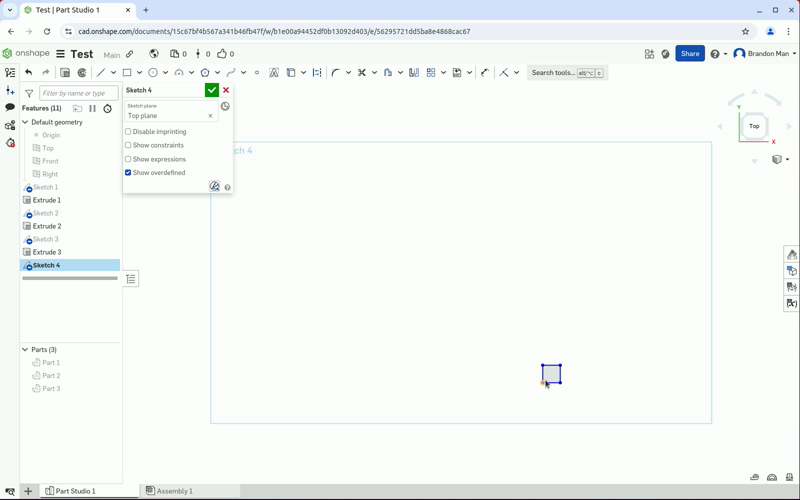
scroll(6)
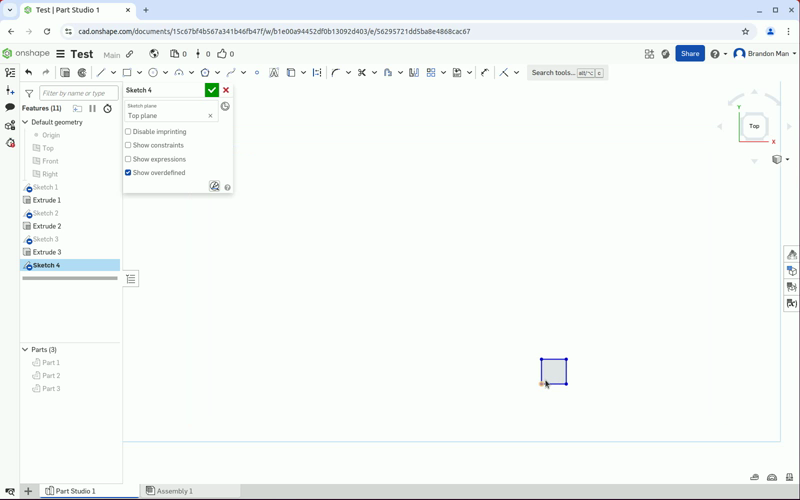
scroll(6)
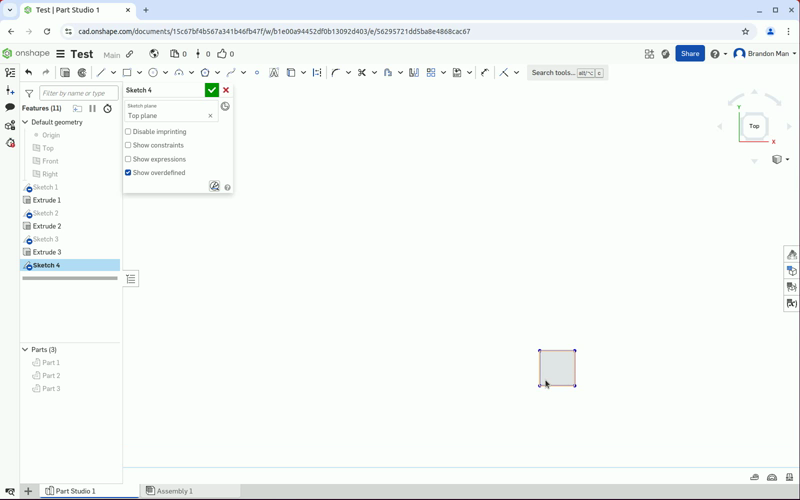
scroll(6)
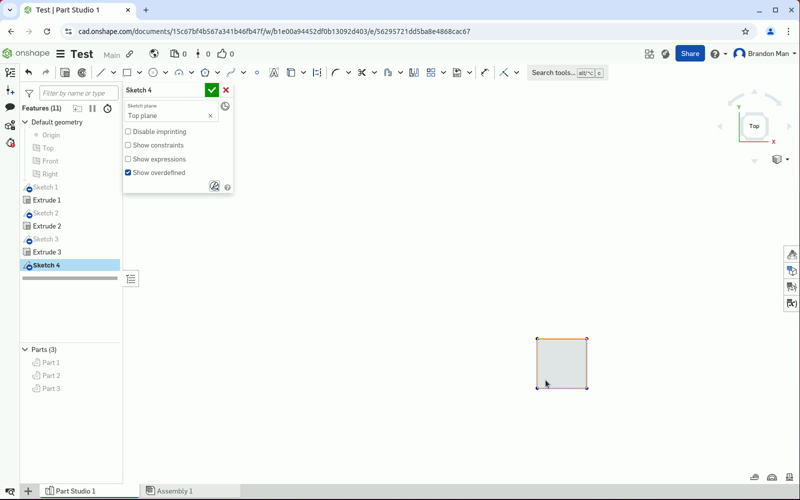
scroll(6)
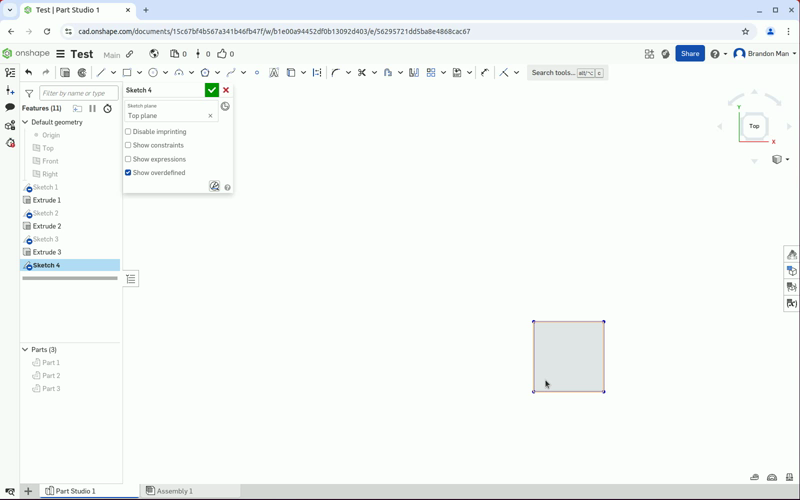
scroll(6)
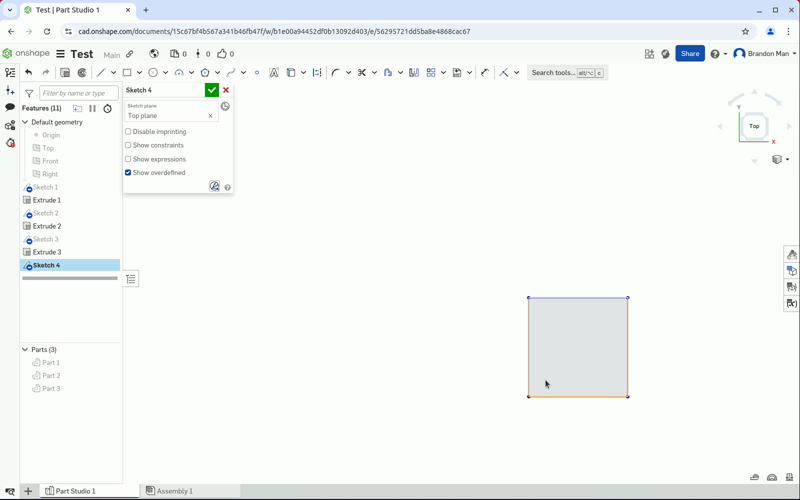
scroll(6)
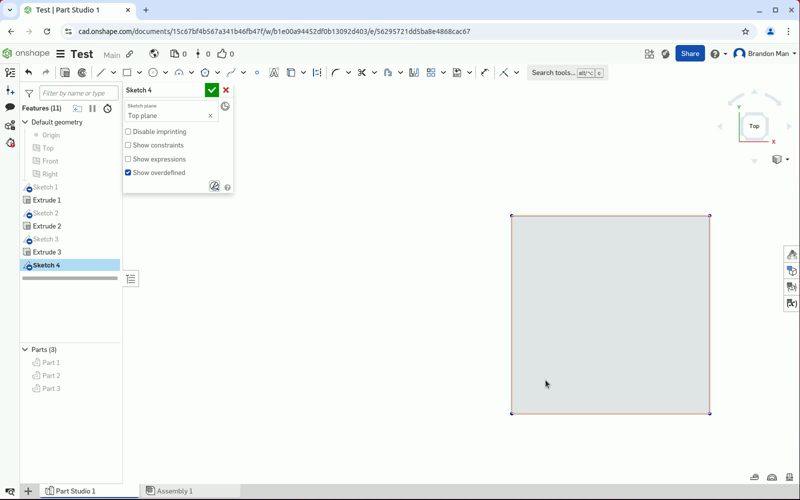
click(545, 379)
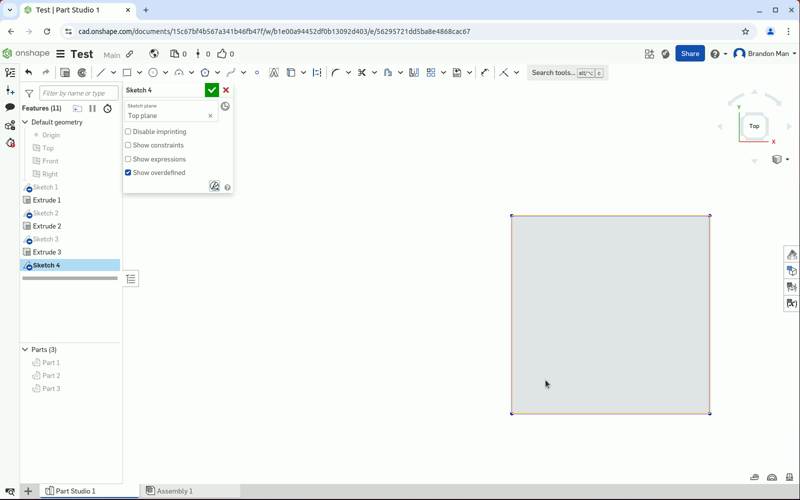
scroll(-6)
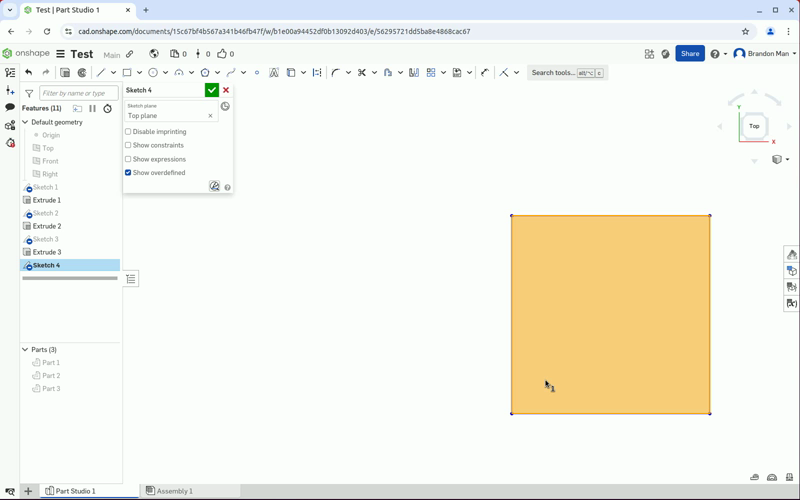
scroll(-6)
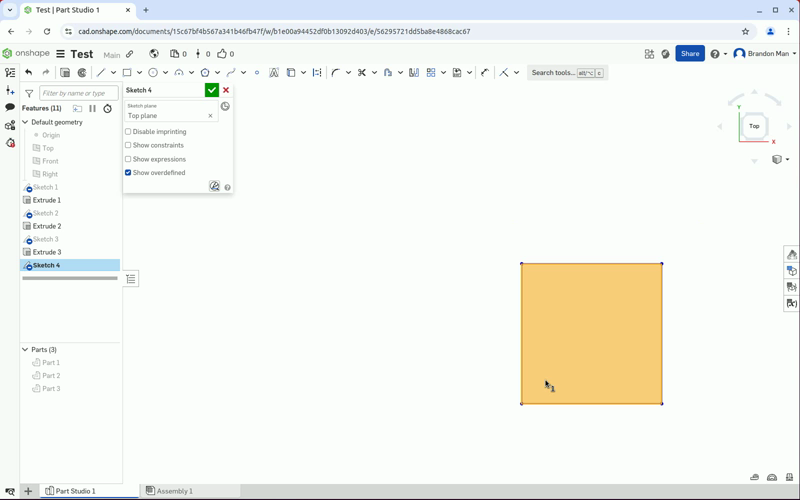
scroll(-6)
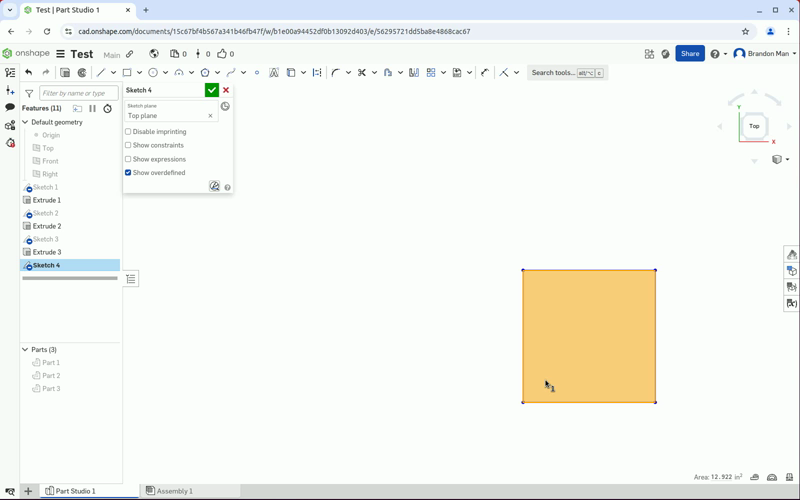
scroll(-6)
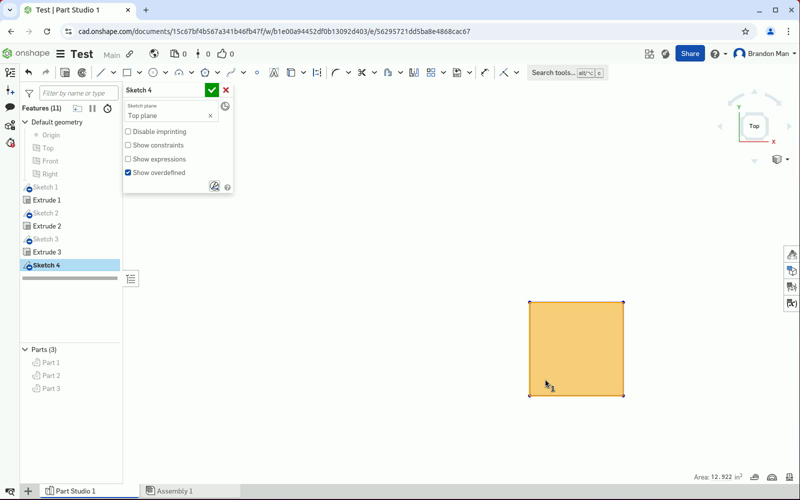
scroll(-6)
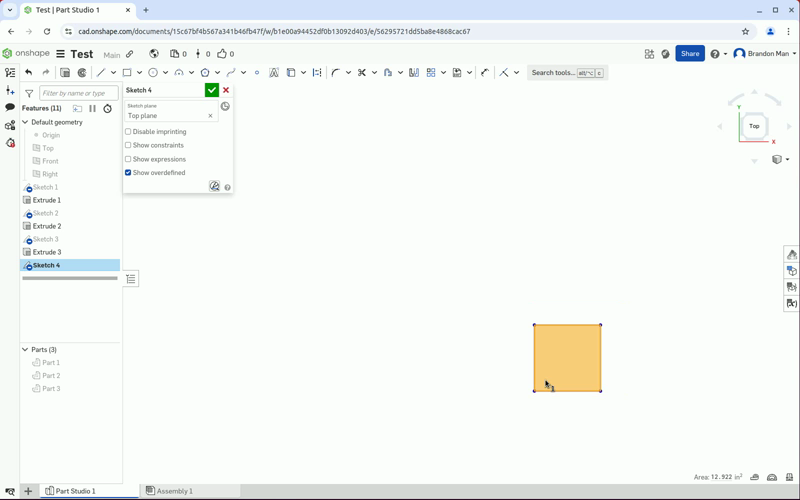
scroll(-6)
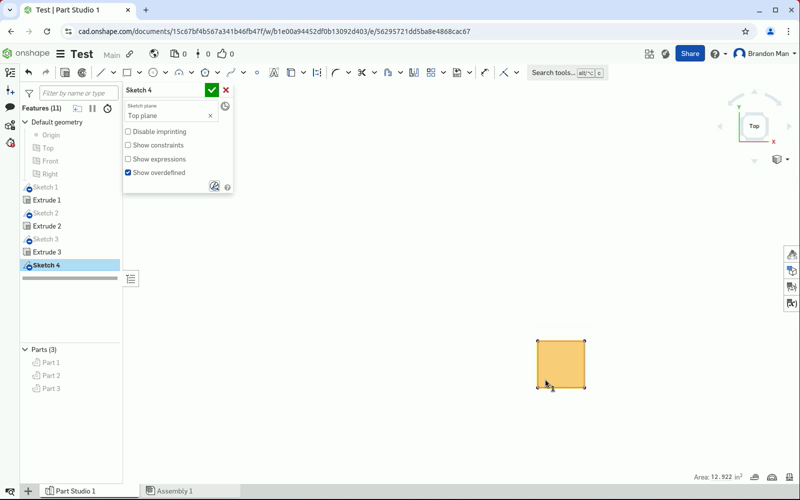
scroll(-6)
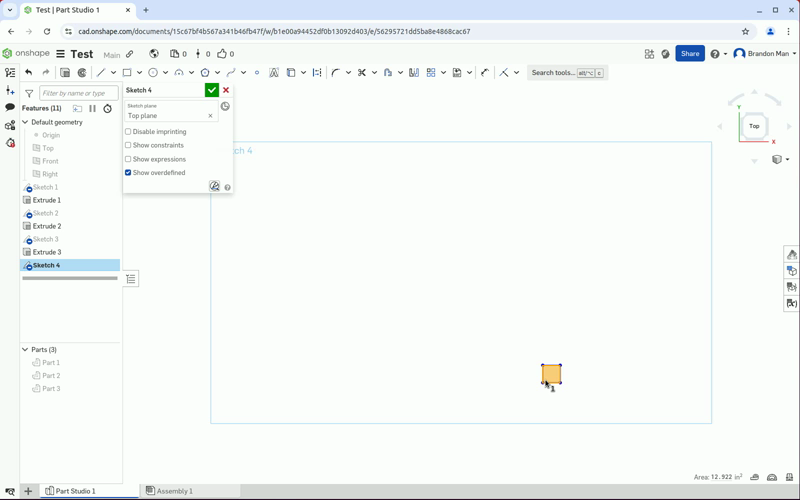
mouse_move(73, 352)
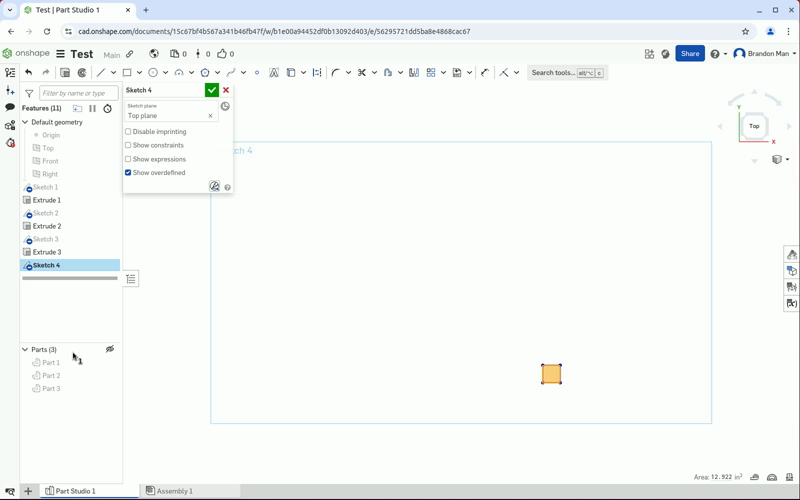
key(shift+y)
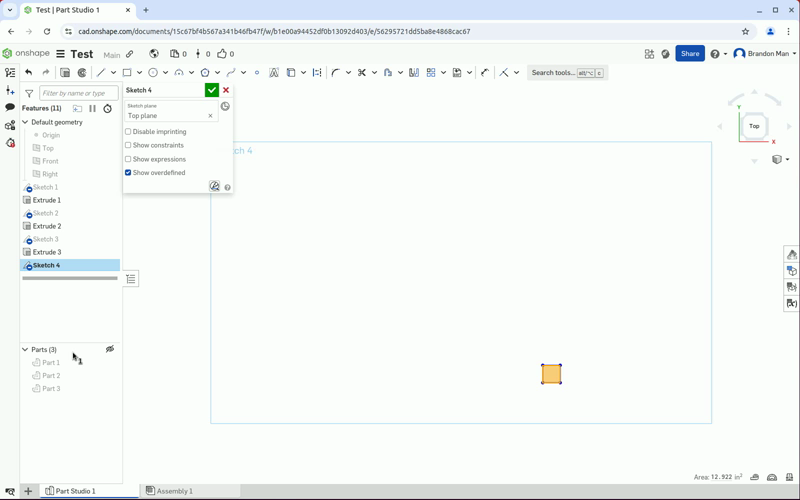
key(shift+e)
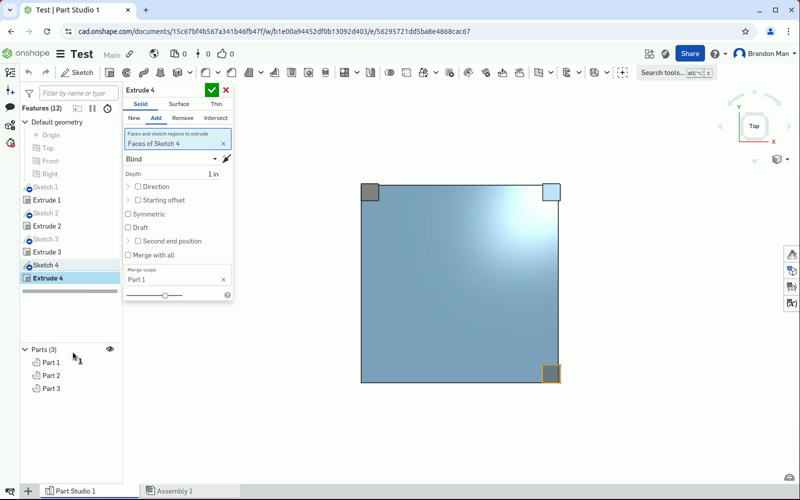
mouse_move(143, 106)
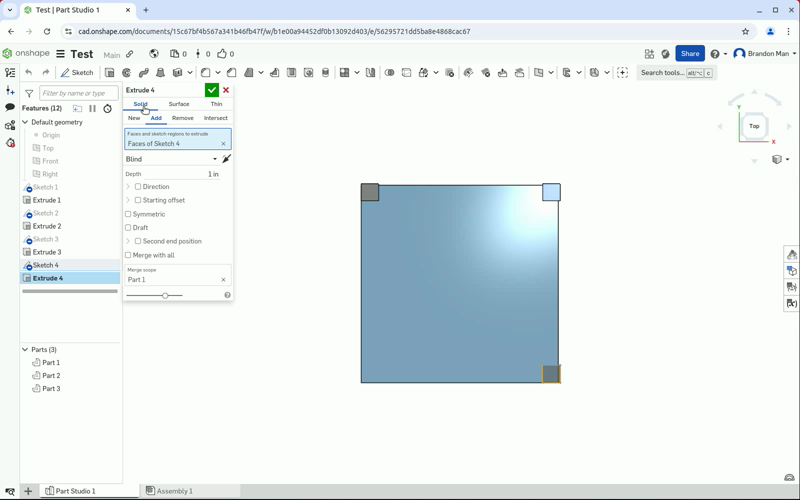
click(143, 106)
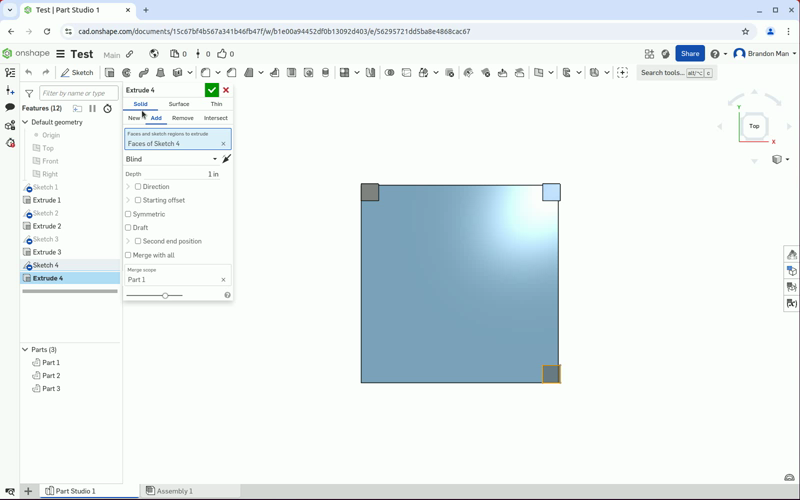
mouse_move(137, 120)
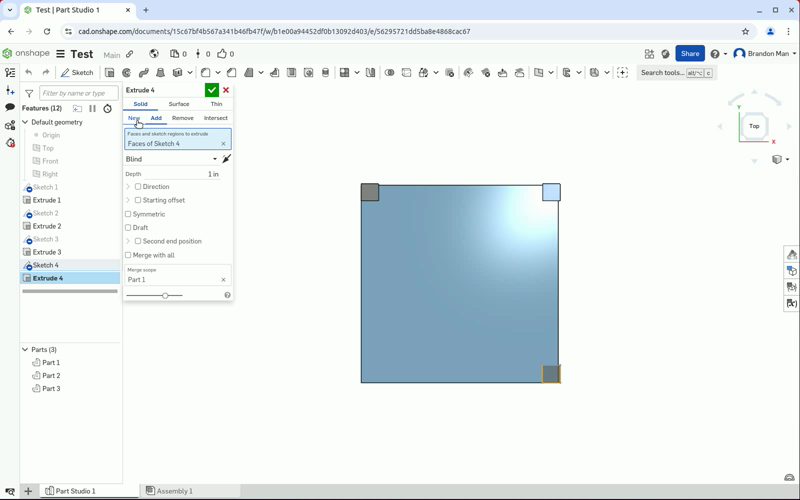
click(137, 120)
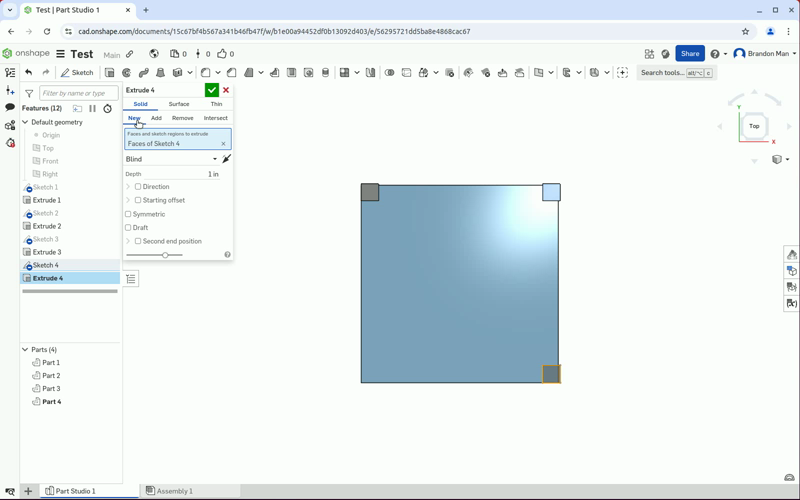
key(tab, 4)
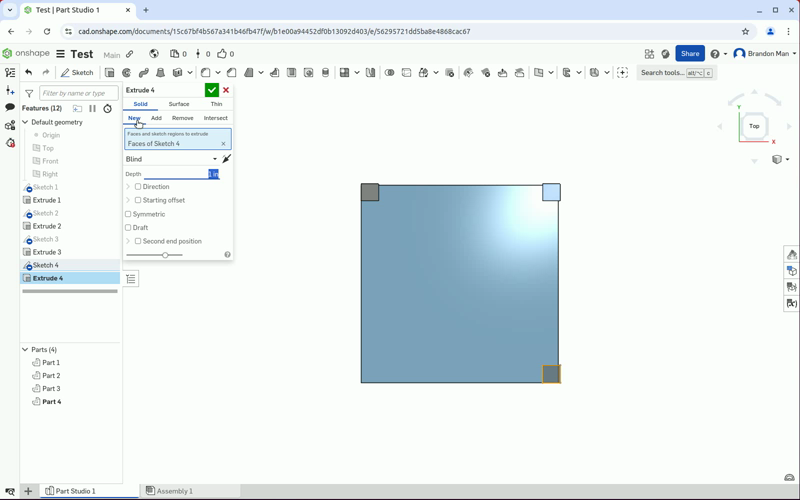
text(46.216)
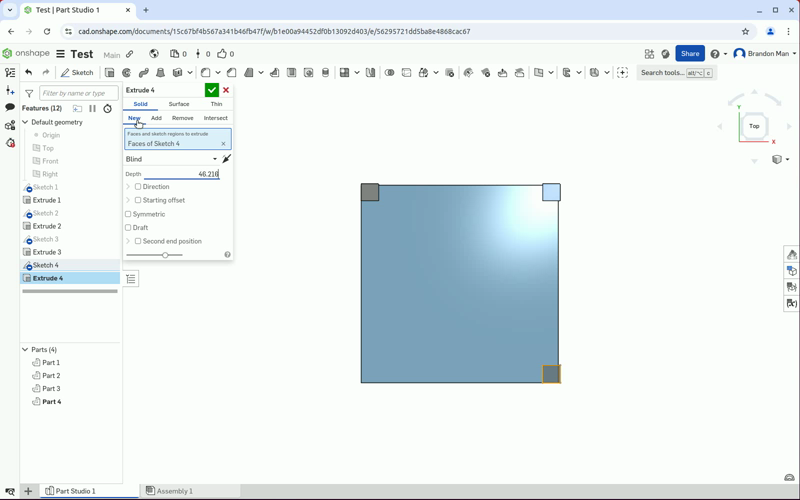
key(tab, 3)
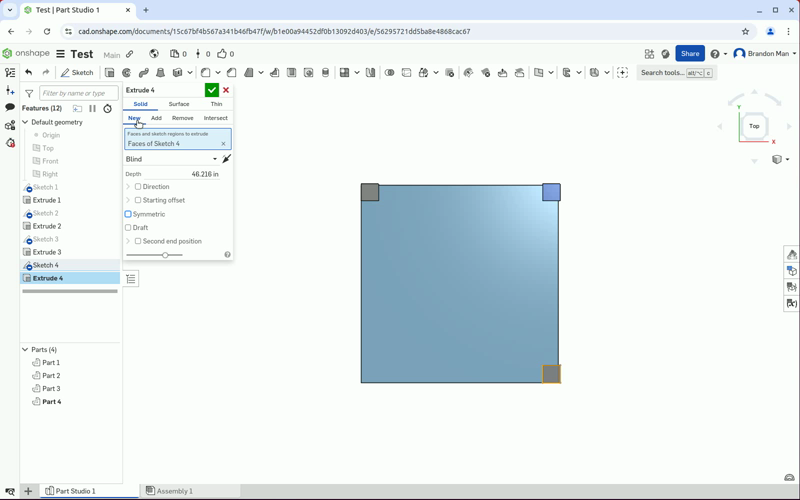
key(space)
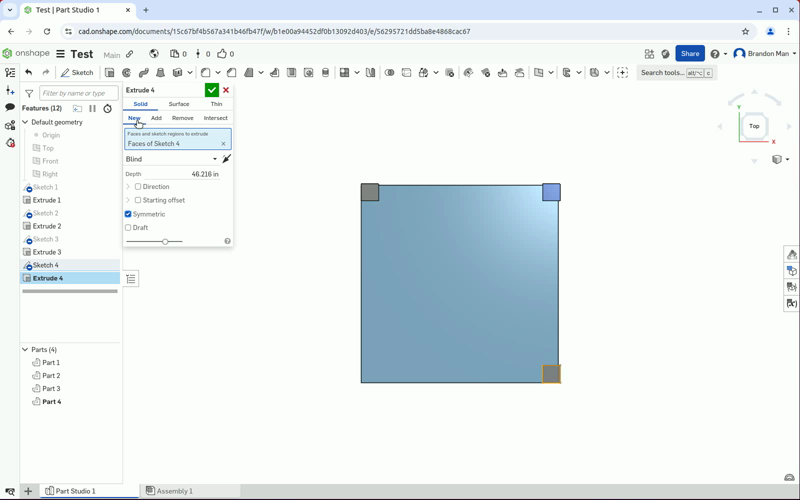
key(enter)
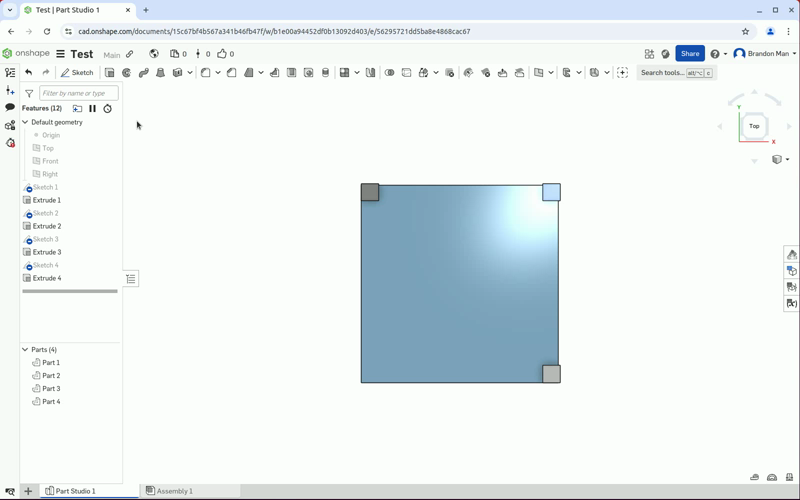
key(shift+h)
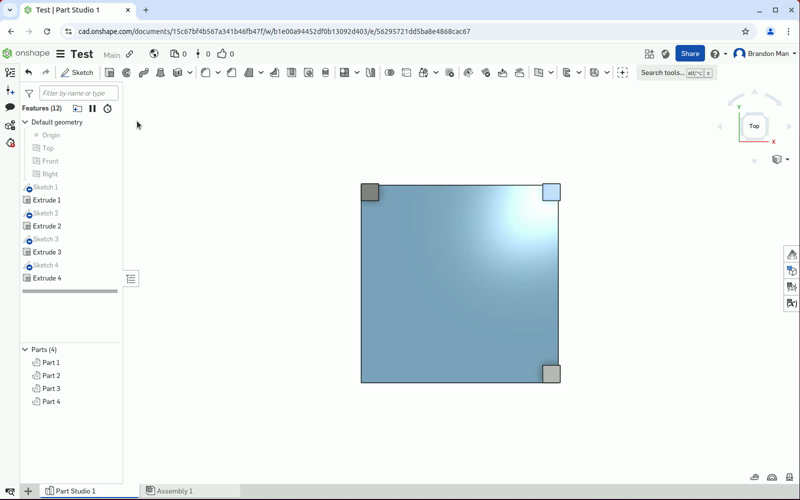
key(shift+h)
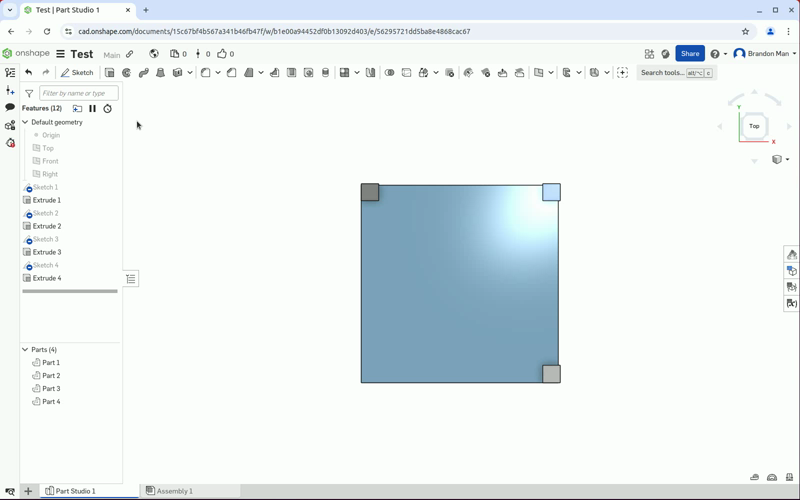
mouse_move(73, 189)
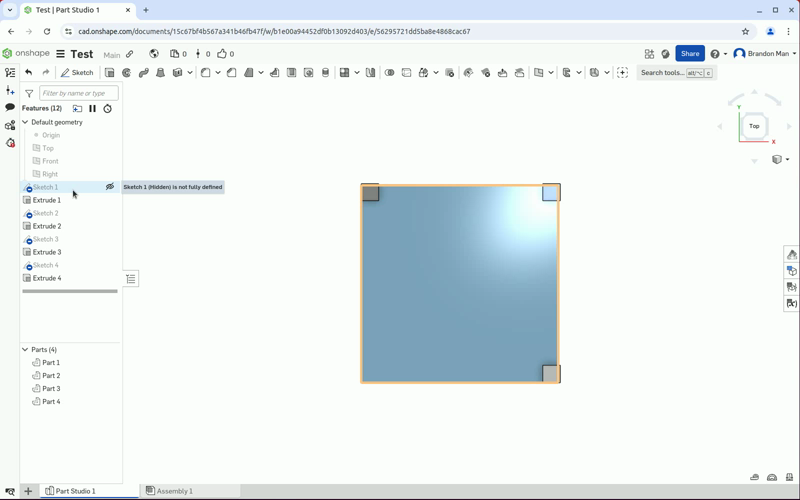
click(73, 189)
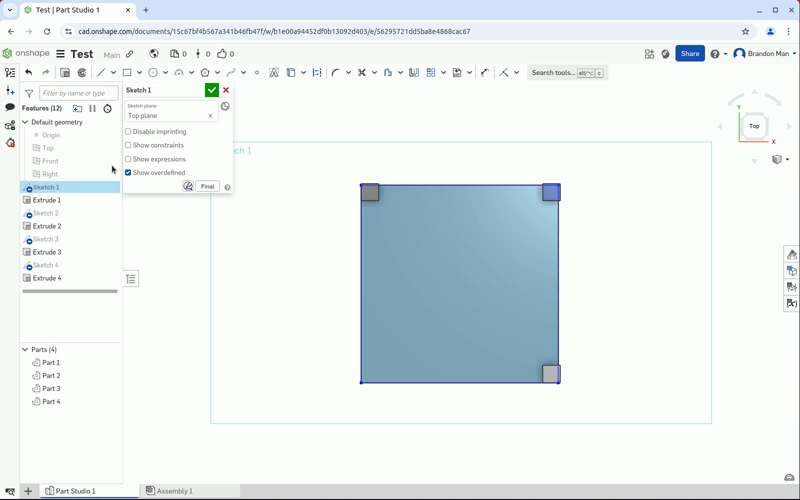
mouse_move(229, 92)
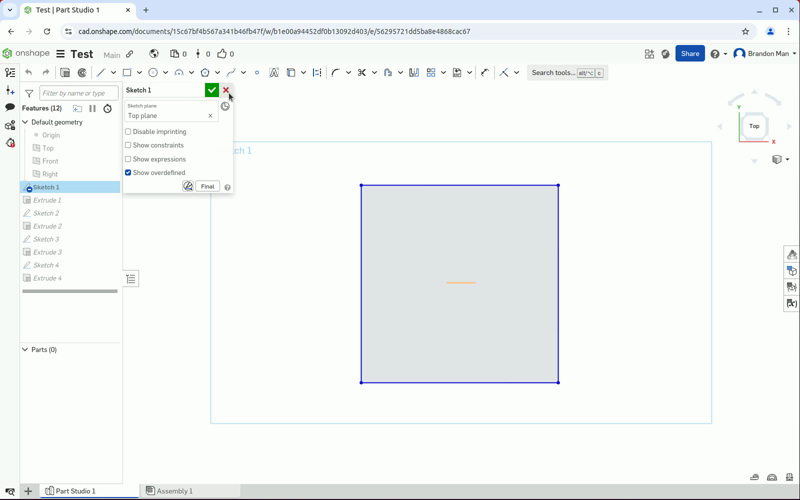
click(229, 92)
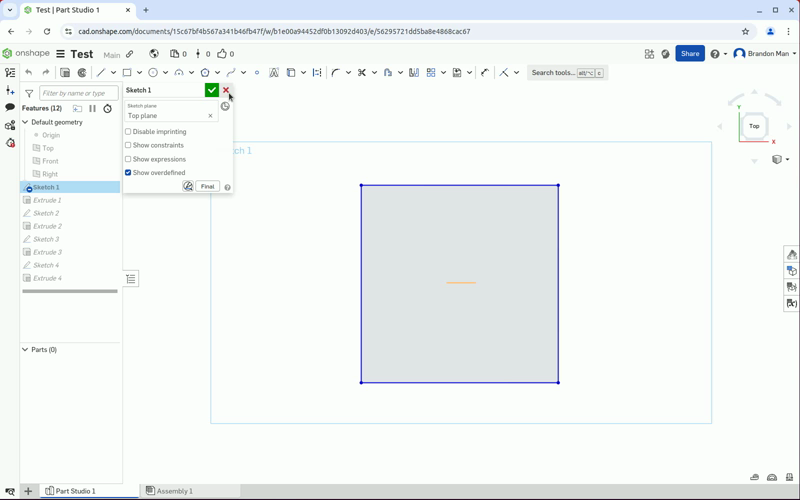
key(shift+s)
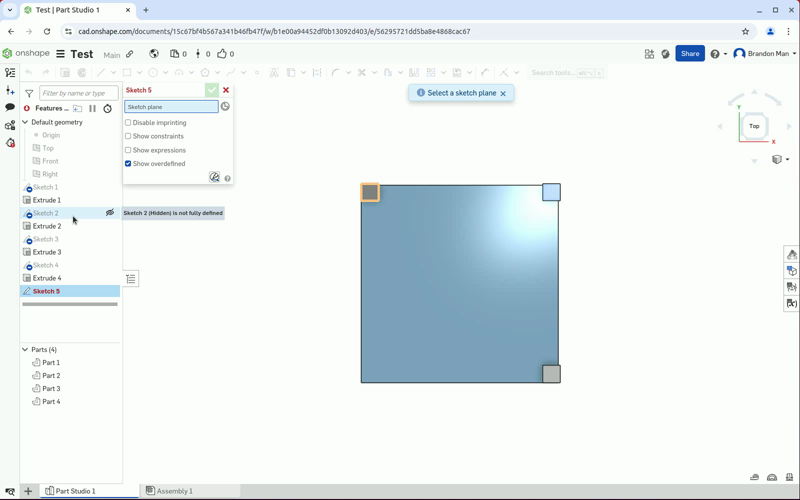
scroll(3)
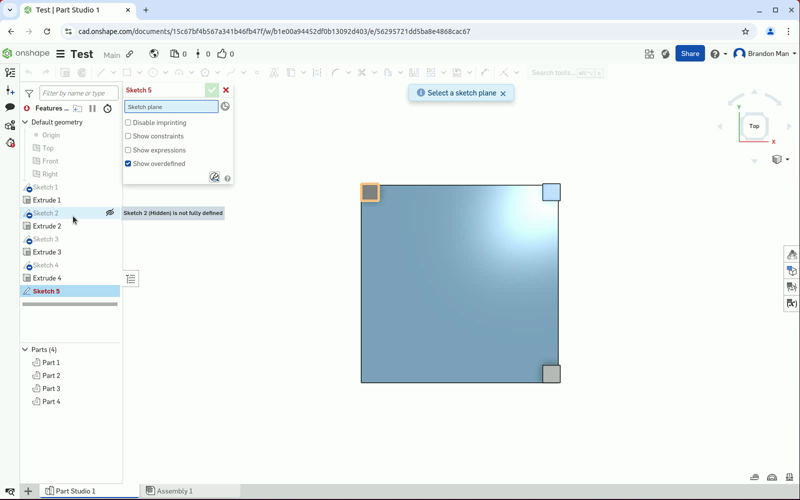
mouse_move(73, 150)
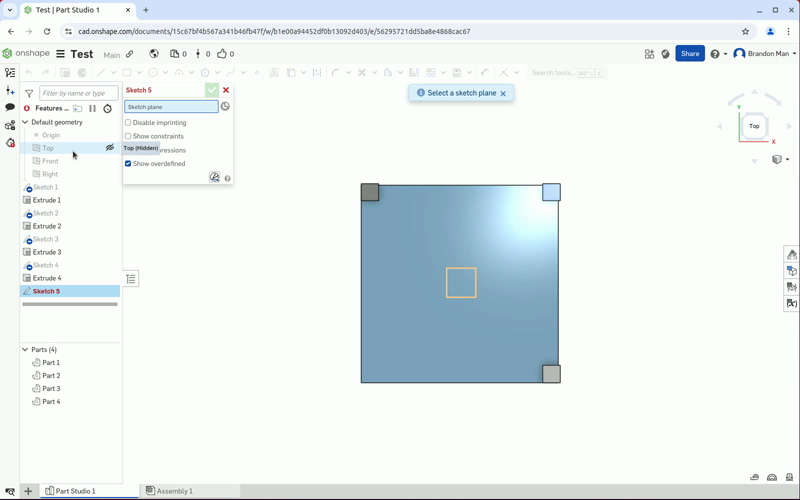
click(73, 150)
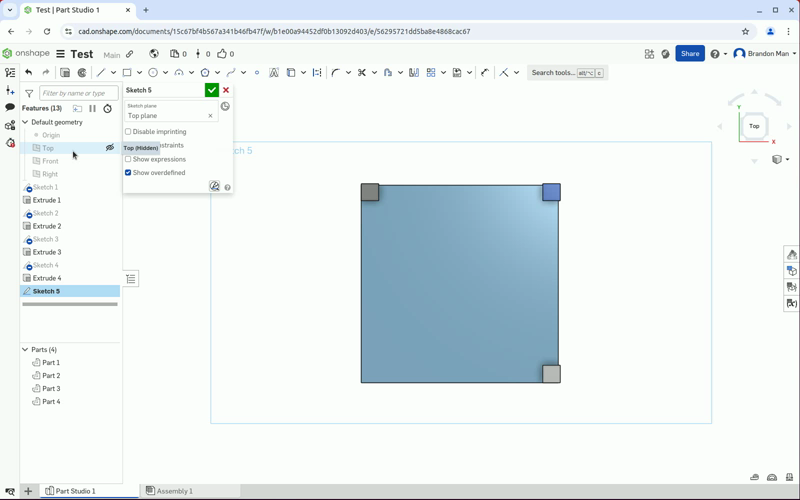
mouse_move(73, 352)
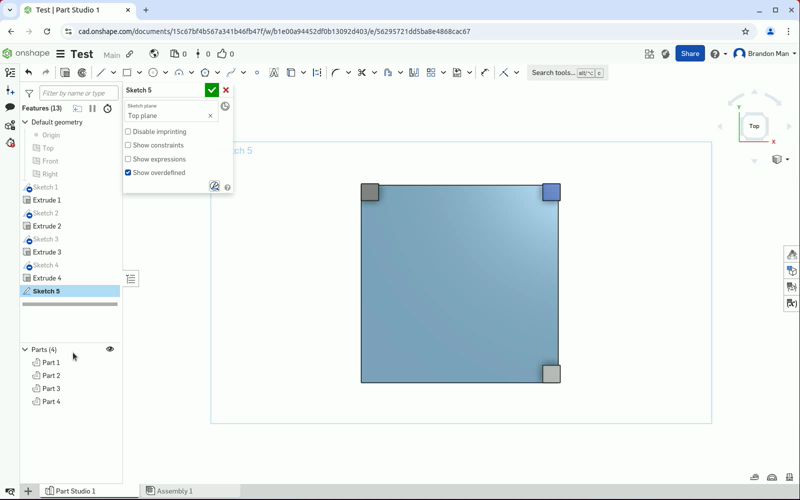
key(y)
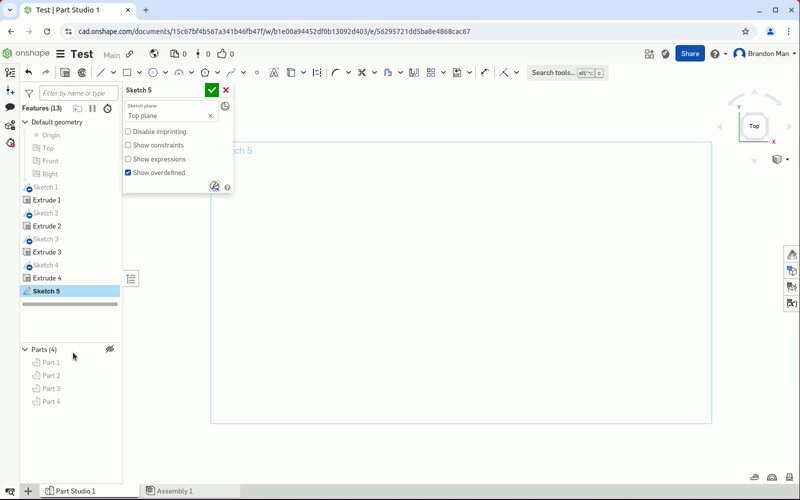
key(l)
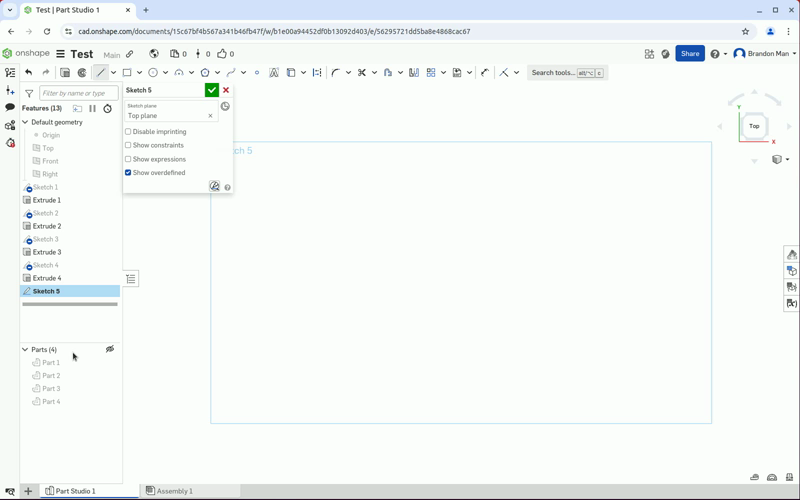
key_down(shift)
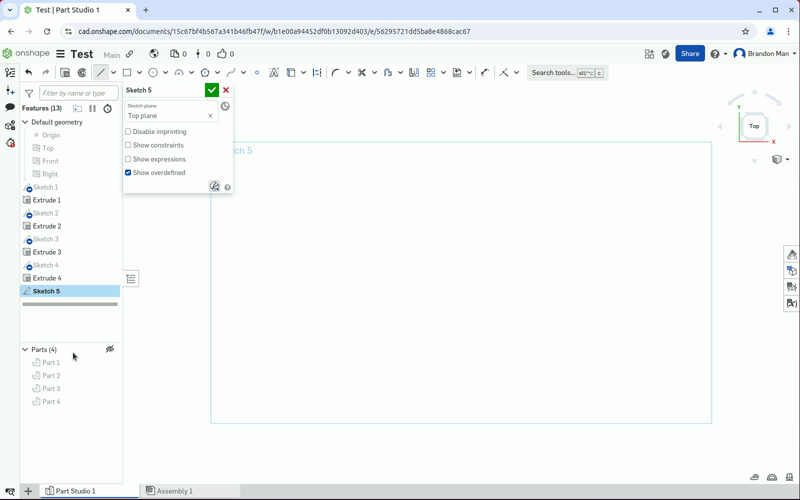
mouse_move(361, 382)
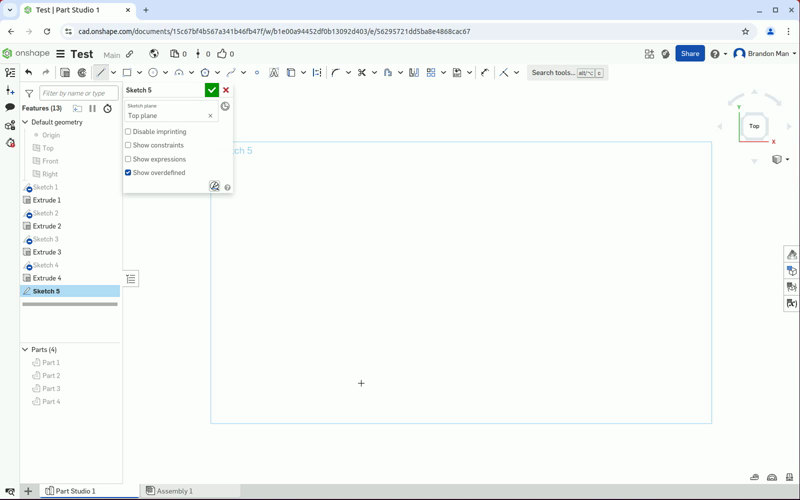
click(361, 382)
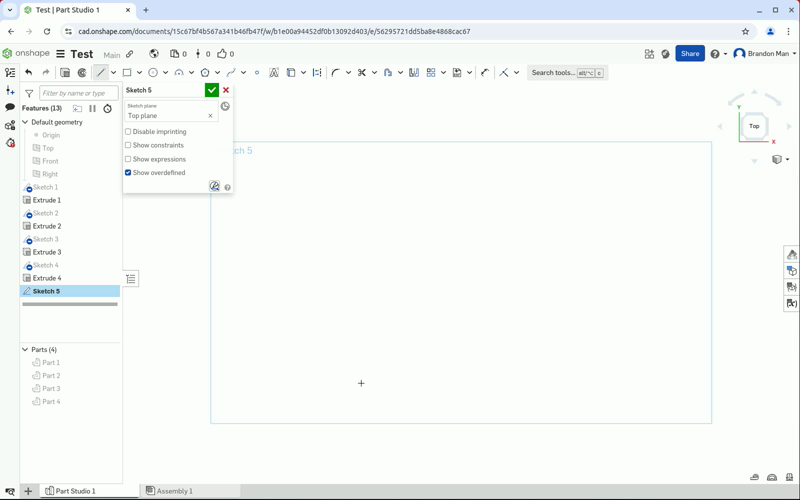
key_up(shift)
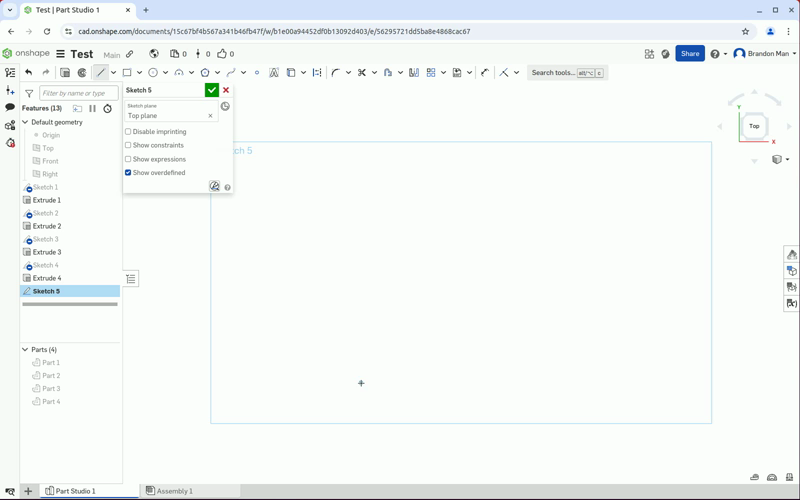
key_down(shift)
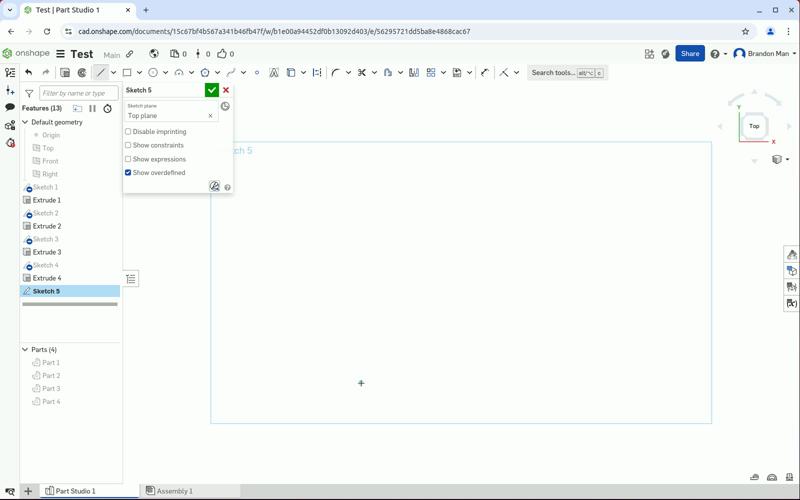
mouse_move(391, 382)
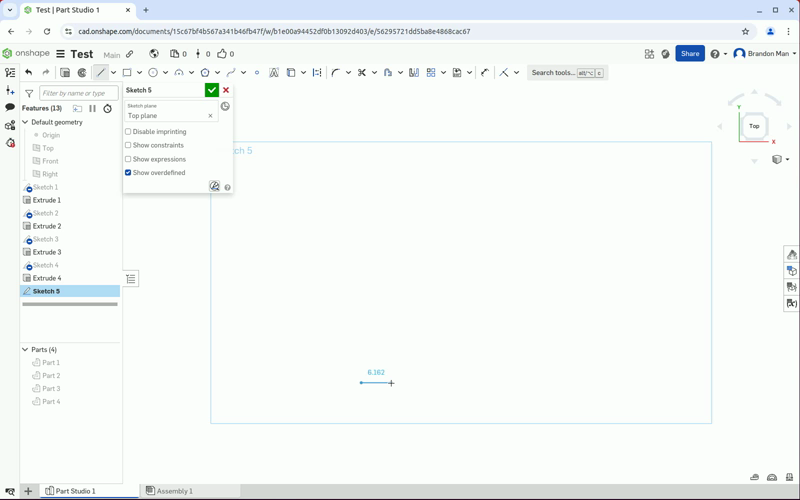
mouse_move(378, 382)
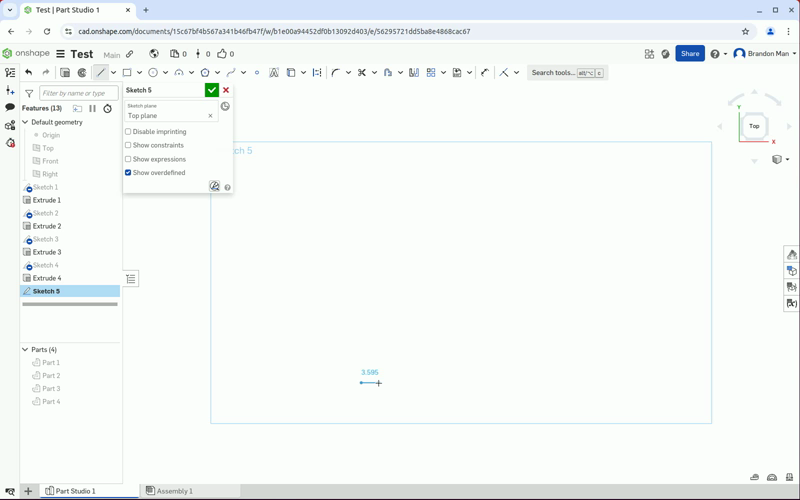
click(378, 382)
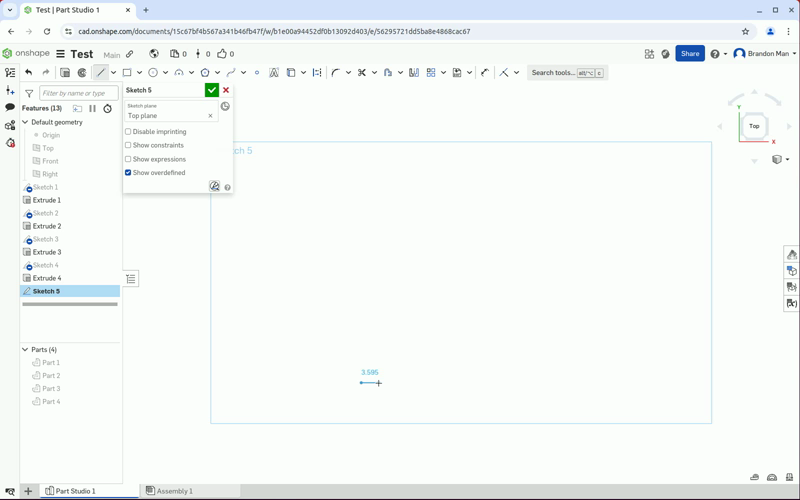
key_up(shift)
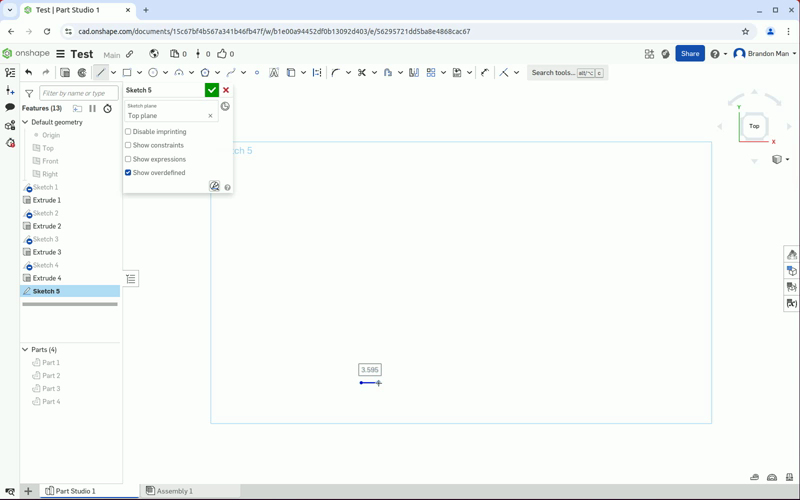
key_down(shift)
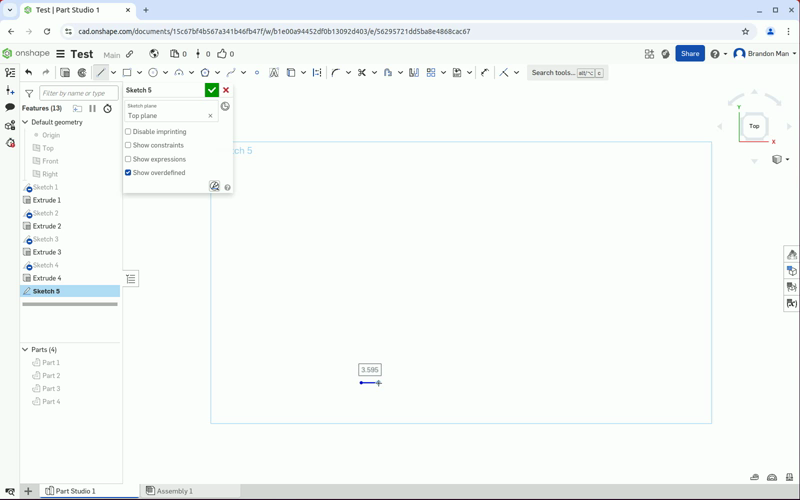
mouse_move(408, 382)
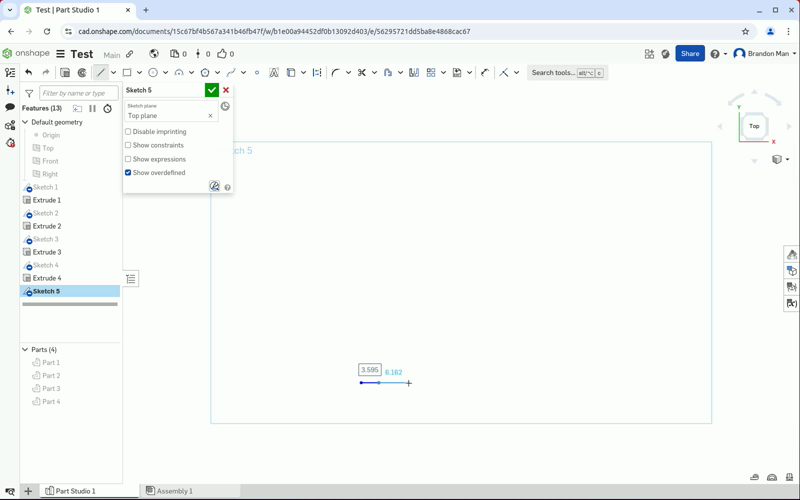
mouse_move(378, 365)
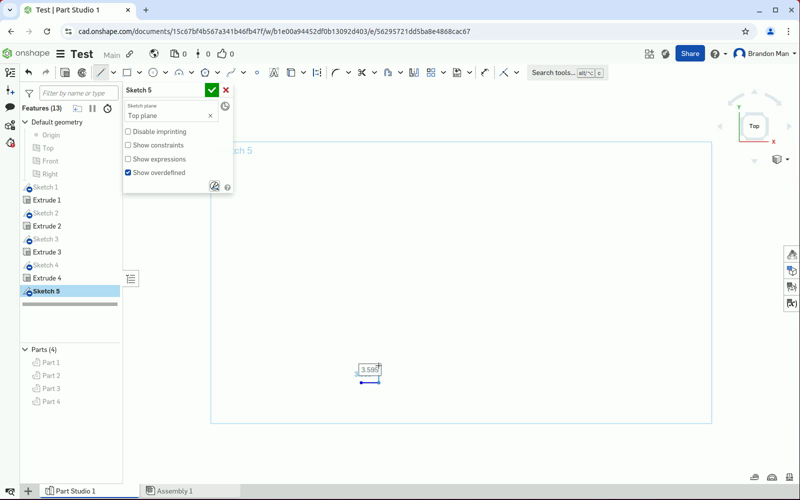
click(378, 365)
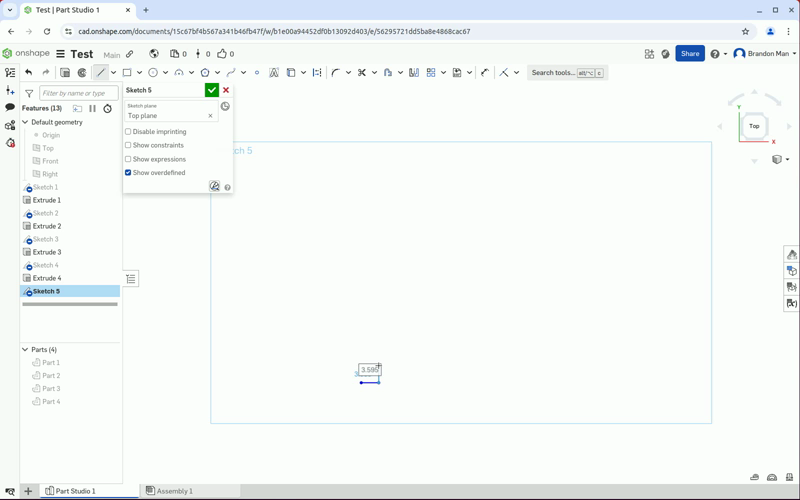
key_up(shift)
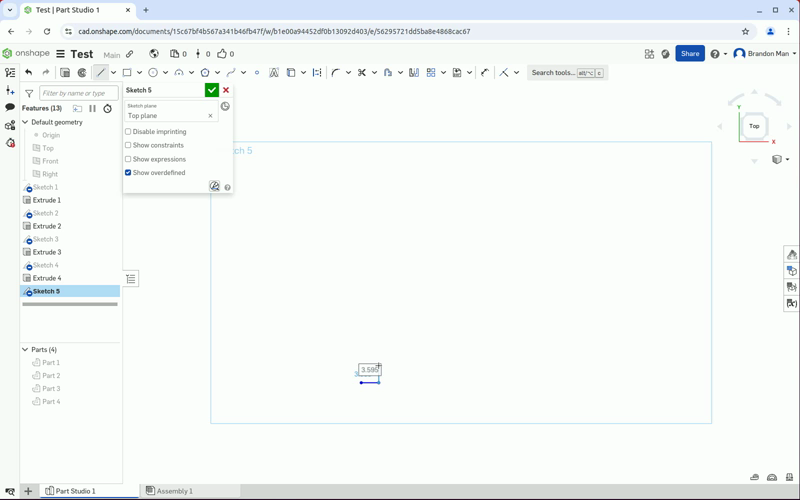
key_down(shift)
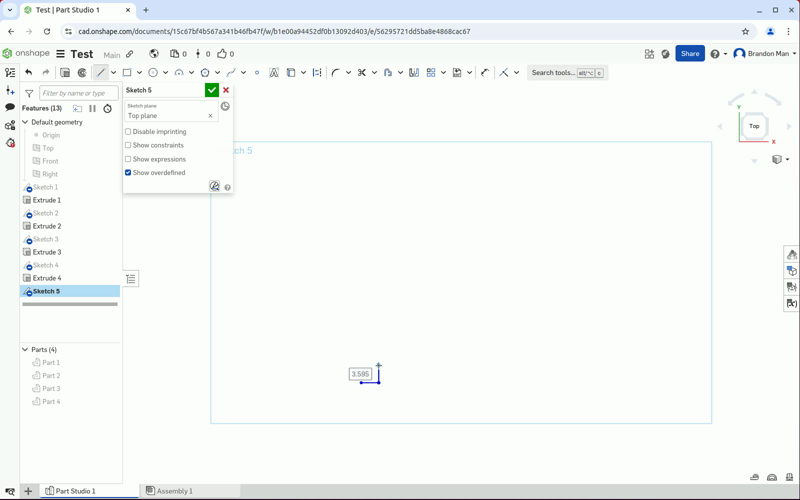
mouse_move(408, 365)
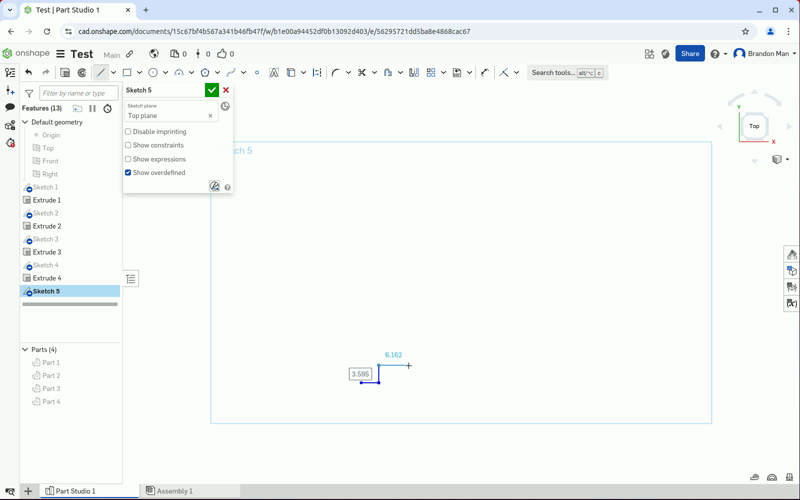
mouse_move(361, 365)
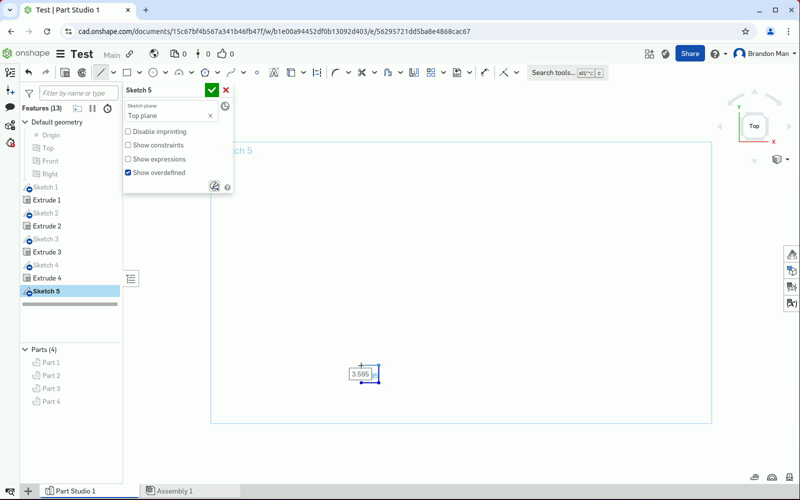
click(361, 365)
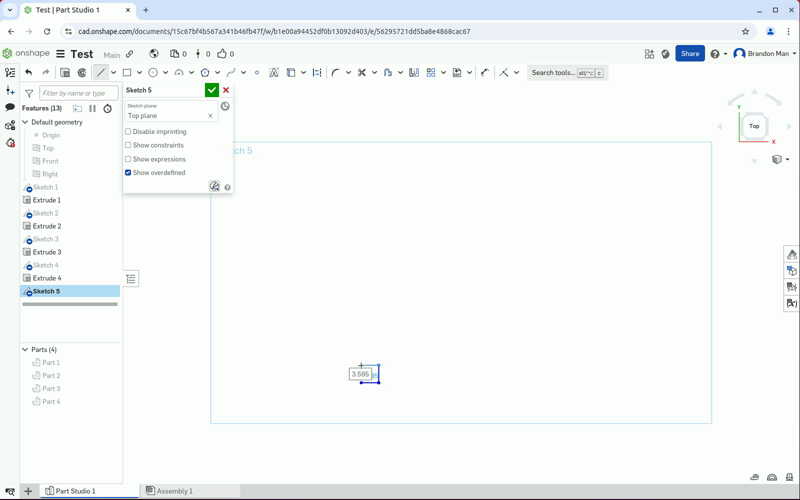
key_up(shift)
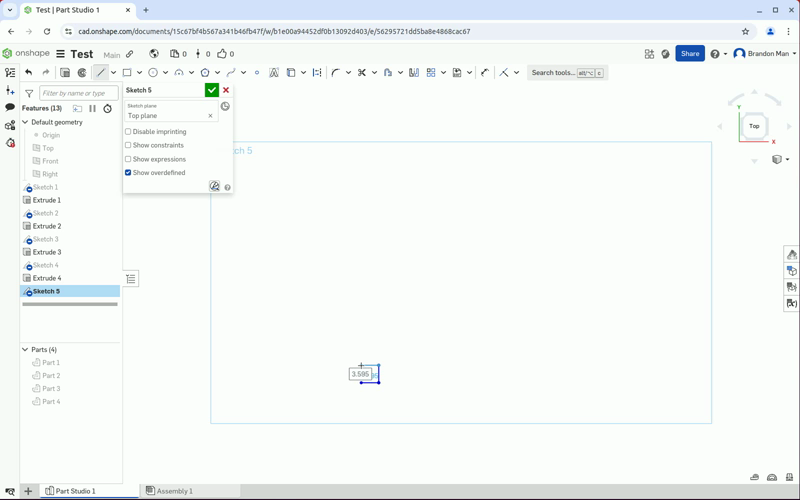
mouse_move(391, 365)
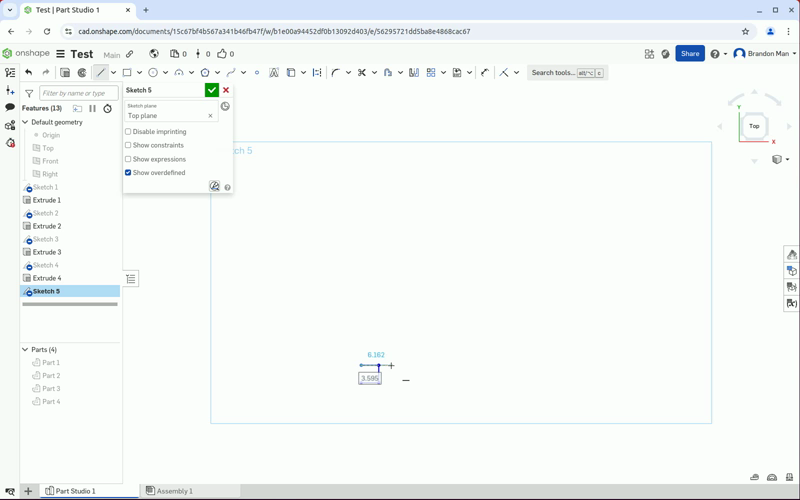
key_down(shift)
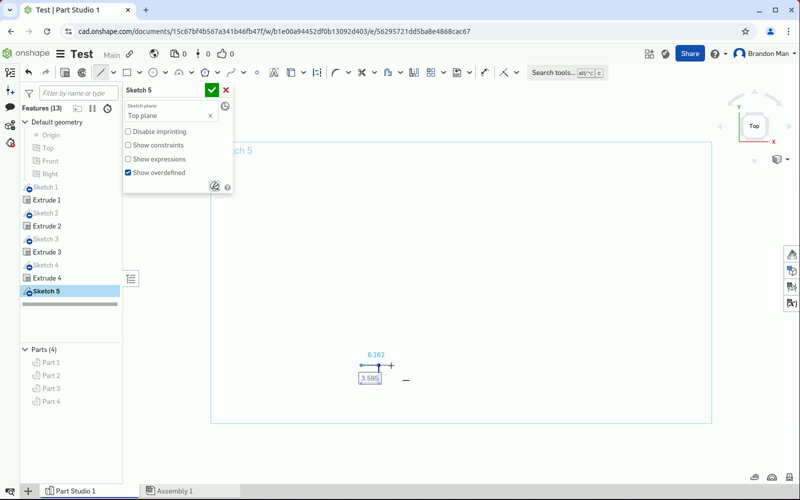
mouse_move(361, 382)
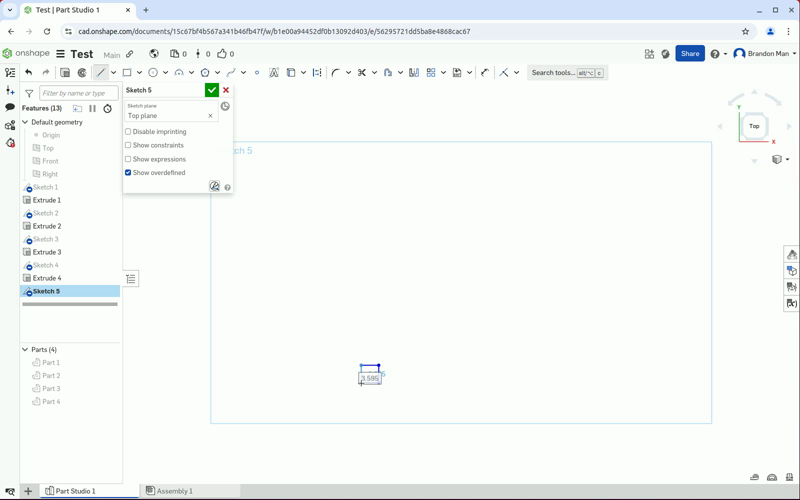
key_up(shift)
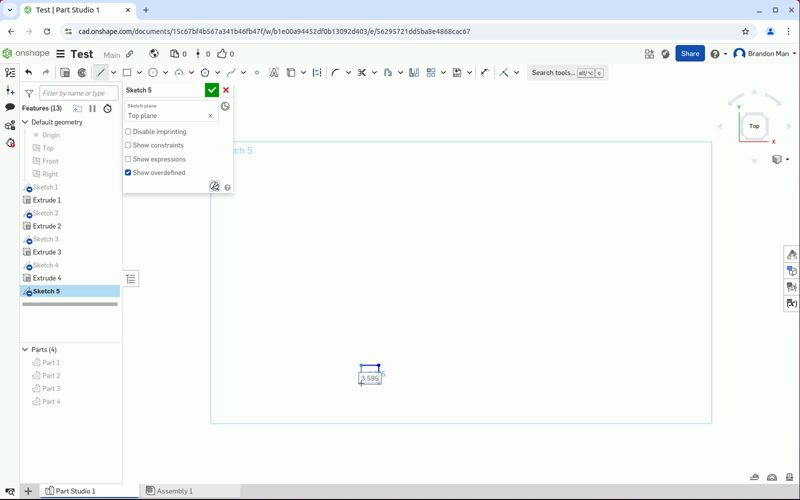
click(361, 382)
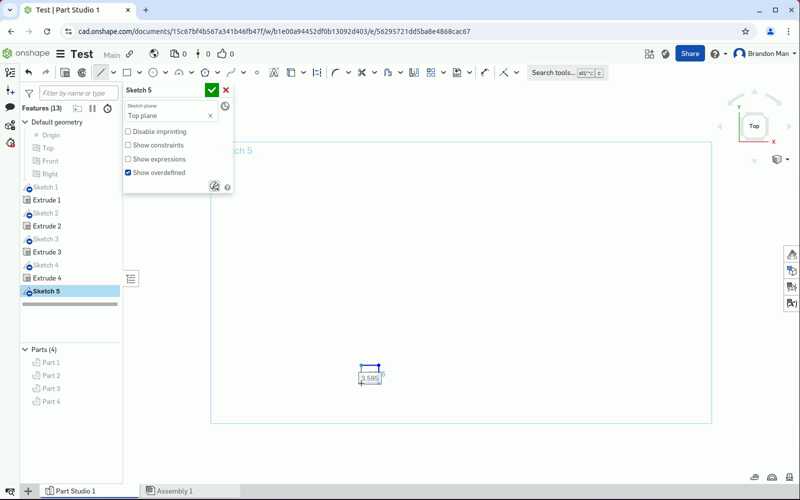
key(esc)
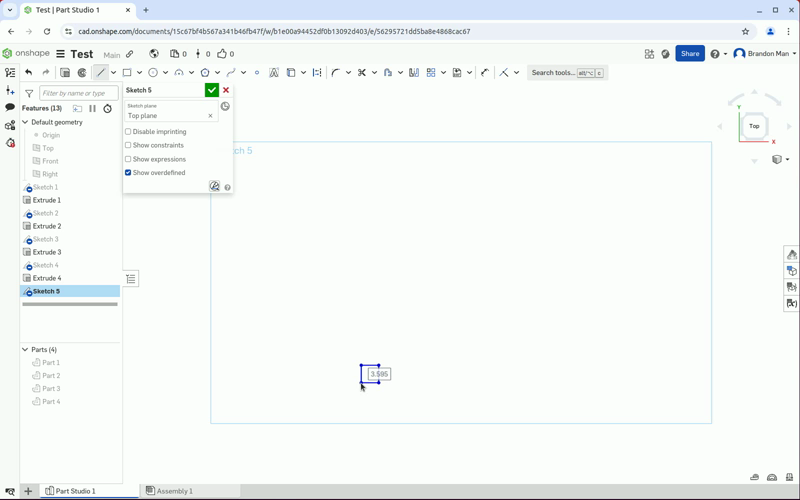
mouse_move(374, 368)
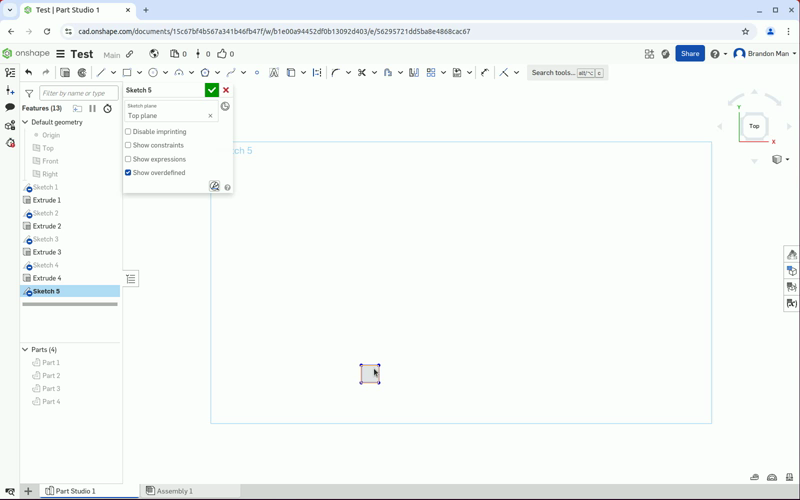
scroll(6)
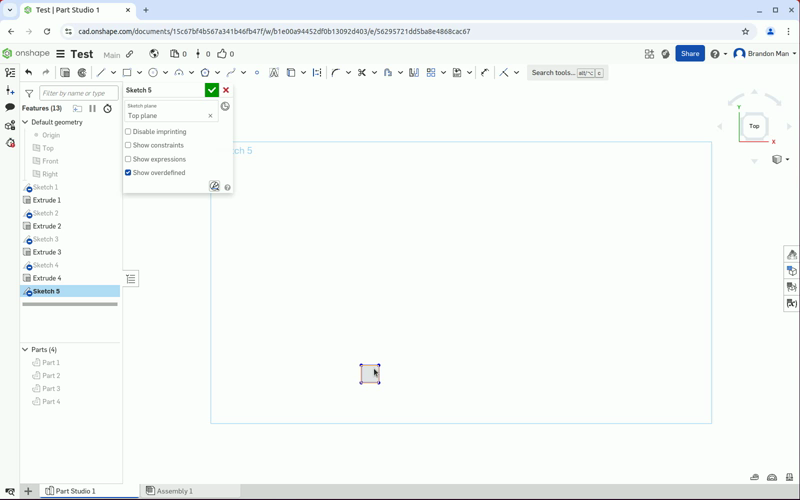
scroll(6)
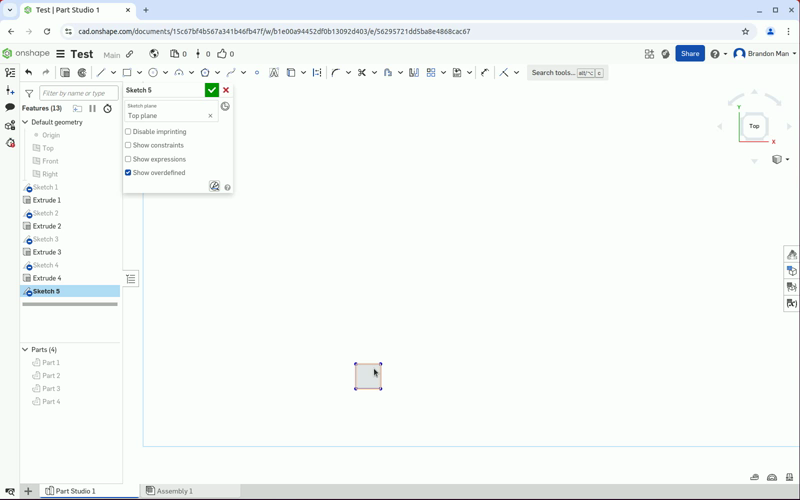
scroll(6)
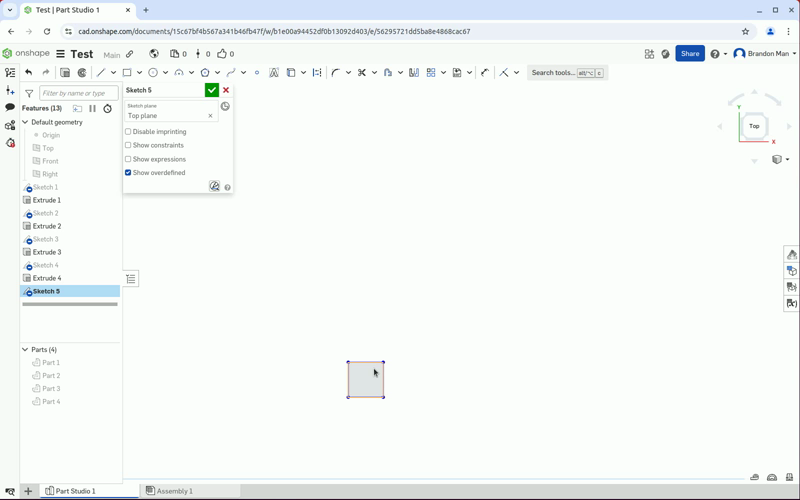
scroll(6)
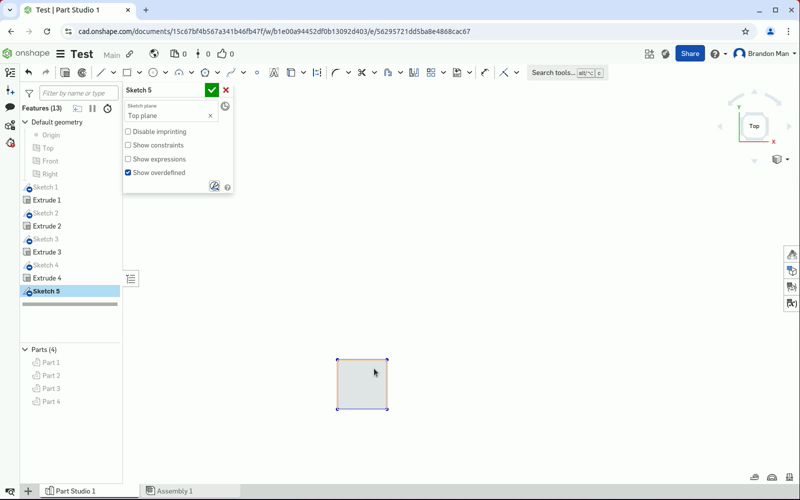
scroll(6)
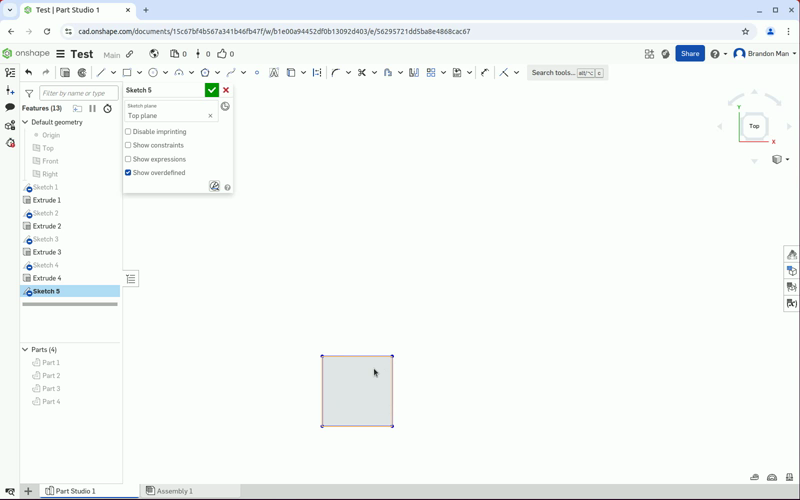
scroll(6)
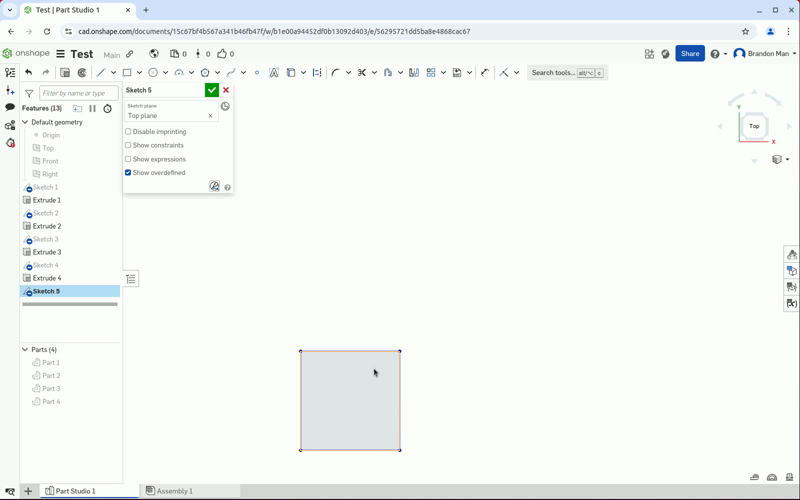
scroll(6)
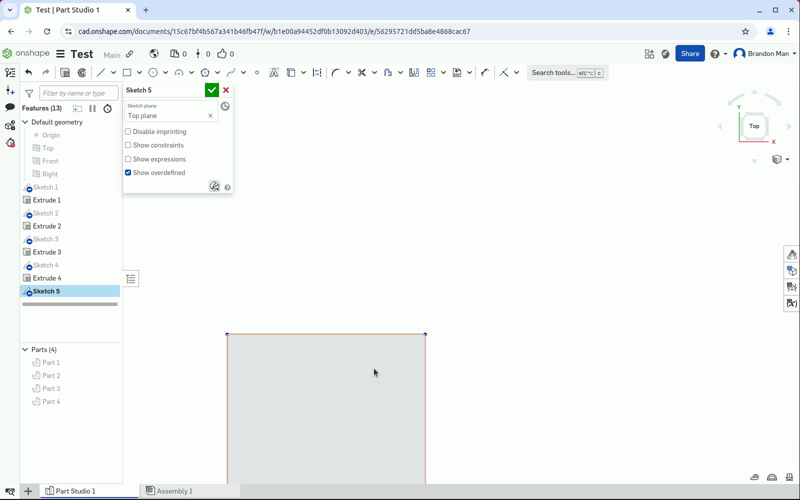
click(374, 368)
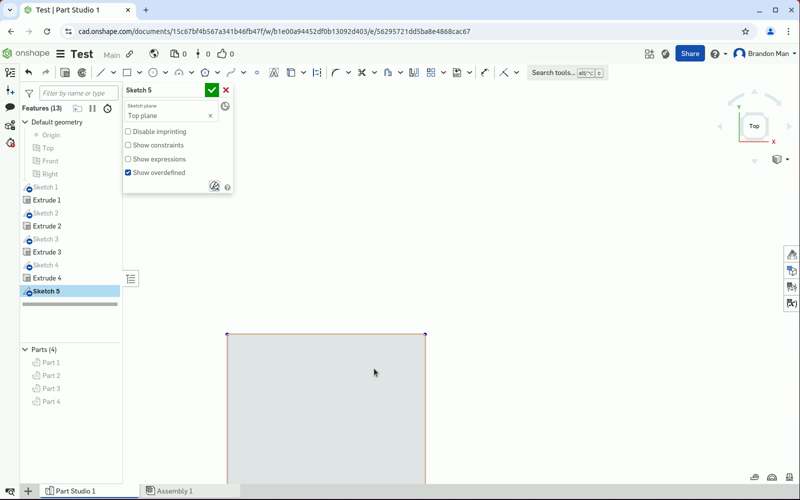
scroll(-6)
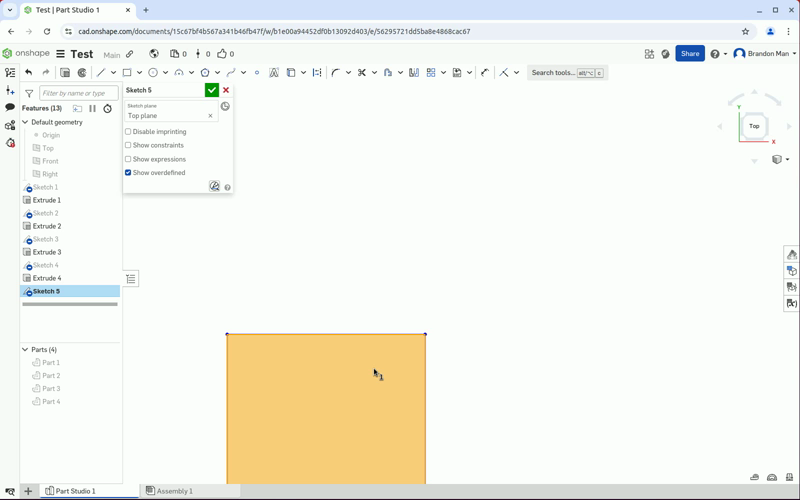
scroll(-6)
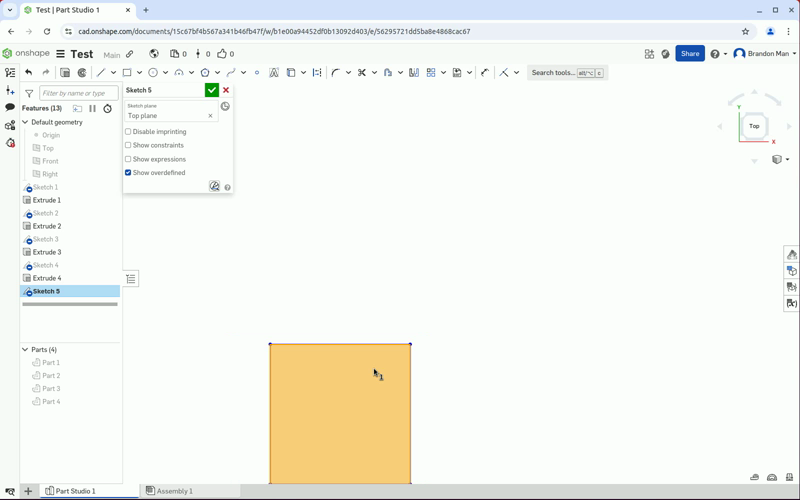
scroll(-6)
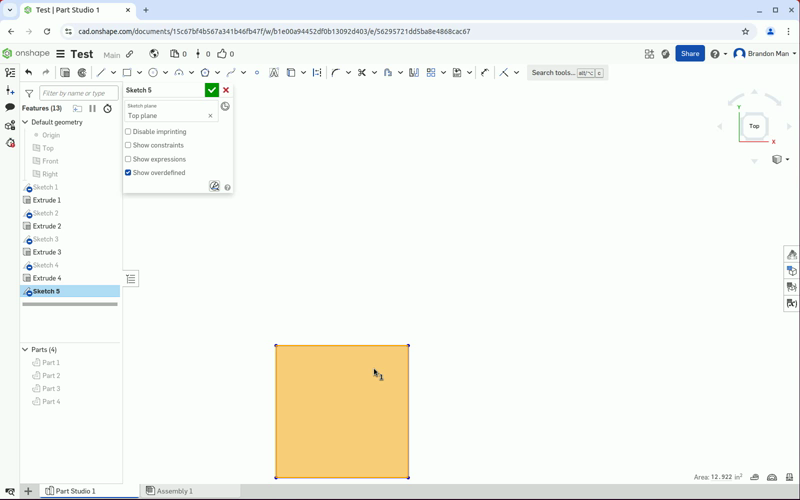
scroll(-6)
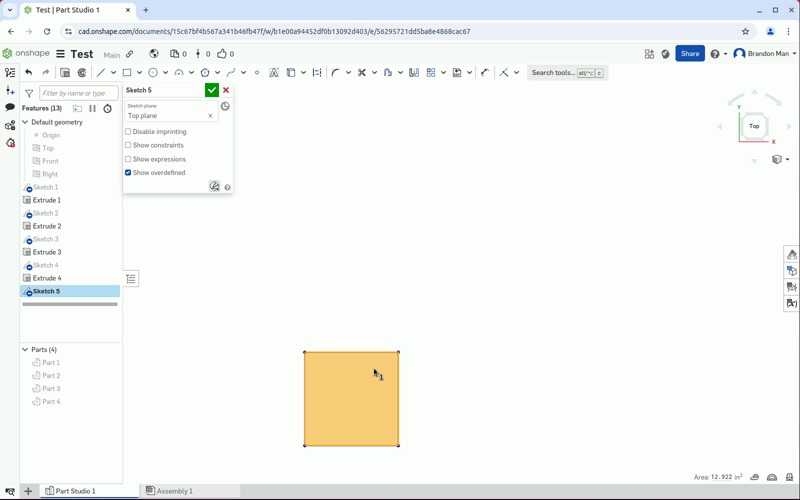
scroll(-6)
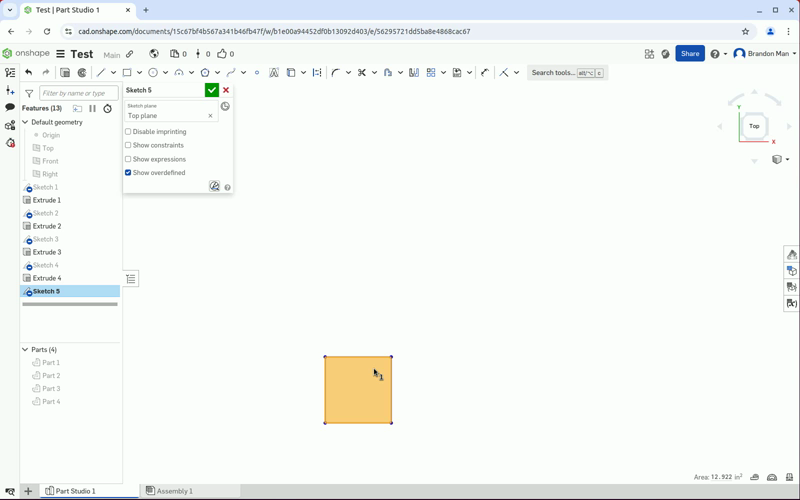
scroll(-6)
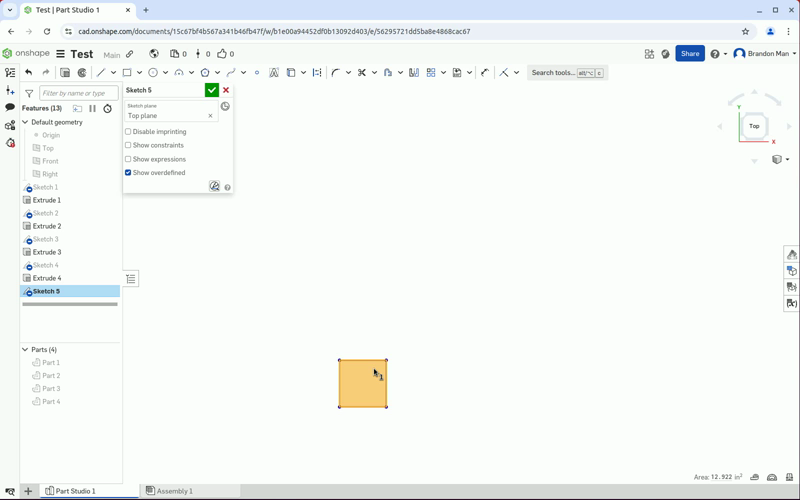
scroll(-6)
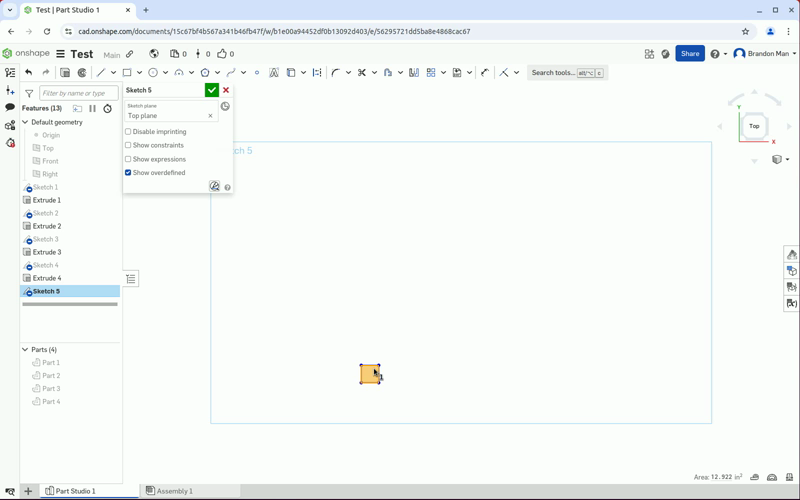
mouse_move(73, 352)
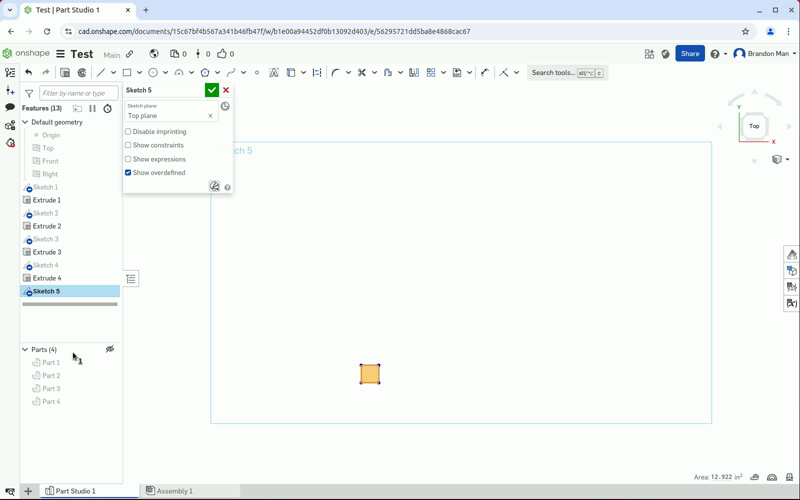
key(shift+y)
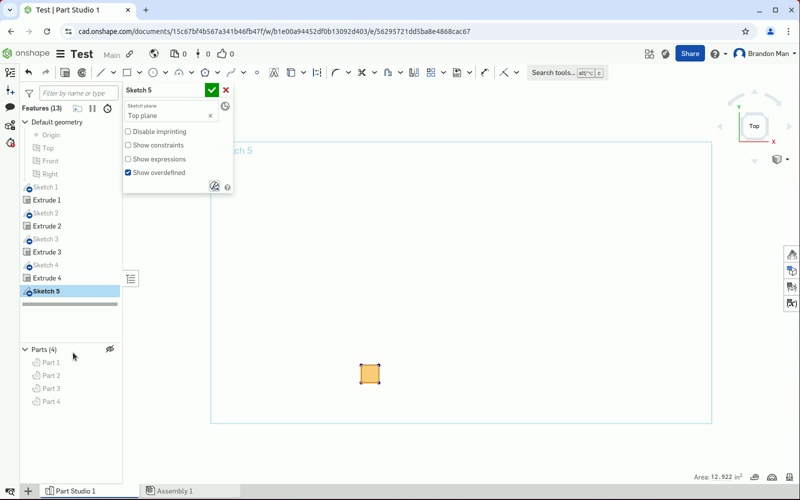
key(shift+e)
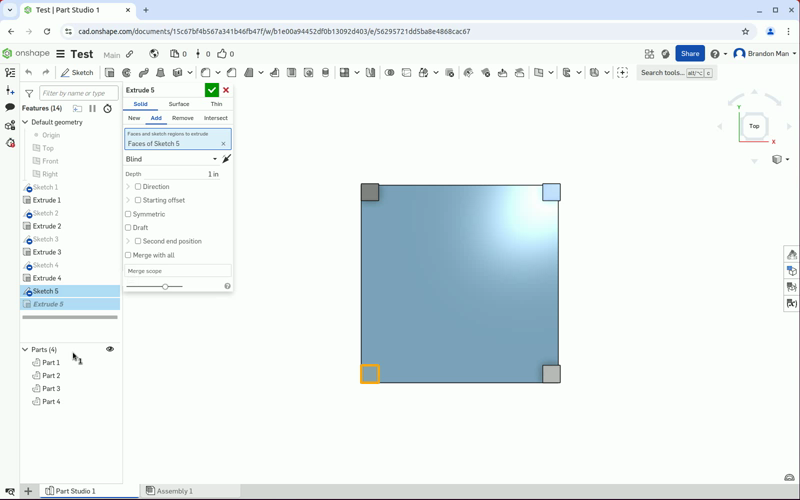
mouse_move(143, 106)
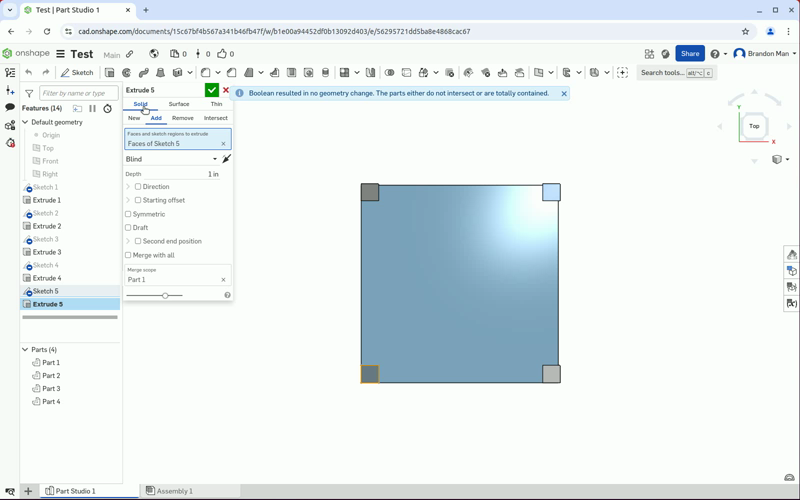
click(143, 106)
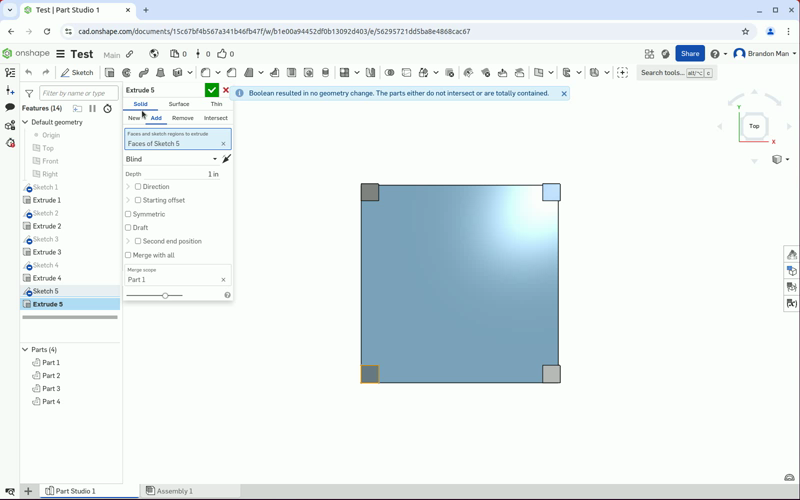
mouse_move(137, 120)
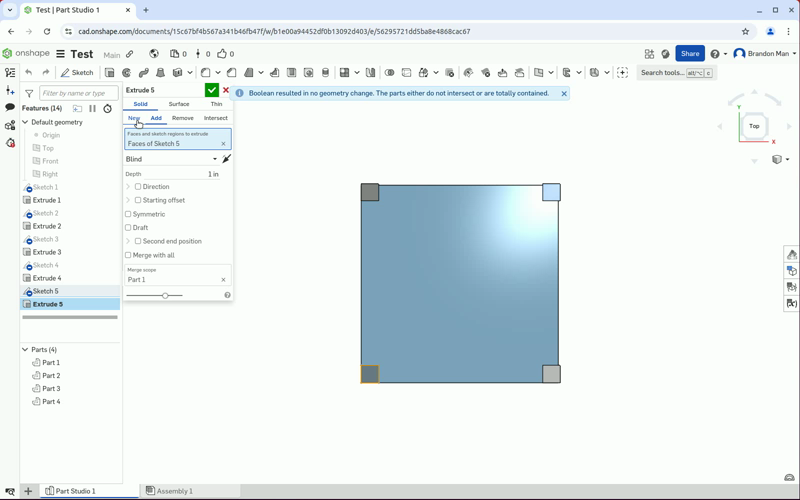
click(137, 120)
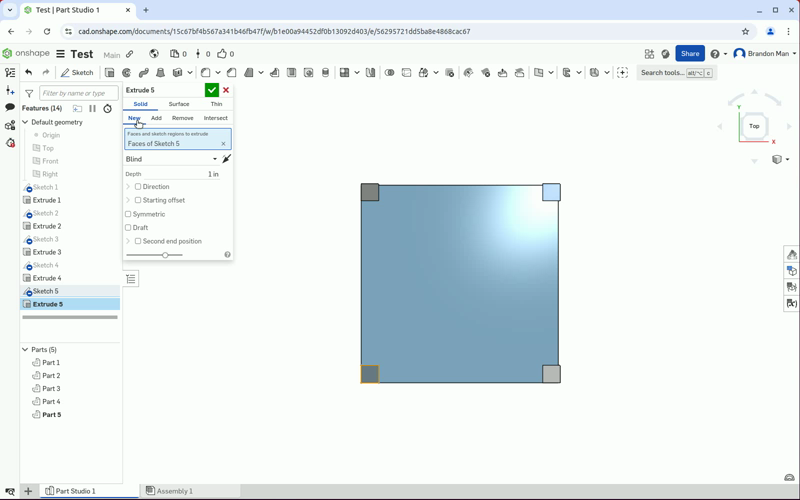
key(tab, 4)
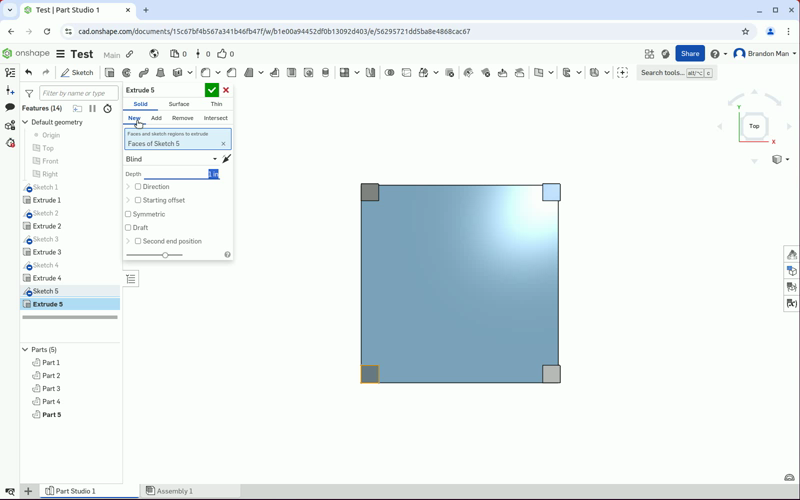
text(46.216)
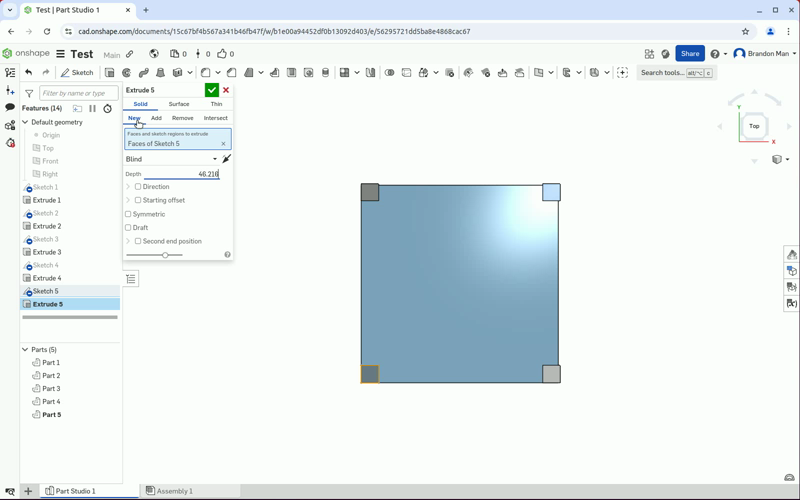
key(tab, 3)
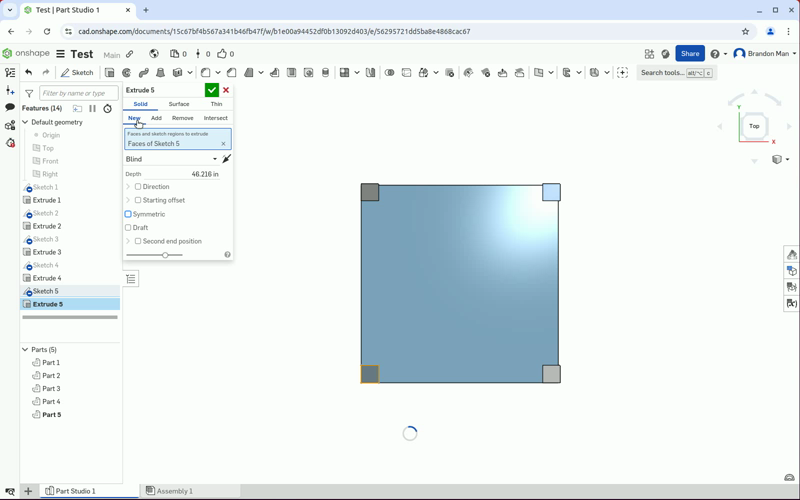
key(space)
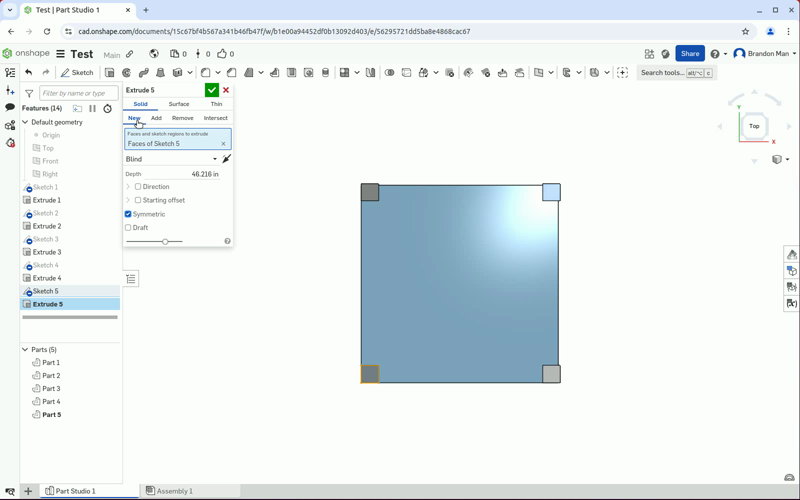
key(enter)
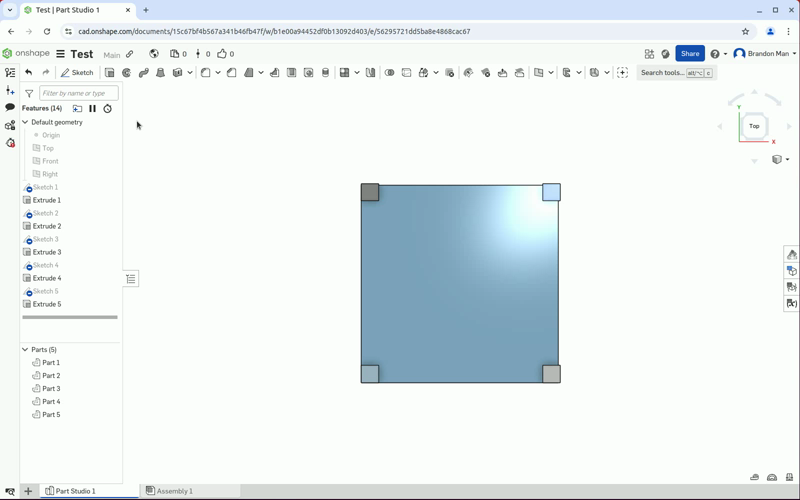
key(shift+h)
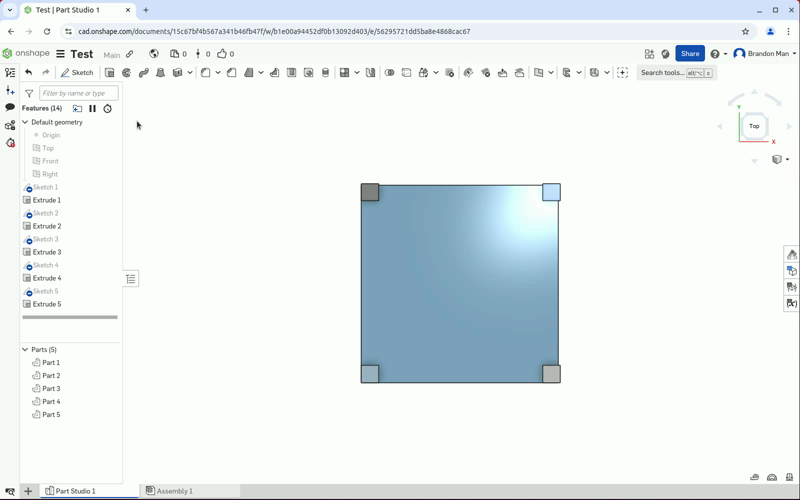
key(shift+h)
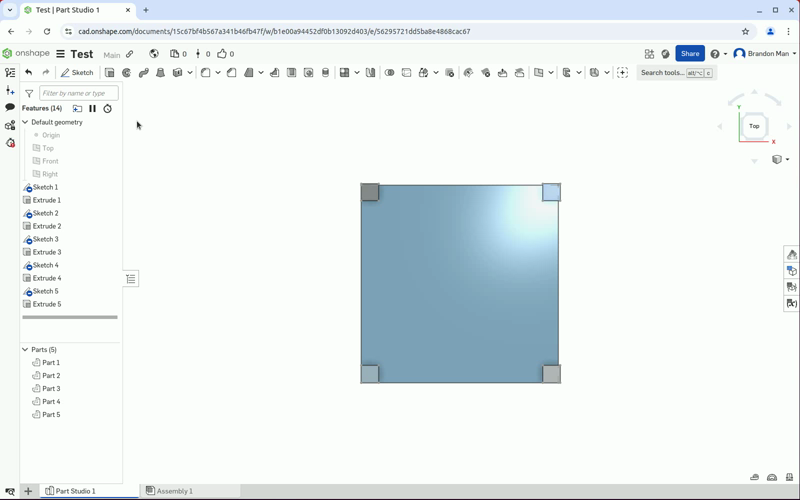
key(shift+7)
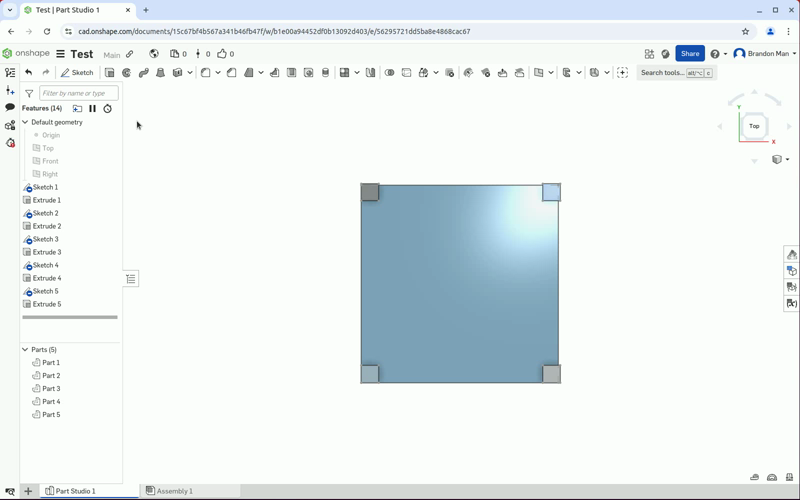
key(up, 3)
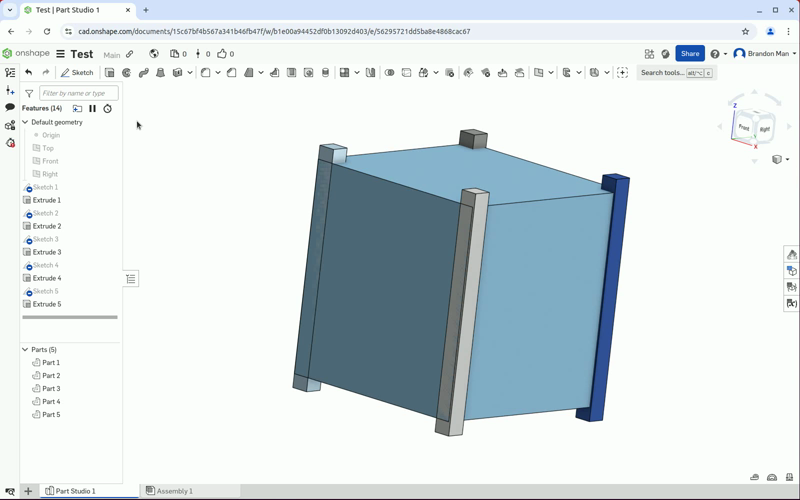
key(left, 3)
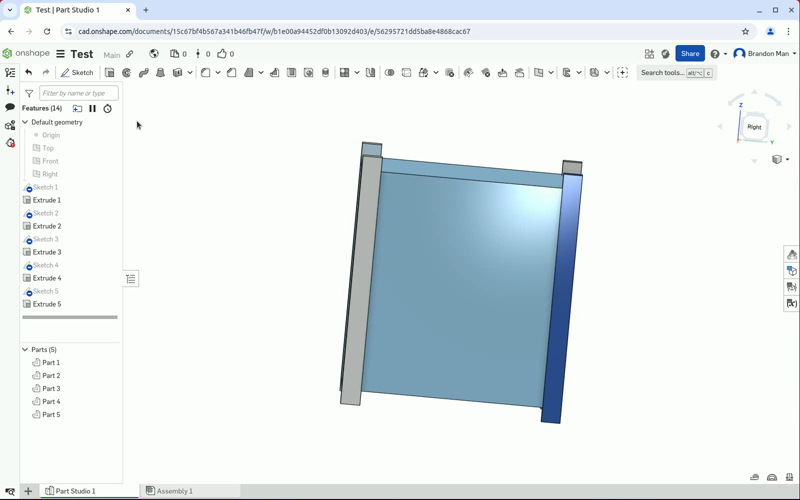
key(right, 3)
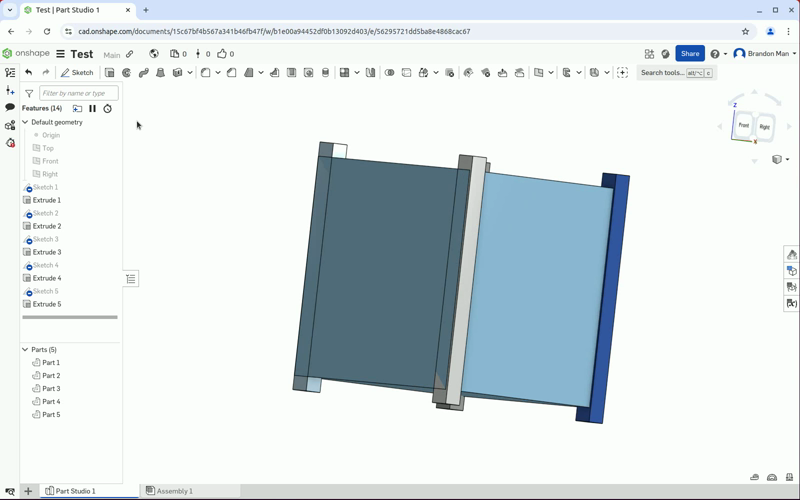
key(down, 3)
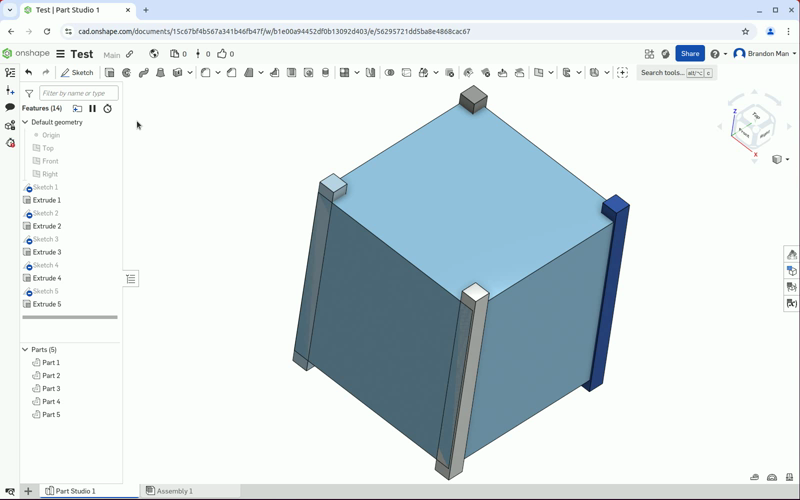
mouse_move(73, 189)
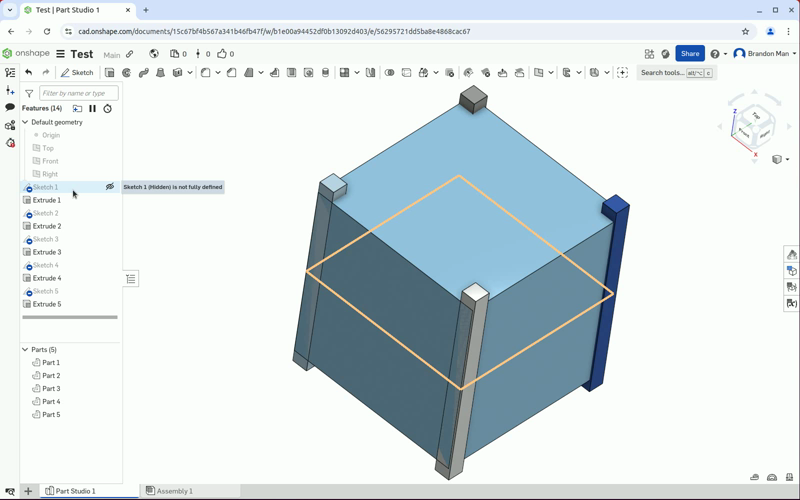
click(73, 189)